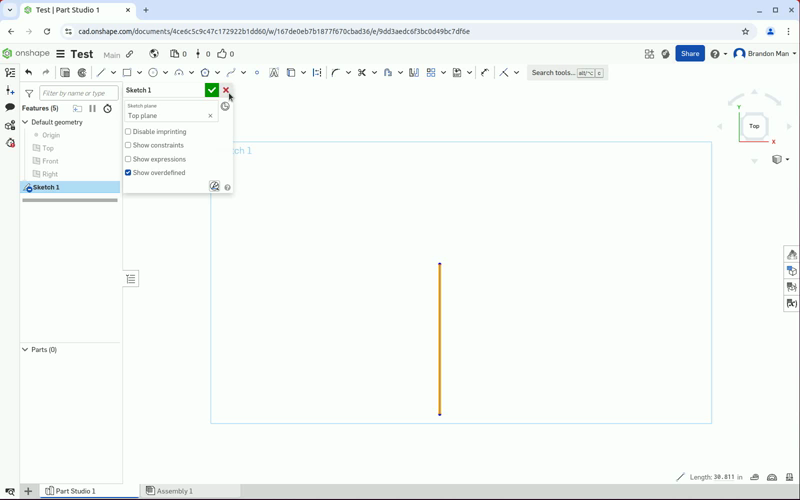
key(shift+h)
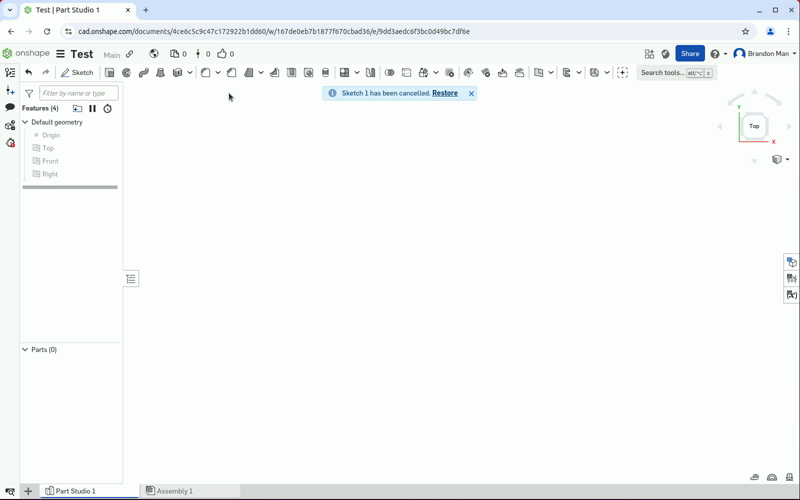
mouse_move(73, 352)
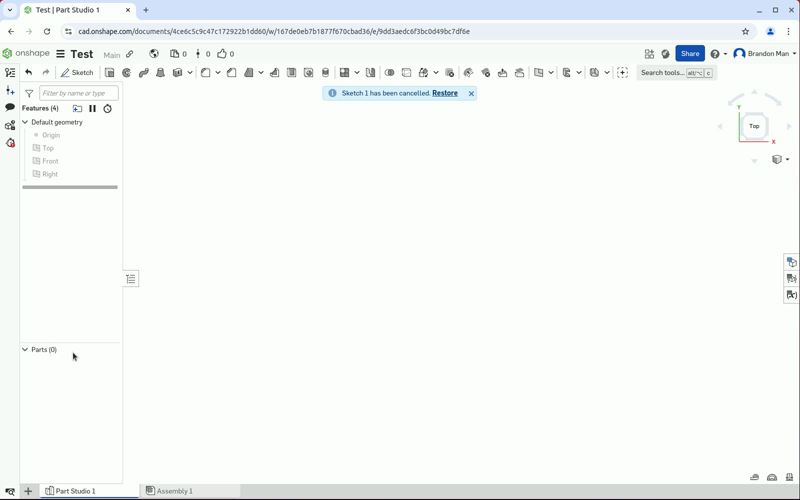
key(y)
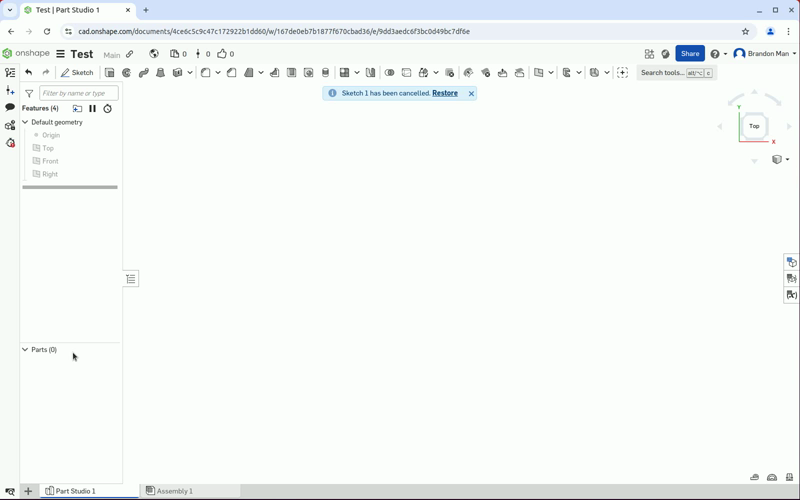
key(shift+p)
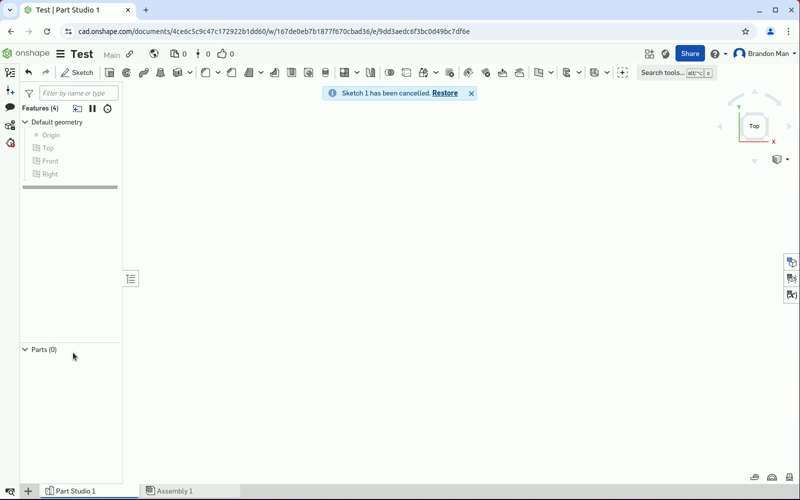
key(space)
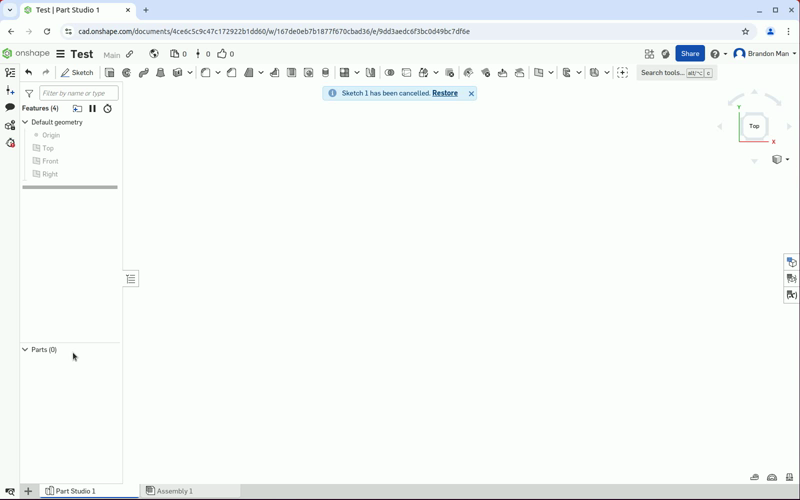
key_down(shift)
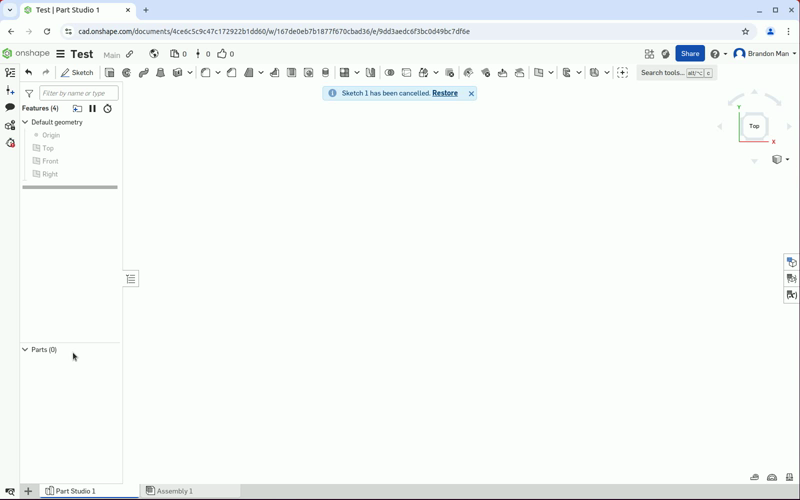
key(up)
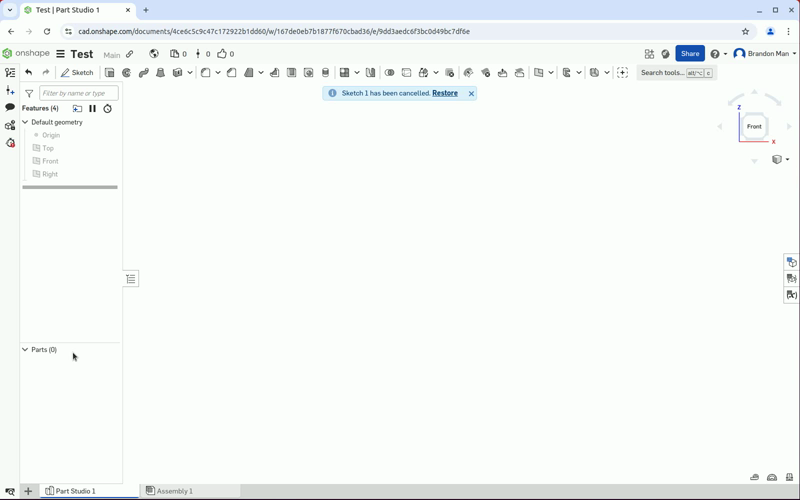
key_up(shift)
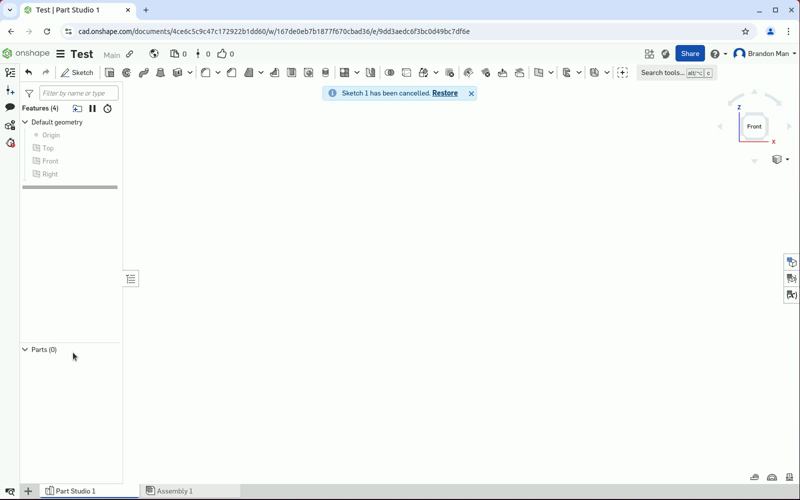
mouse_move(73, 352)
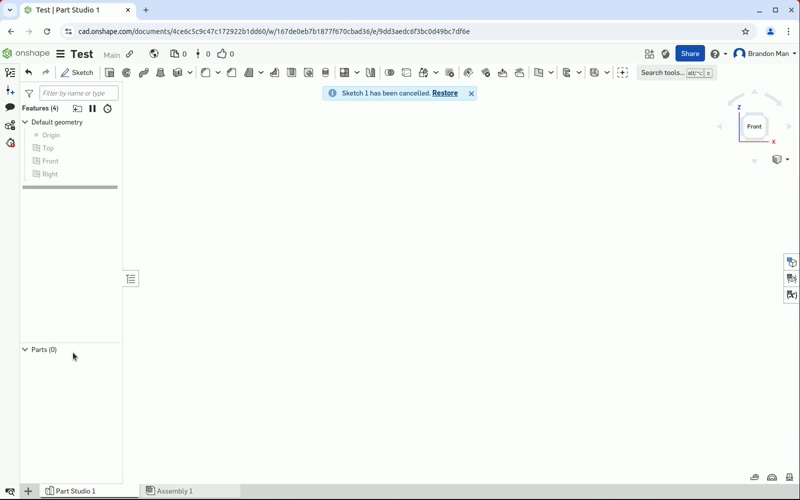
key(shift+y)
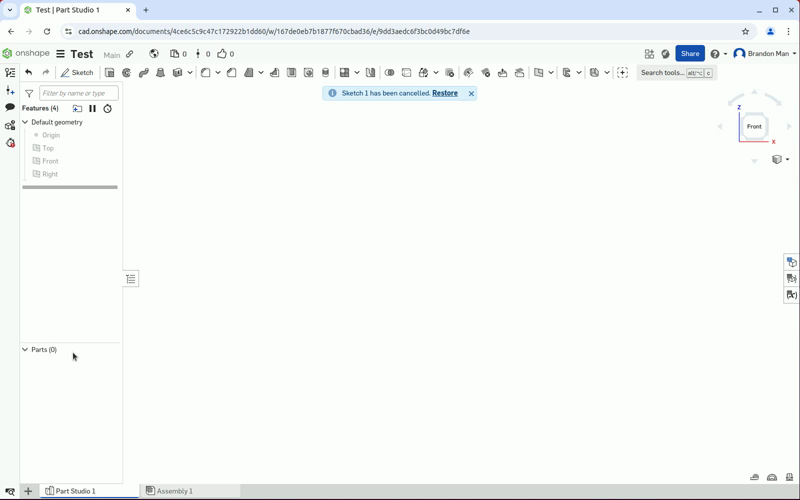
key(shift+s)
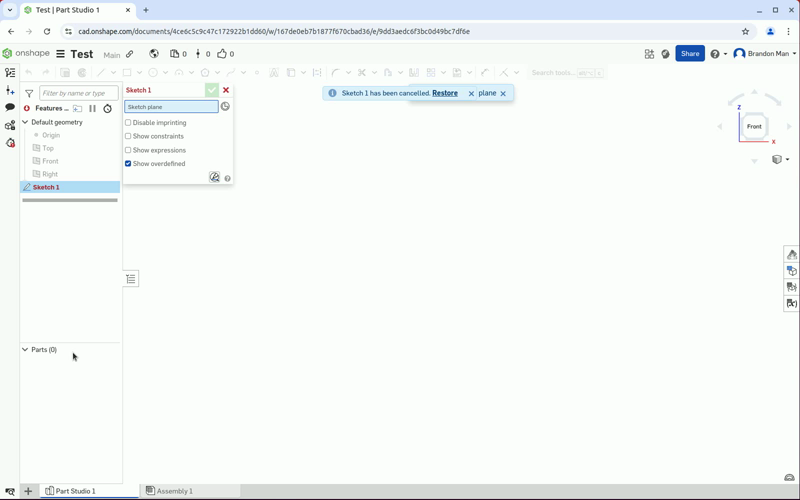
mouse_move(73, 163)
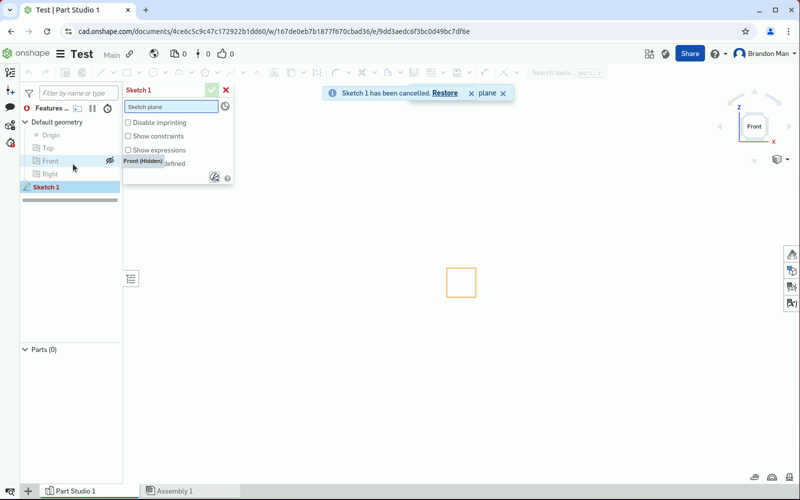
click(73, 163)
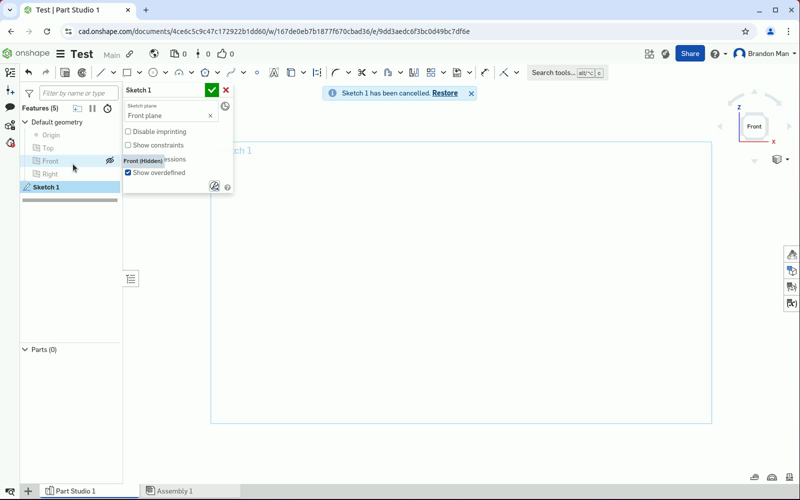
mouse_move(73, 352)
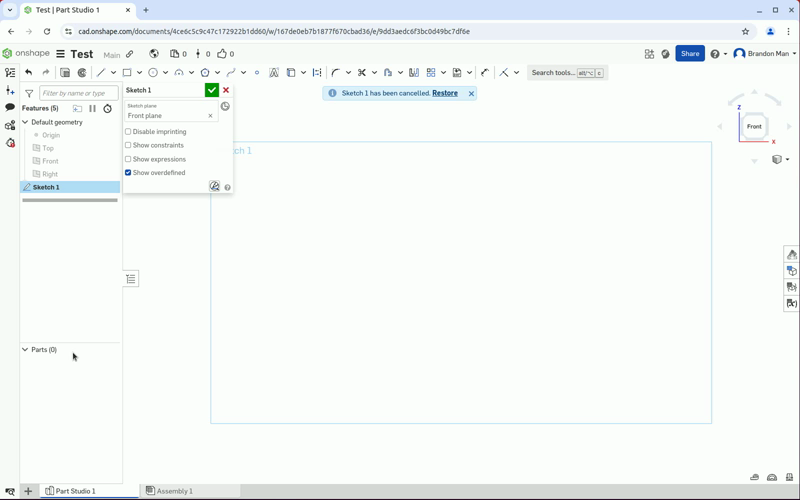
key(y)
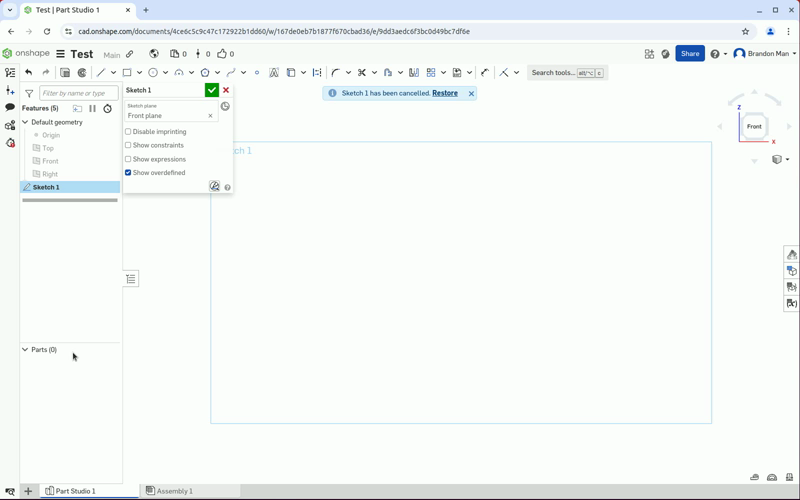
key(l)
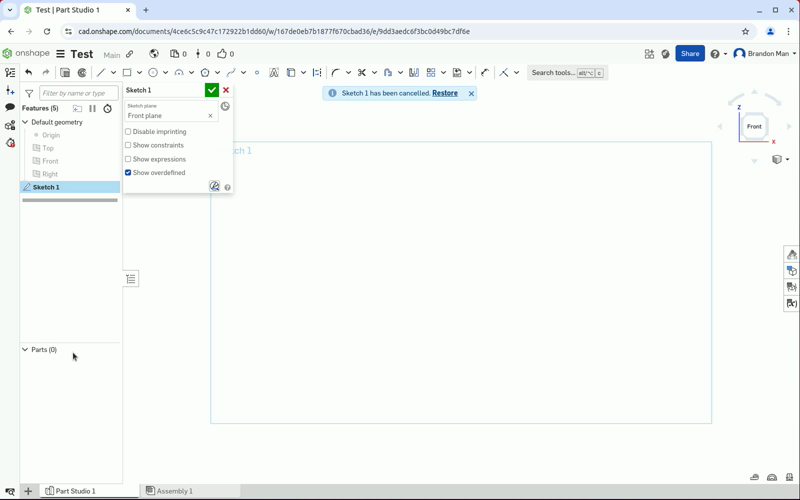
key_down(shift)
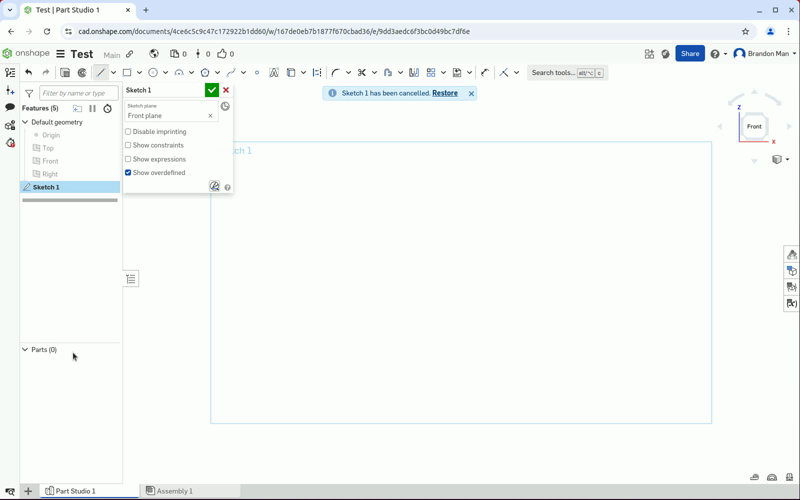
mouse_move(444, 267)
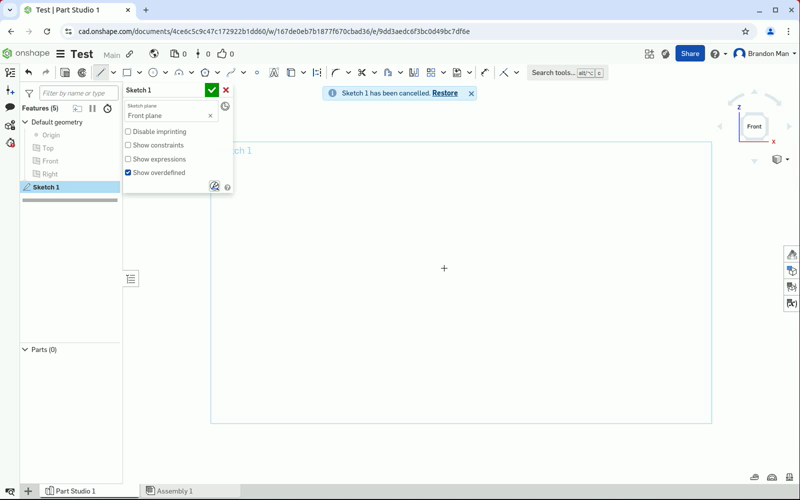
click(444, 267)
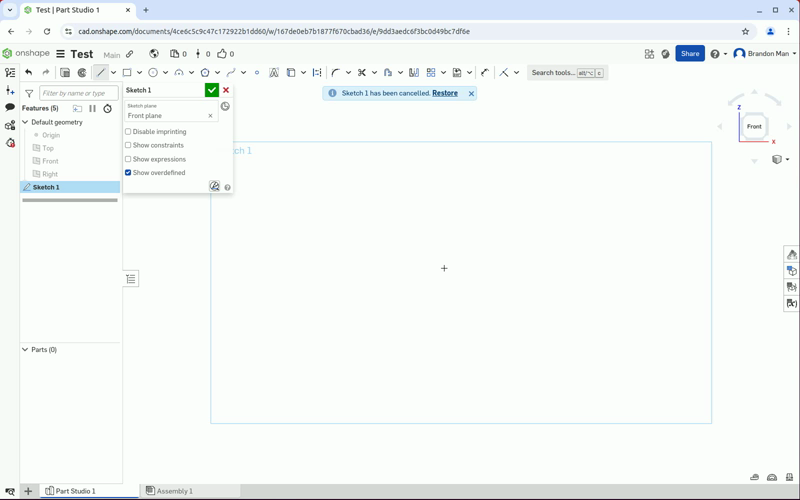
key_up(shift)
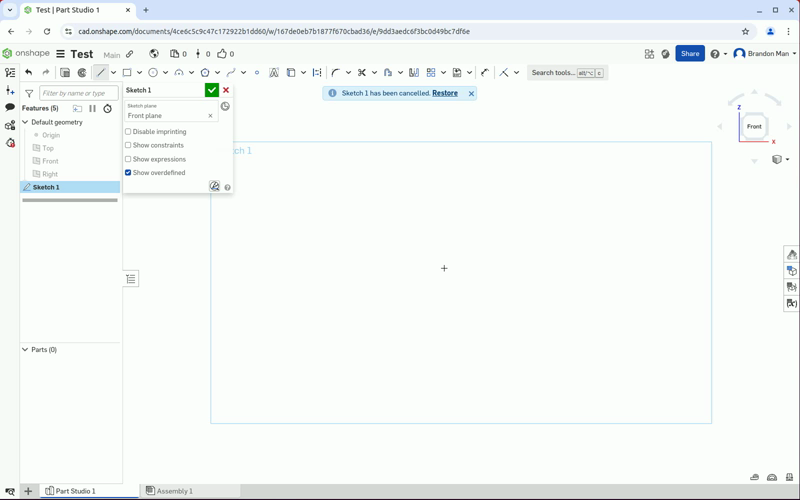
key_down(shift)
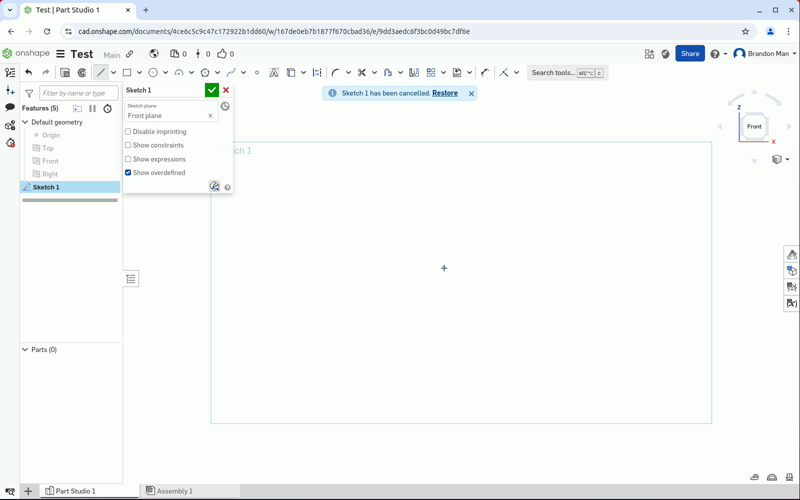
mouse_move(474, 267)
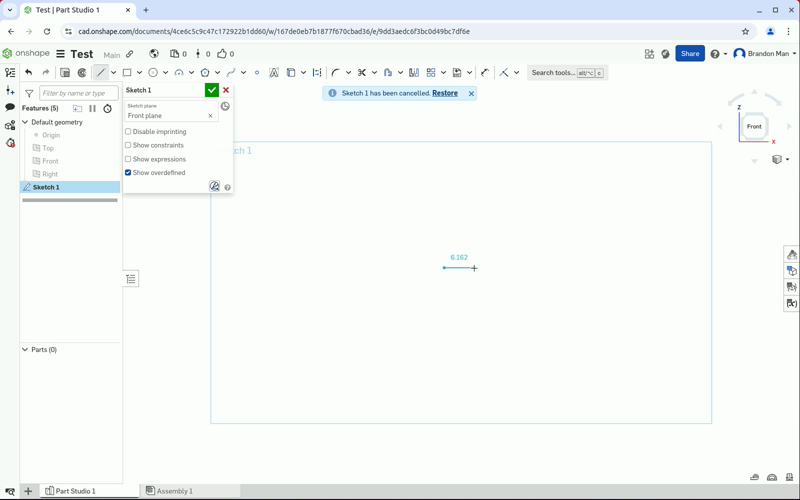
mouse_move(456, 305)
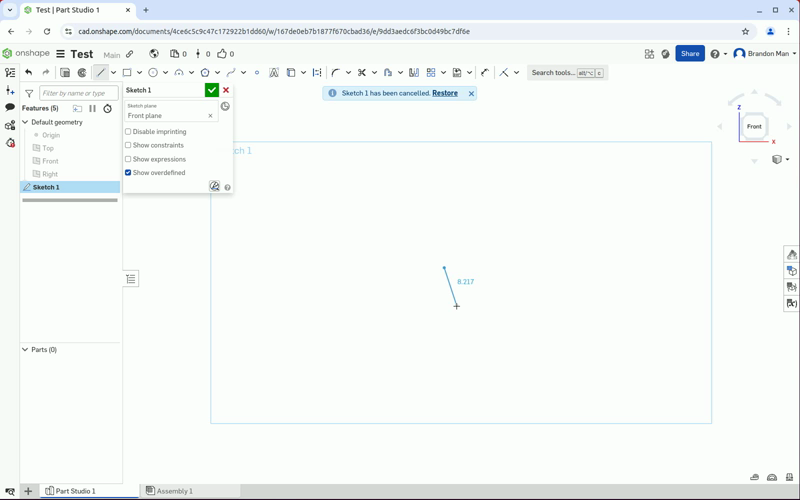
click(456, 305)
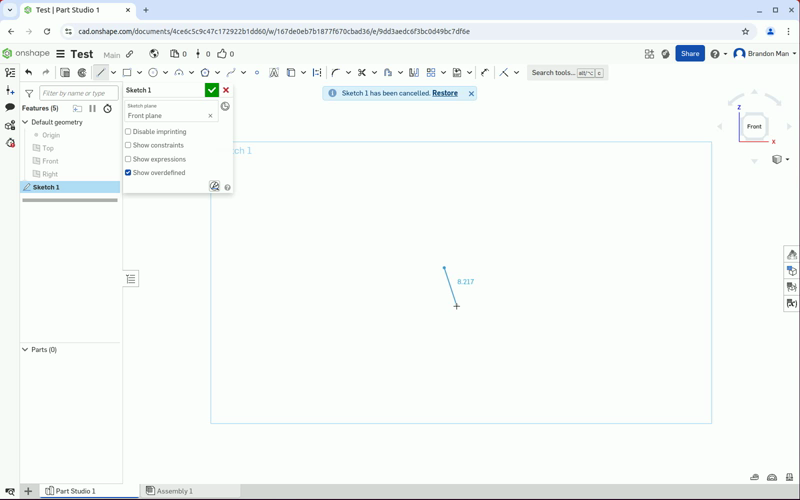
key_up(shift)
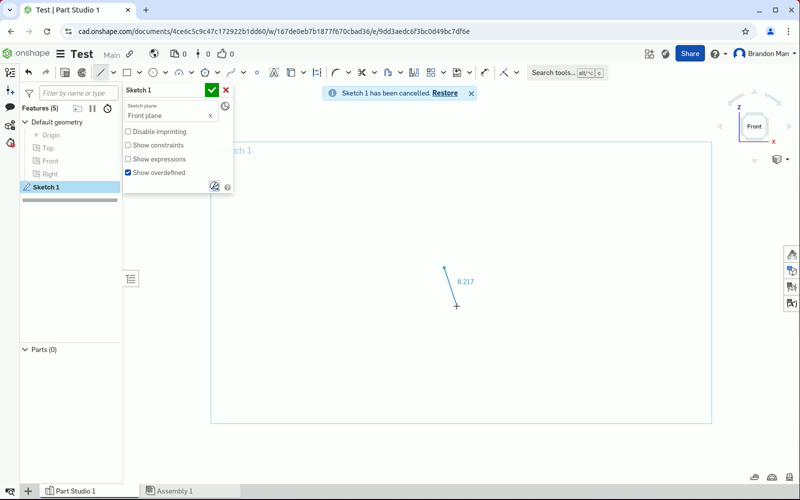
key_down(shift)
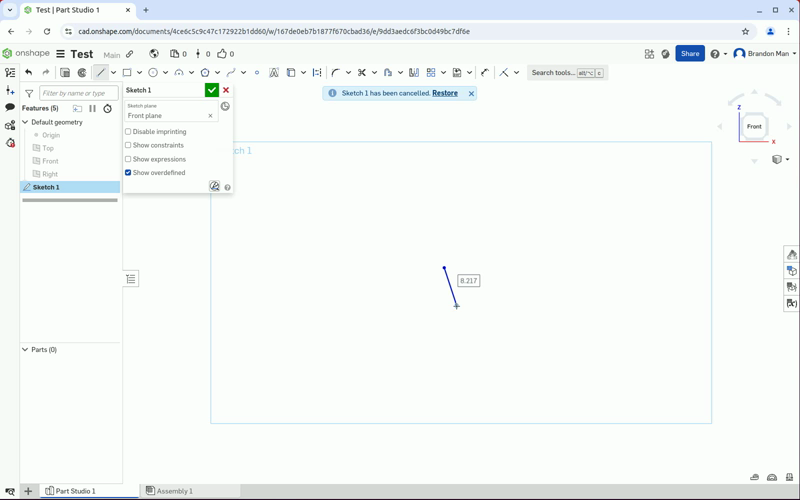
mouse_move(486, 305)
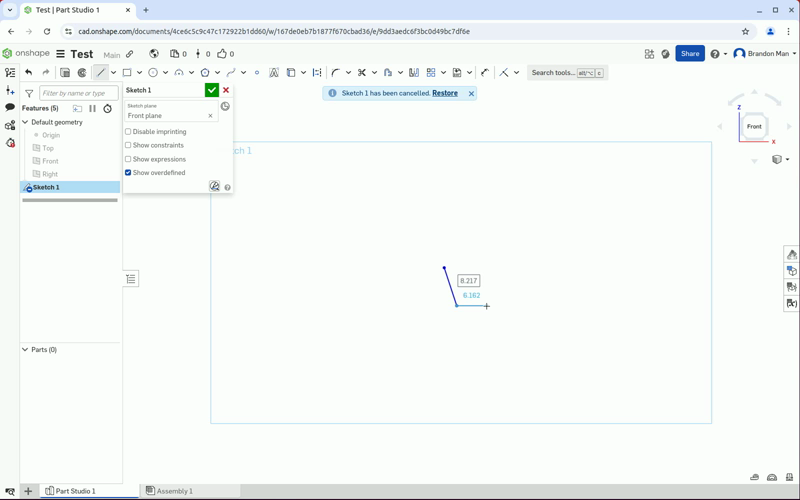
mouse_move(483, 276)
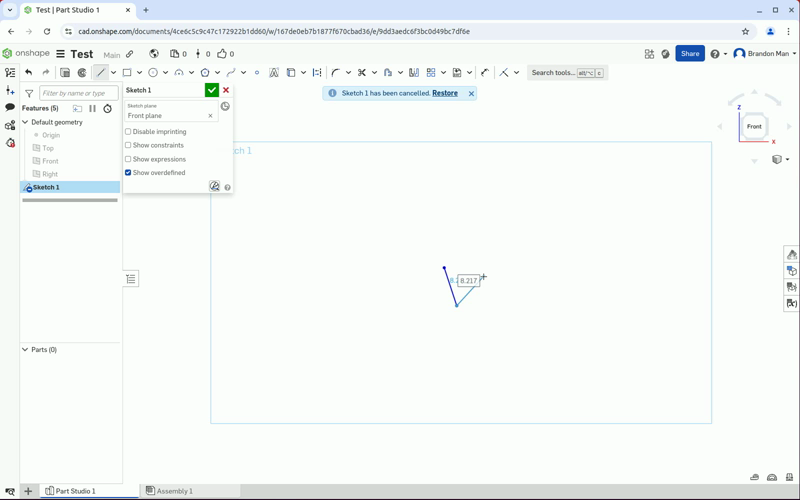
click(483, 276)
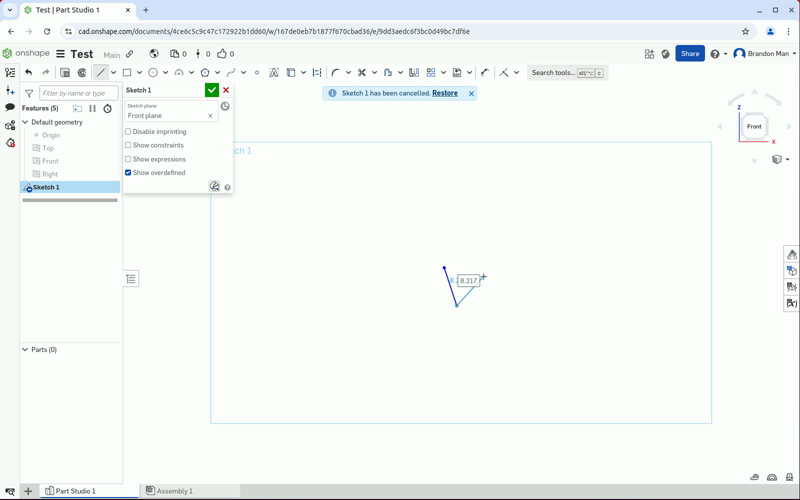
key_up(shift)
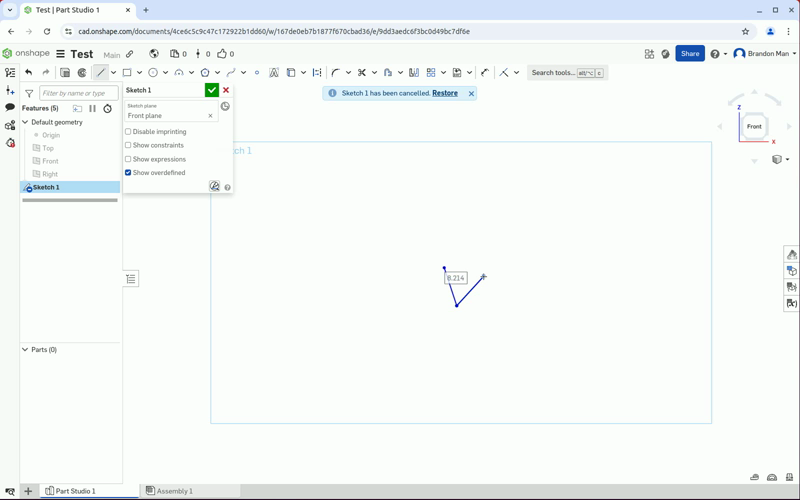
mouse_move(513, 276)
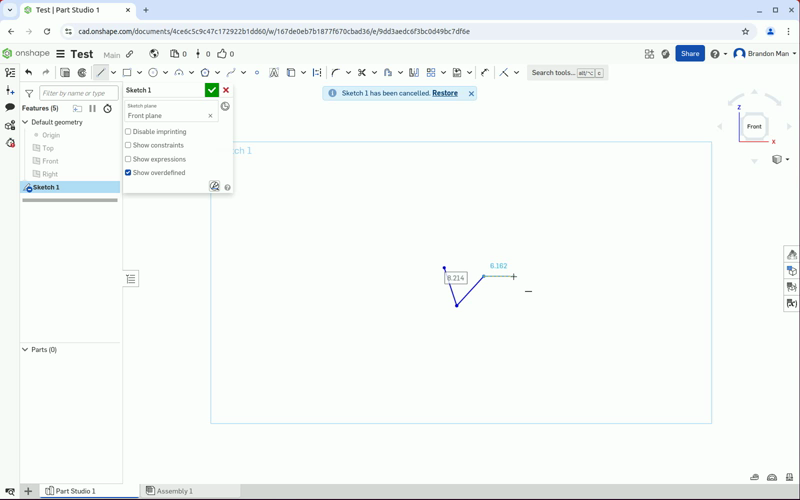
key_down(shift)
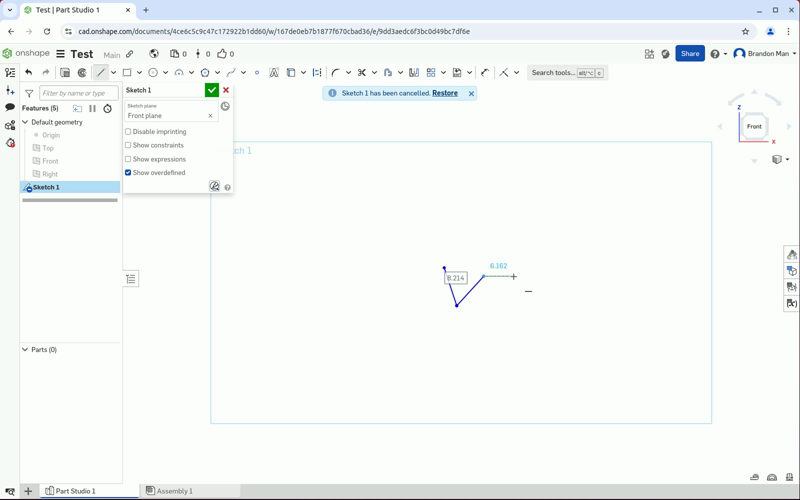
mouse_move(444, 267)
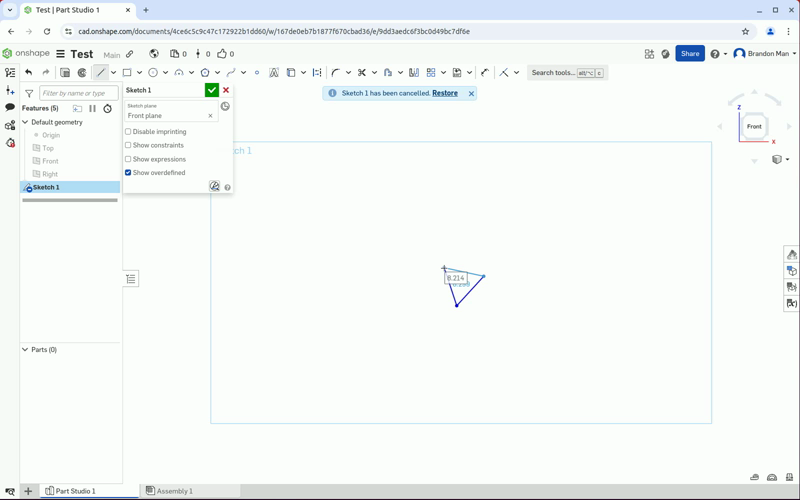
key_up(shift)
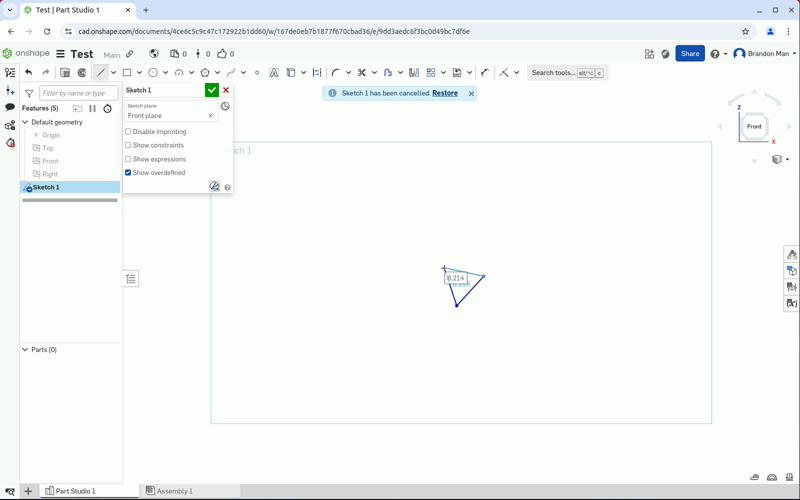
click(444, 267)
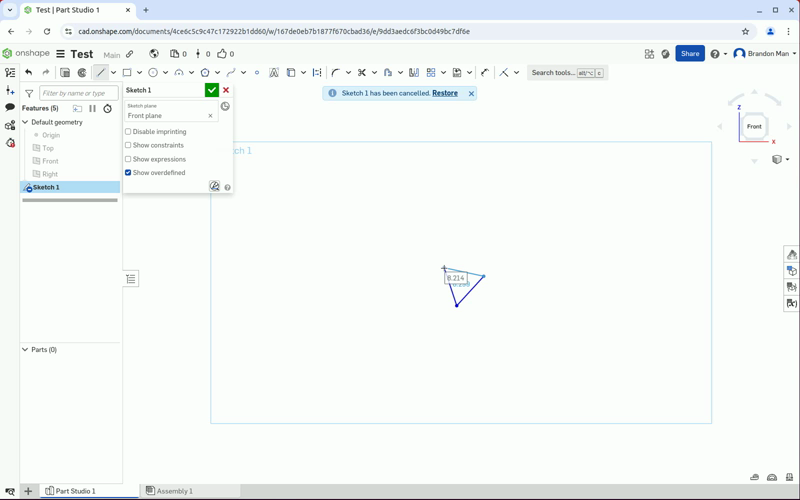
key(esc)
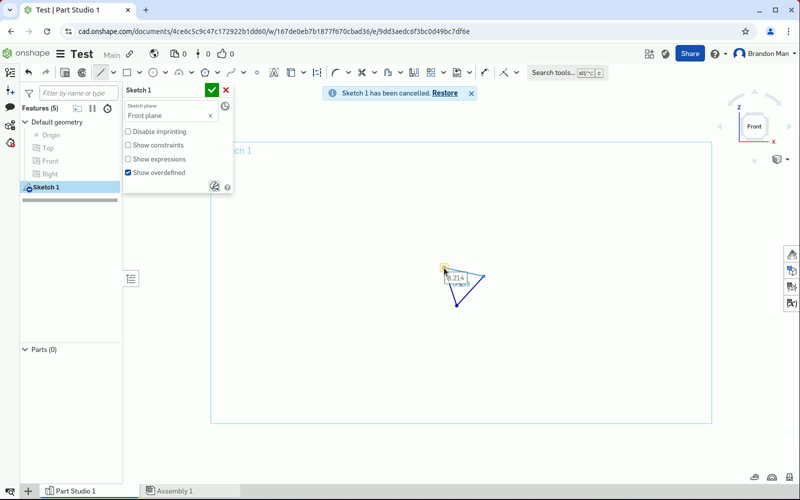
mouse_move(458, 289)
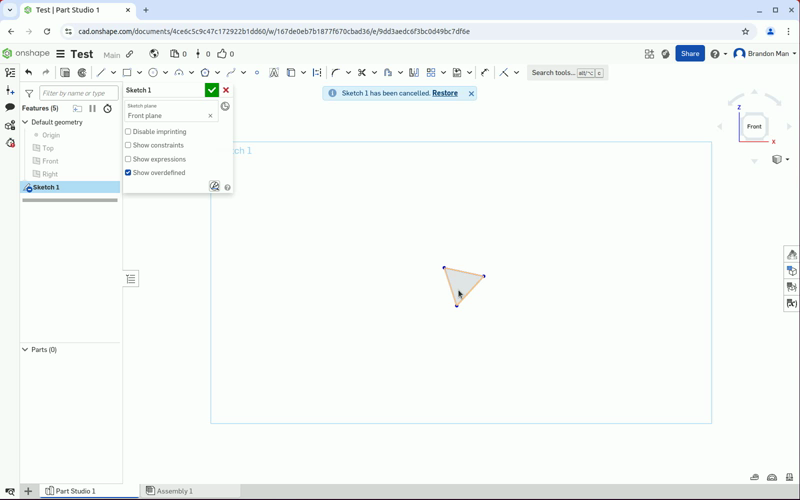
scroll(6)
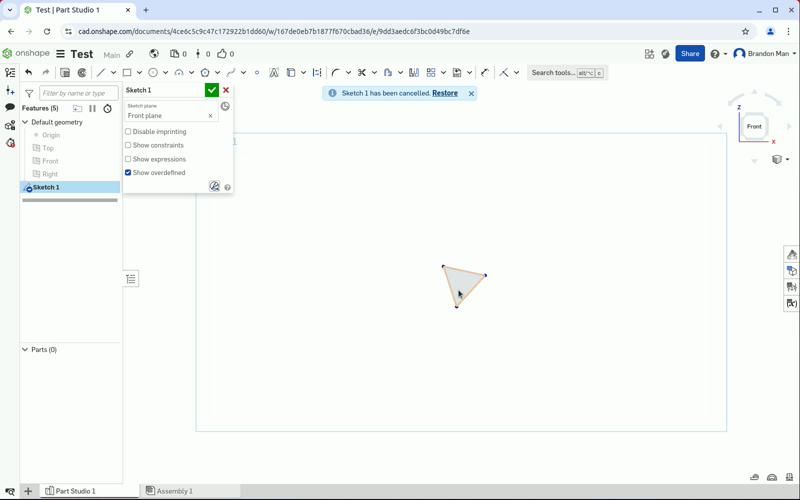
scroll(6)
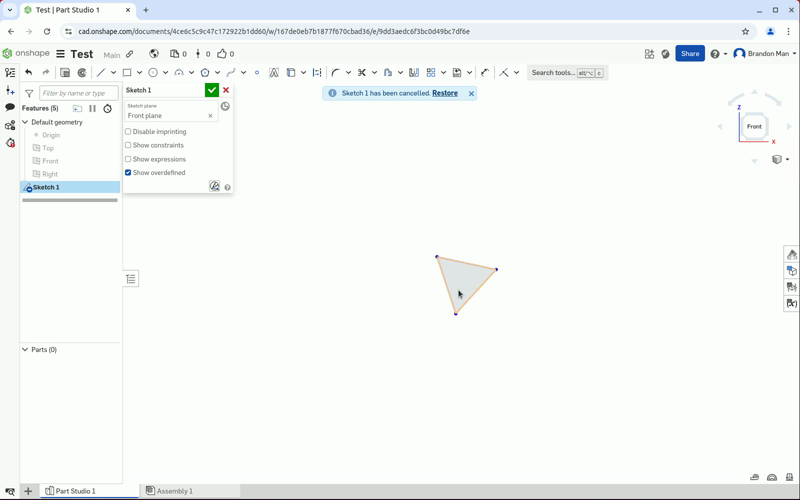
scroll(6)
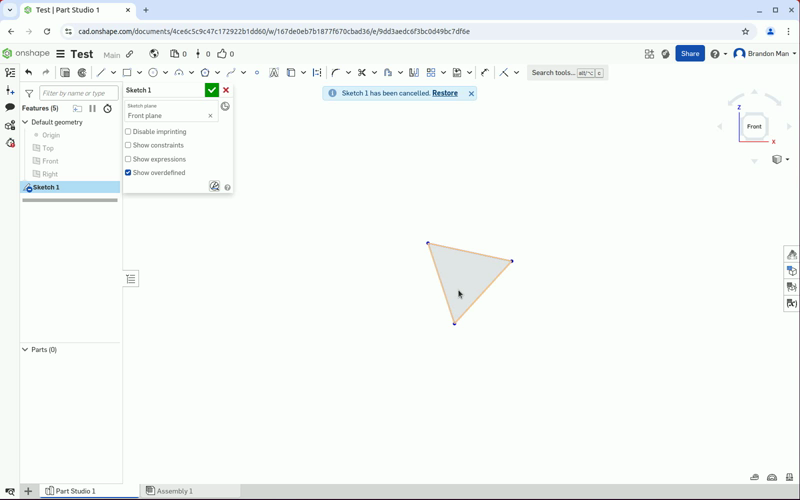
scroll(6)
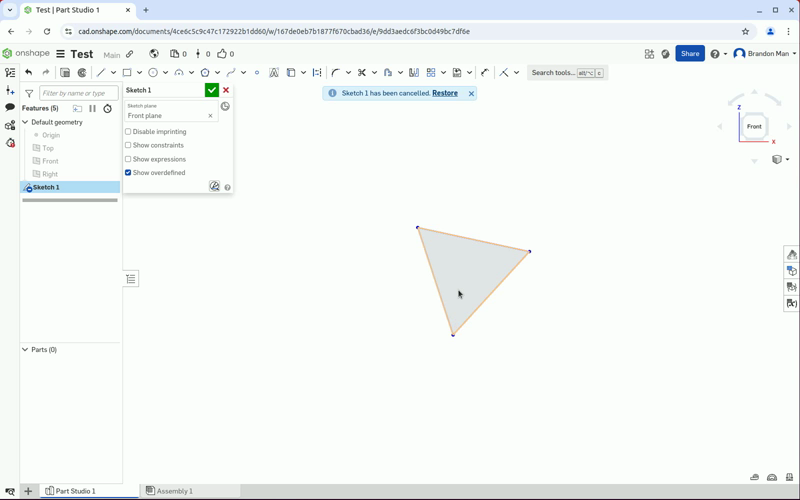
scroll(6)
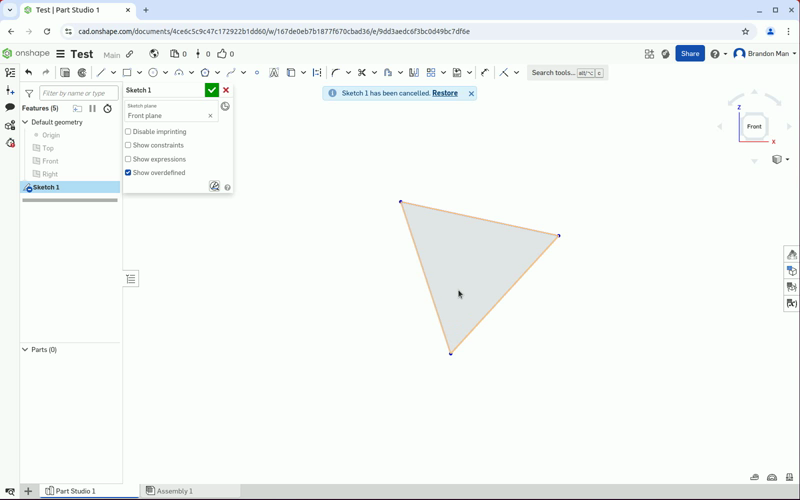
scroll(6)
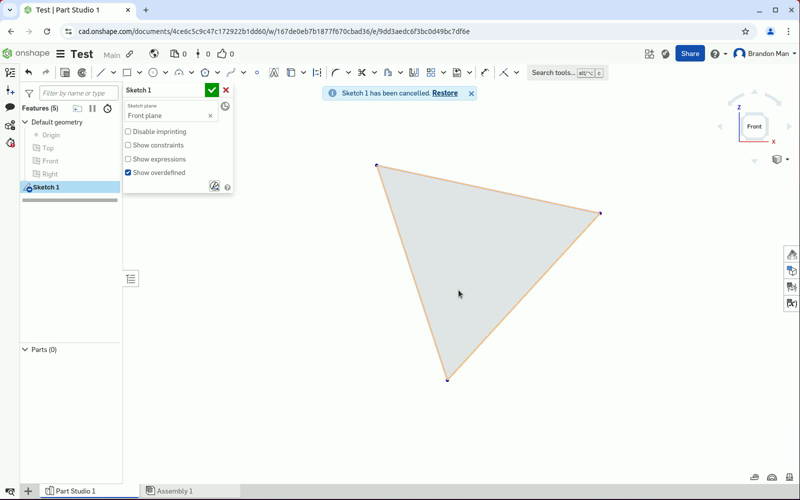
scroll(6)
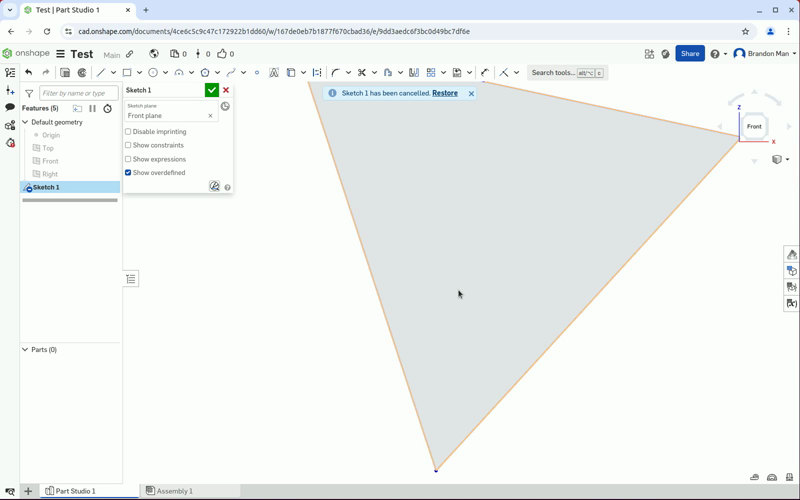
click(458, 289)
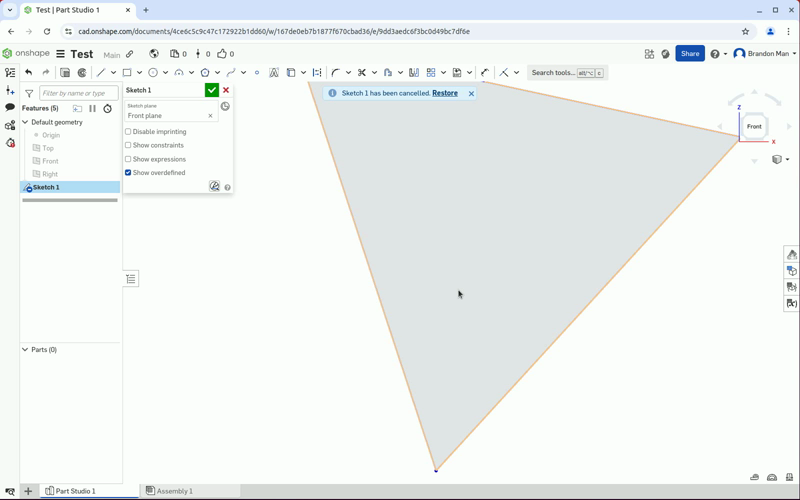
scroll(-6)
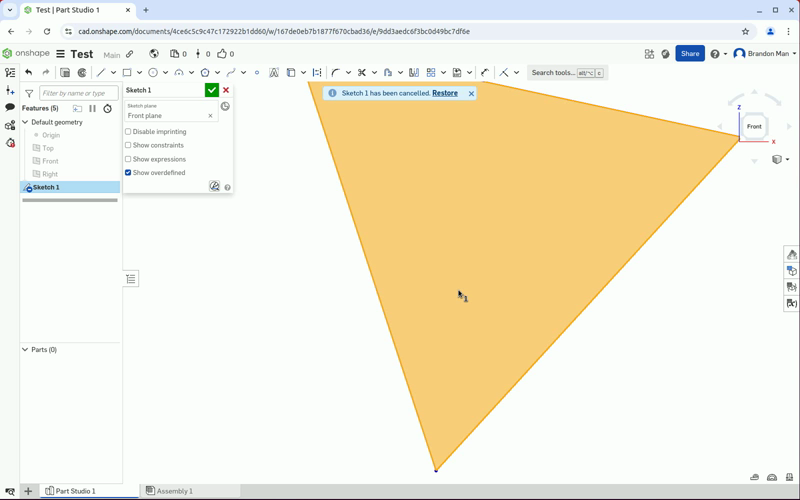
scroll(-6)
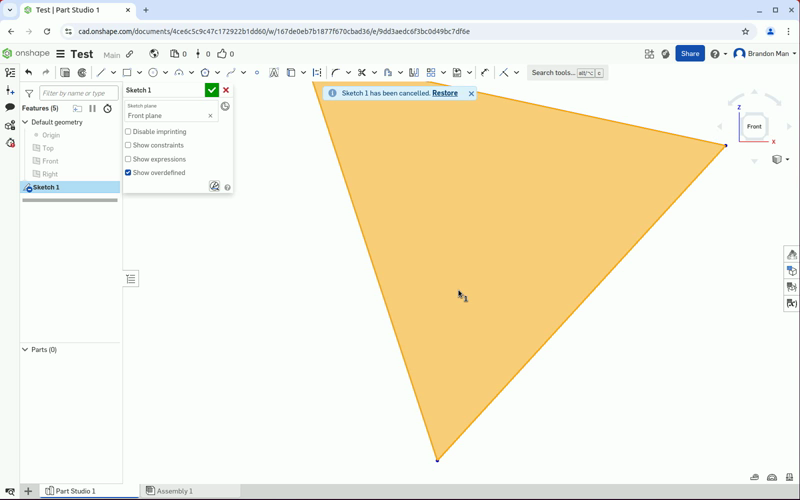
scroll(-6)
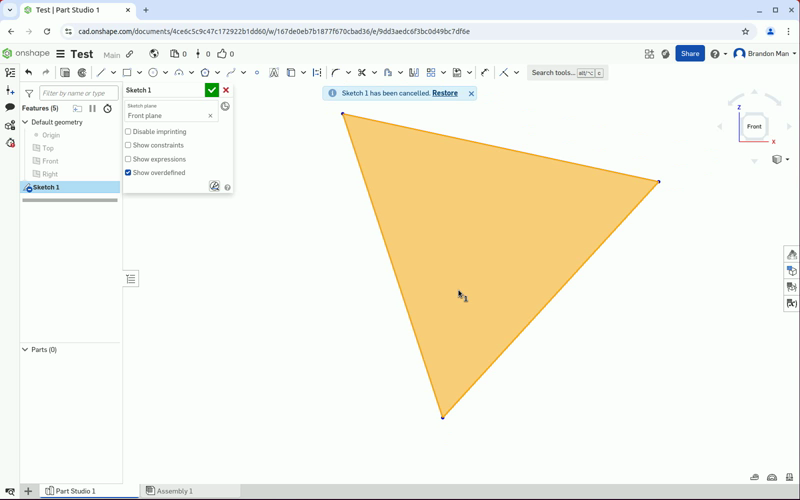
scroll(-6)
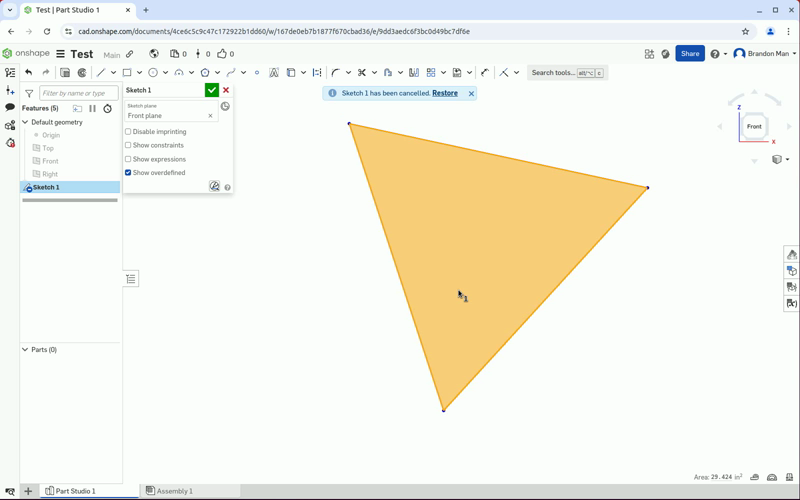
scroll(-6)
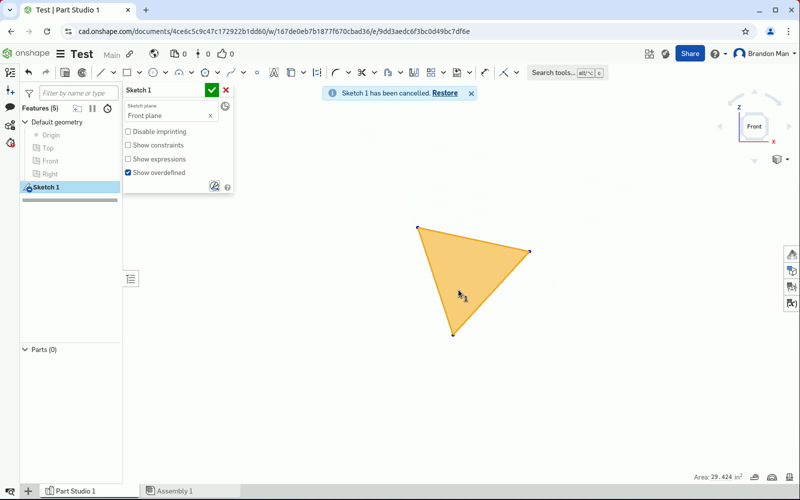
scroll(-6)
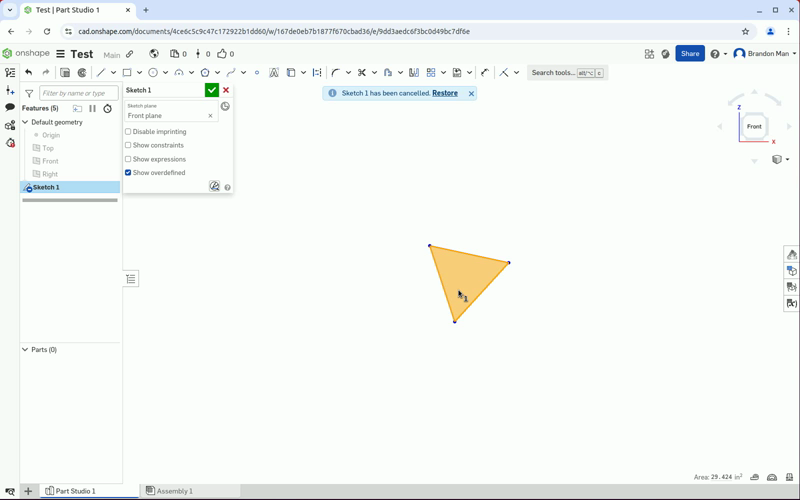
scroll(-6)
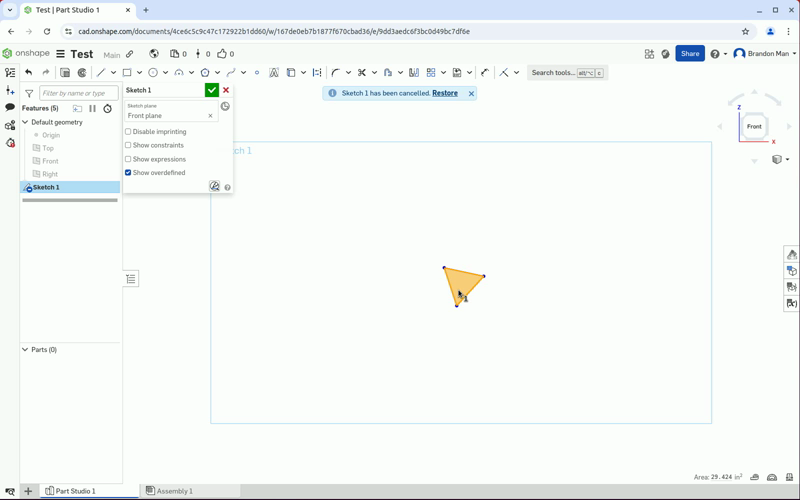
mouse_move(73, 352)
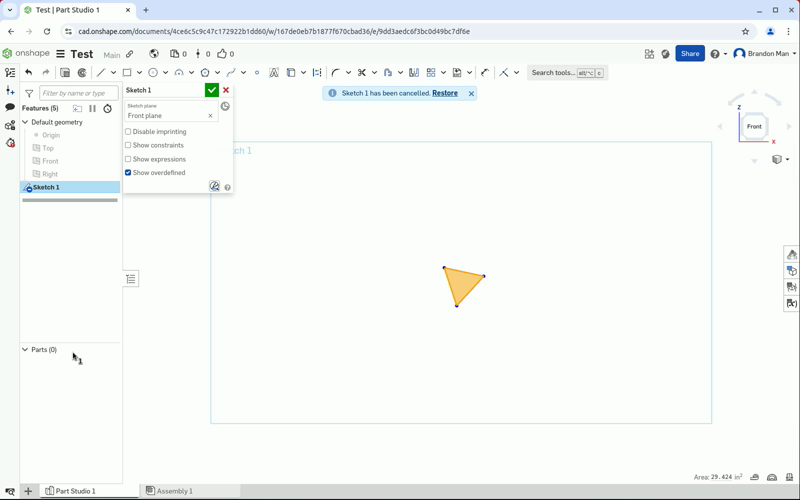
key(shift+y)
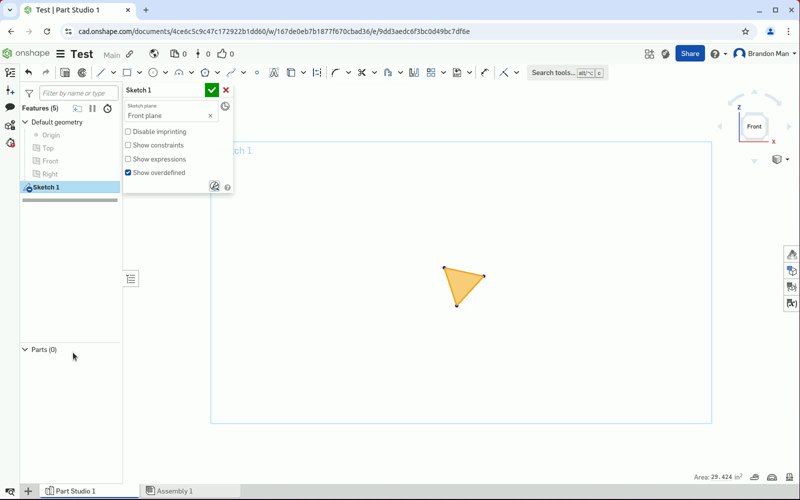
key(shift+e)
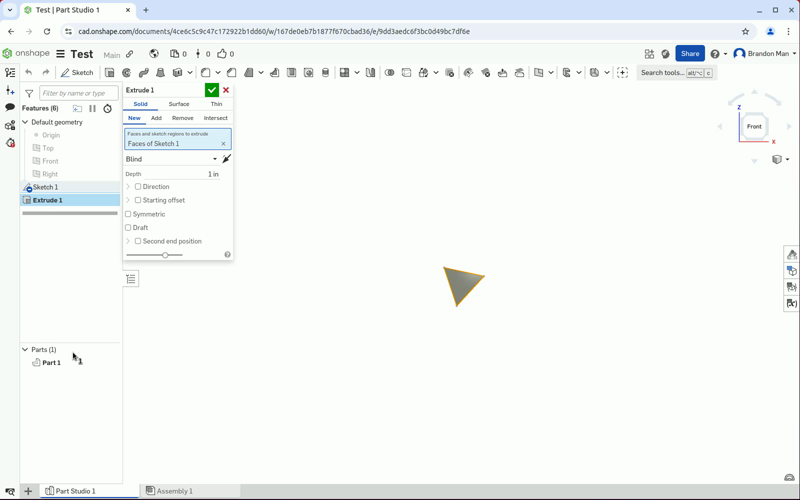
mouse_move(143, 106)
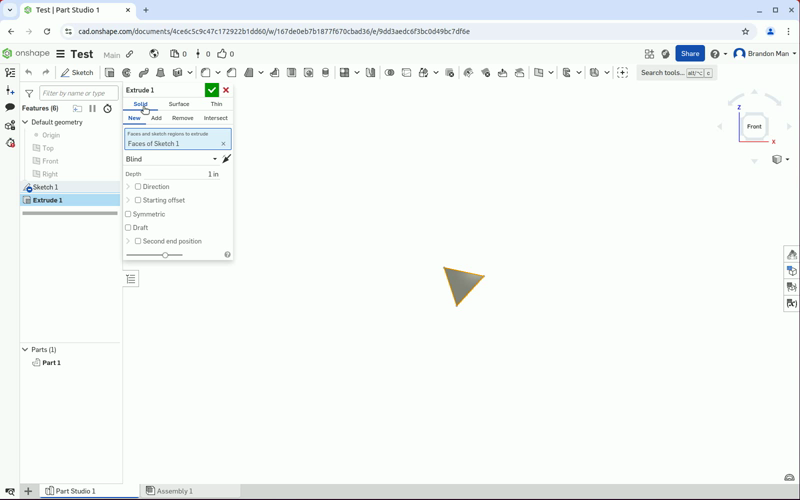
click(143, 106)
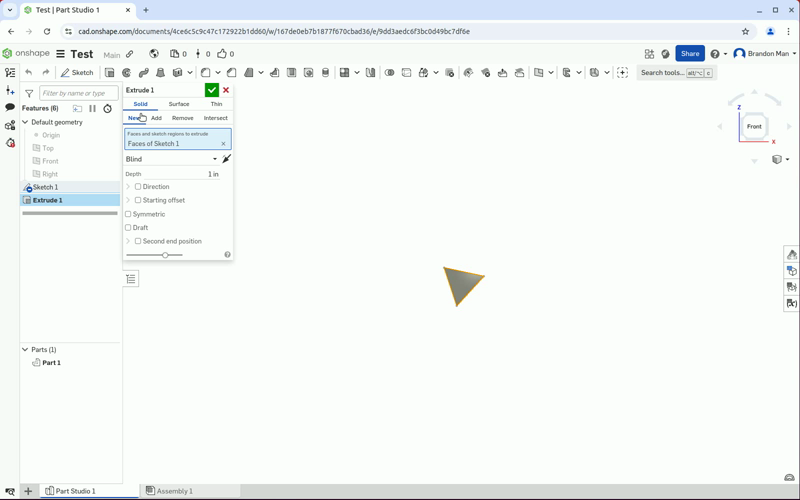
mouse_move(137, 120)
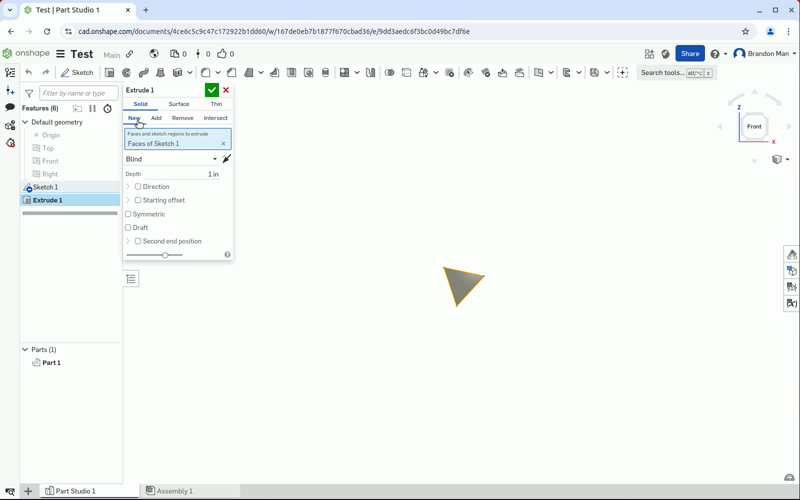
click(137, 120)
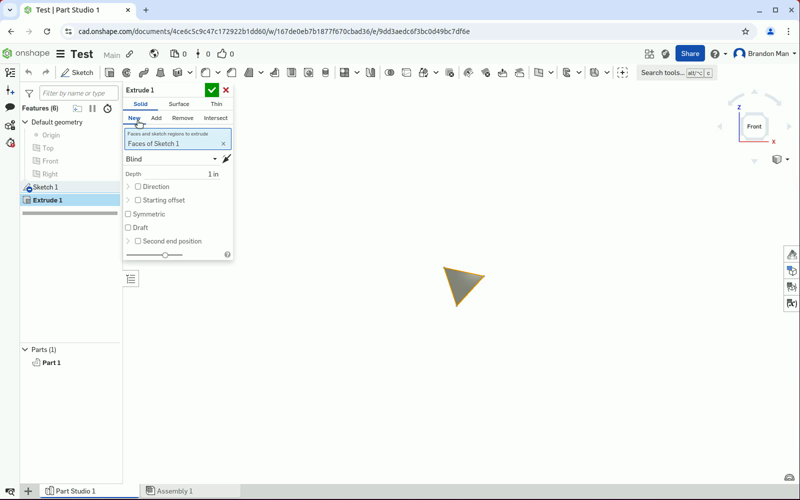
key(tab, 4)
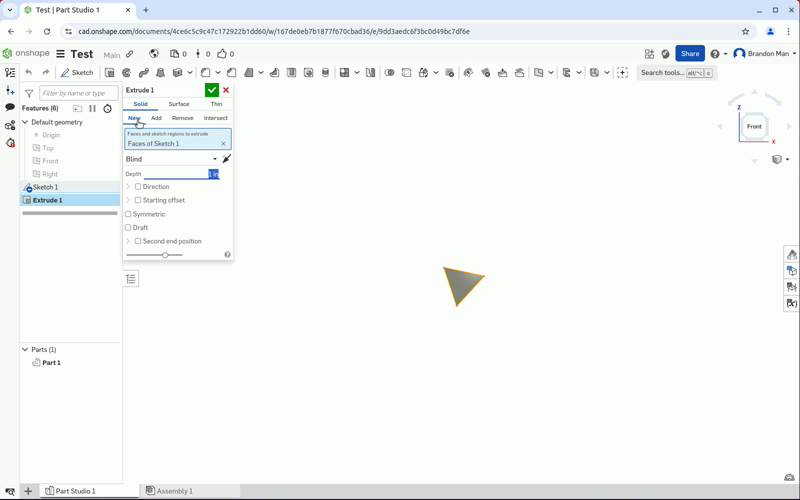
text(23.108)
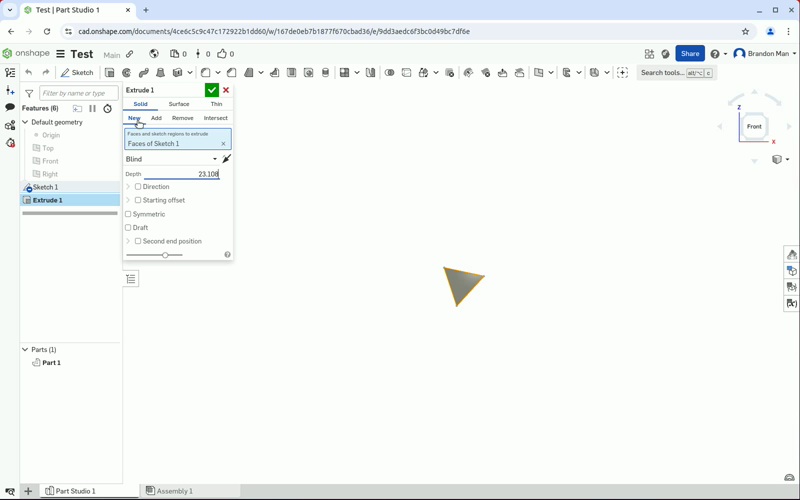
key(enter)
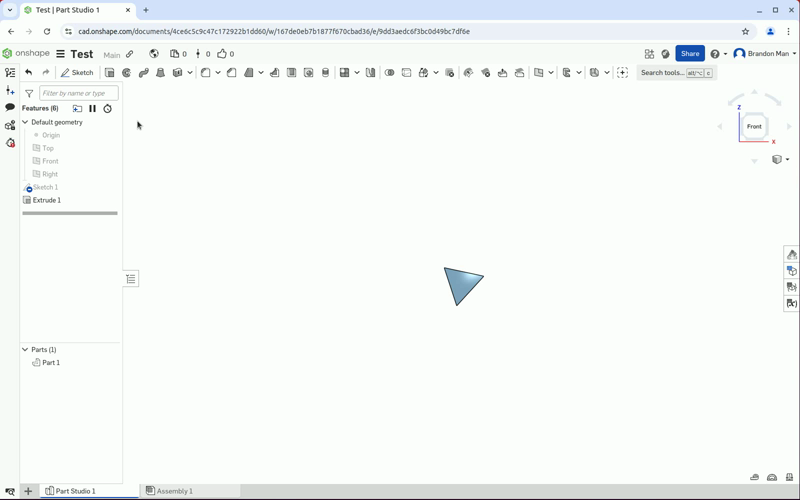
key(shift+h)
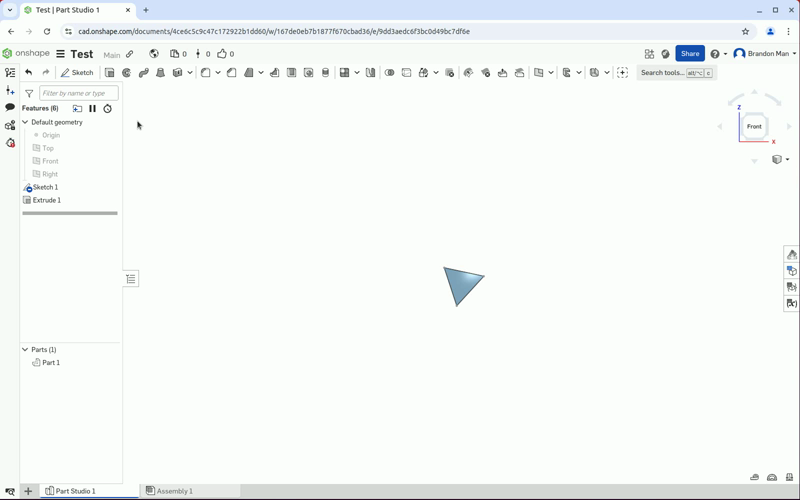
key(shift+h)
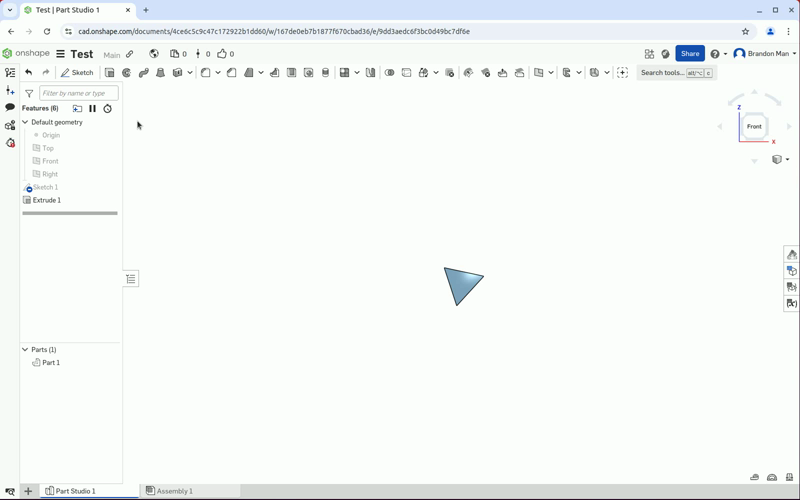
mouse_move(73, 189)
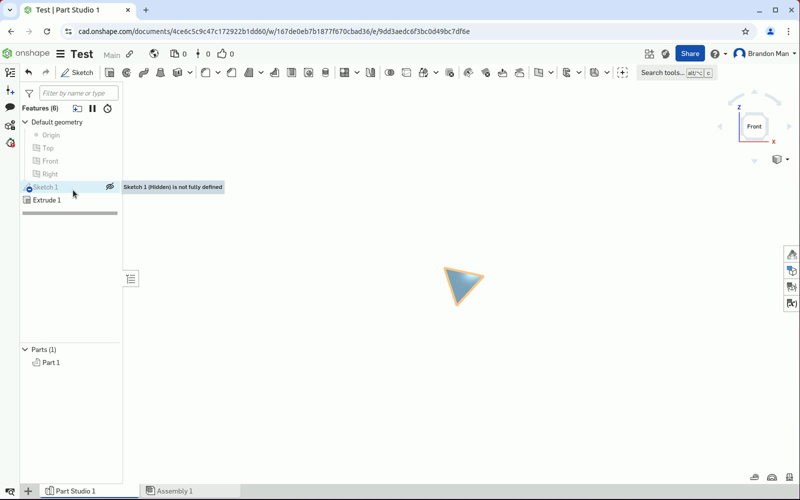
click(73, 189)
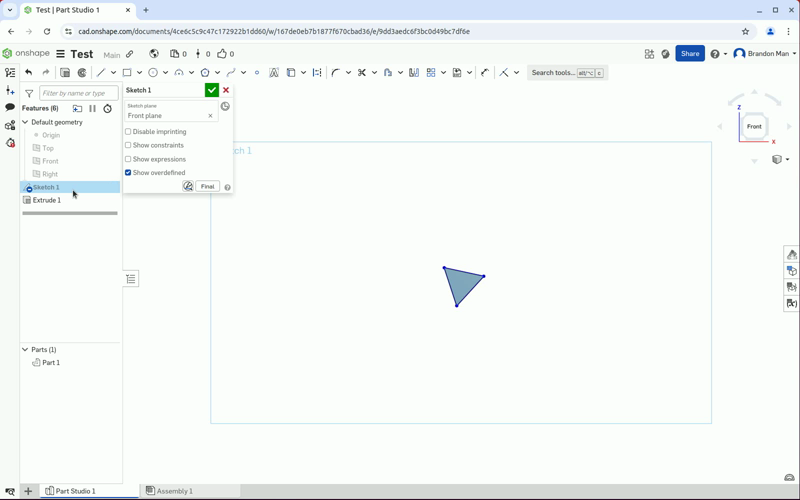
mouse_move(229, 92)
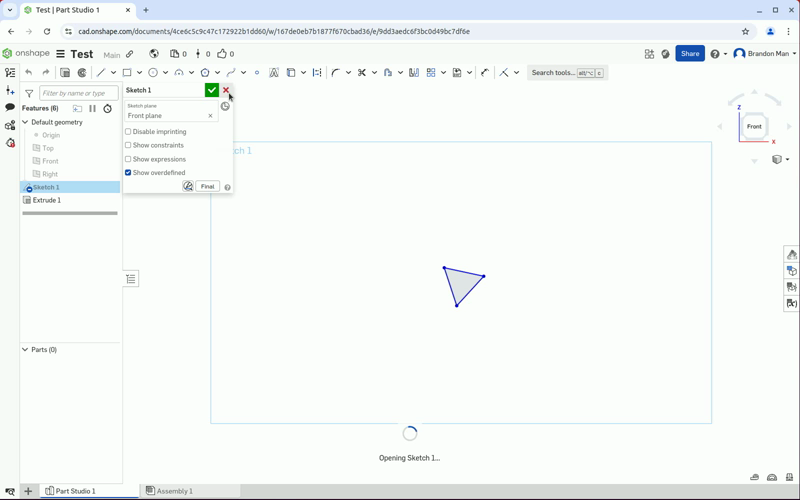
click(229, 92)
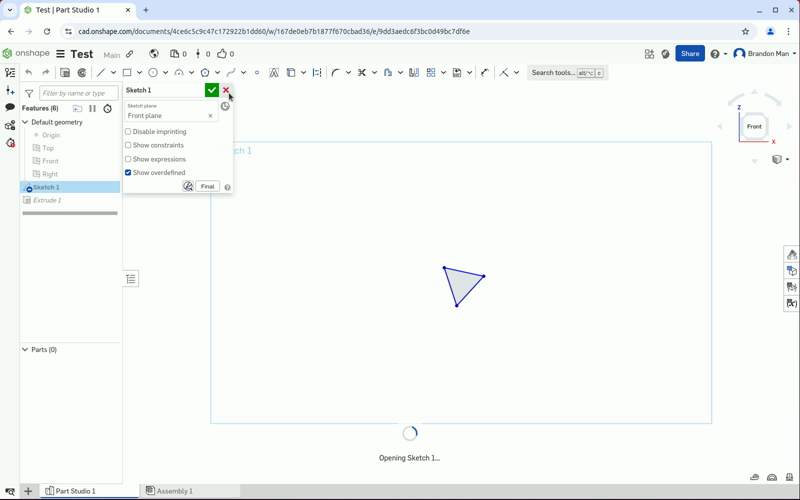
key(shift+s)
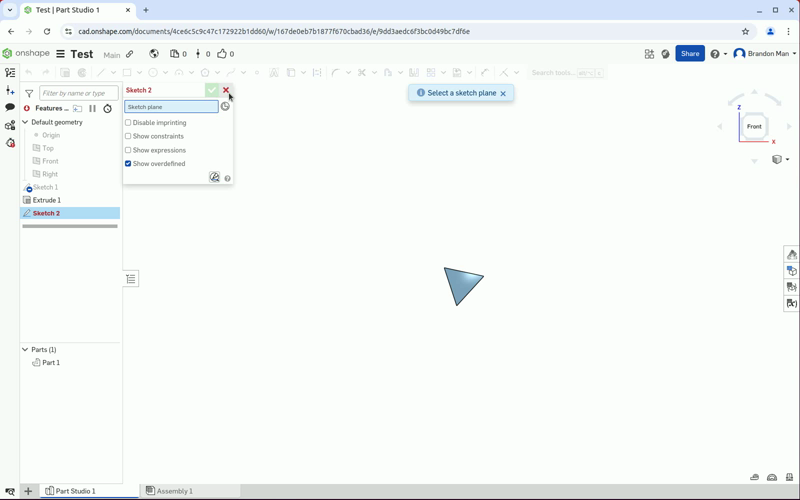
mouse_move(73, 163)
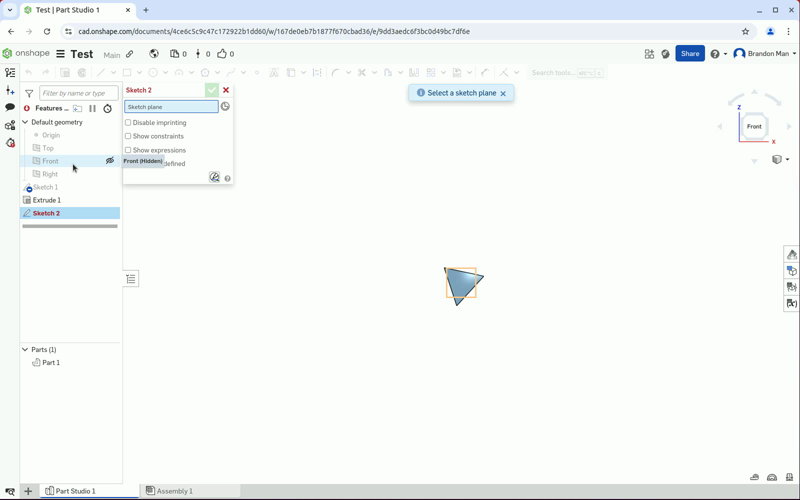
click(73, 163)
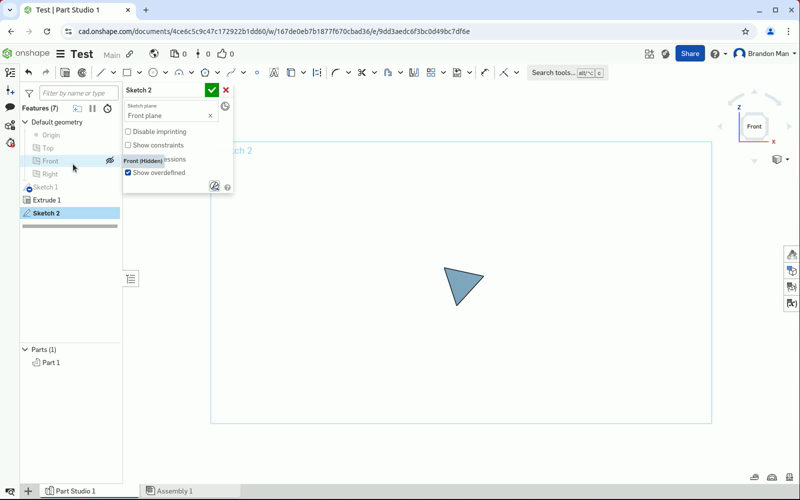
mouse_move(73, 352)
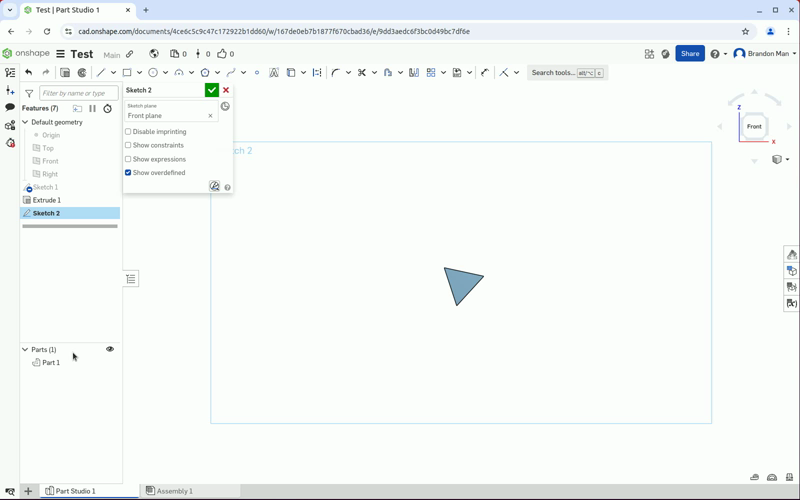
key(y)
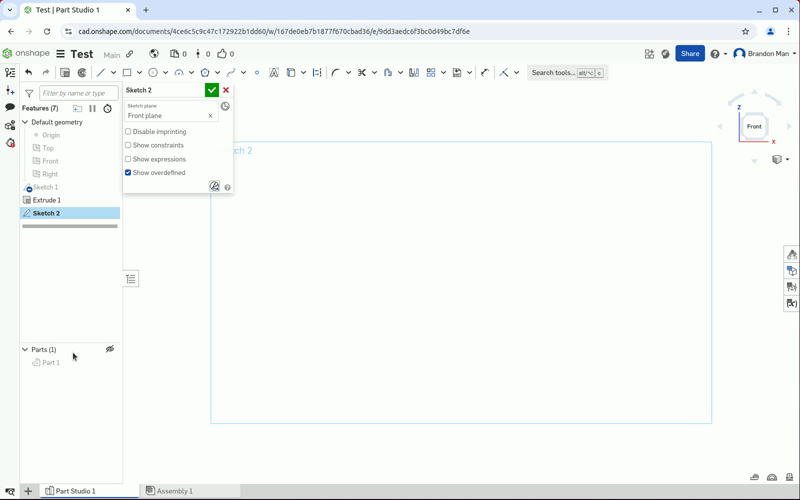
key(l)
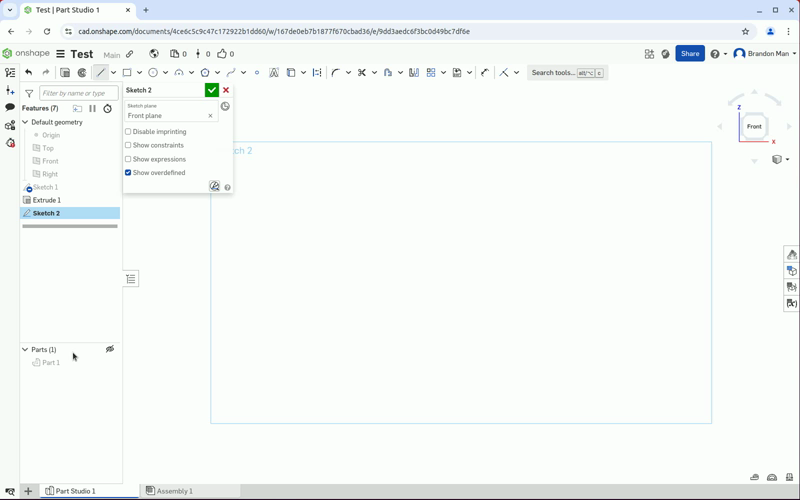
key_down(shift)
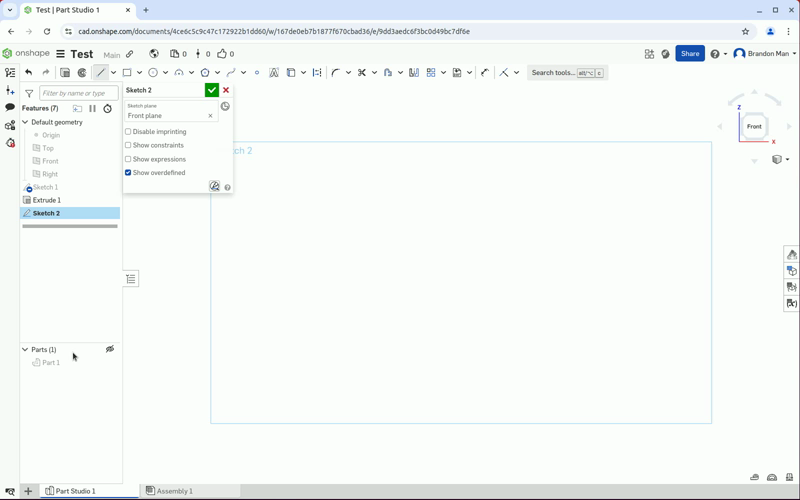
mouse_move(368, 210)
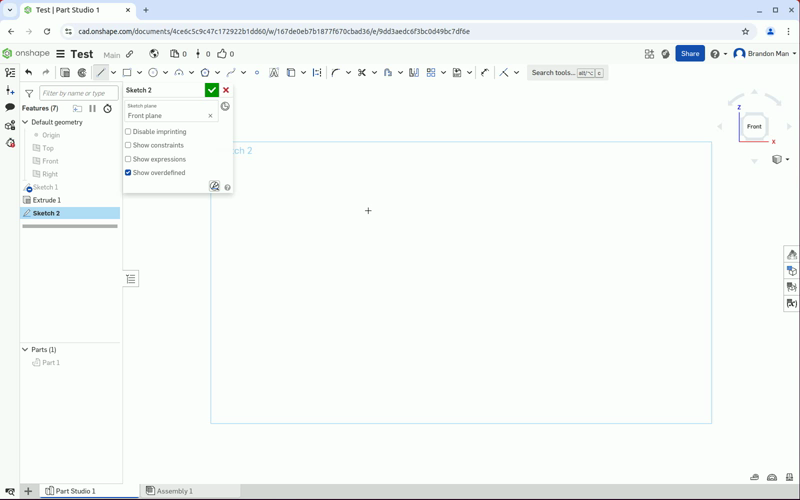
click(368, 210)
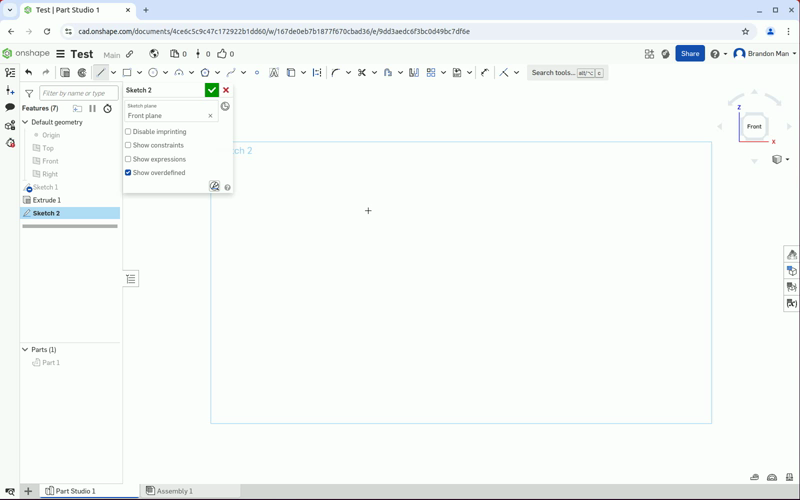
key_up(shift)
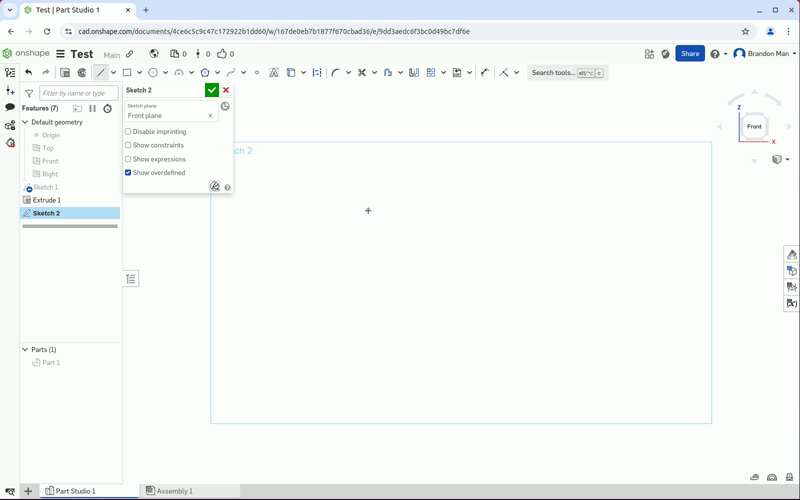
key_down(shift)
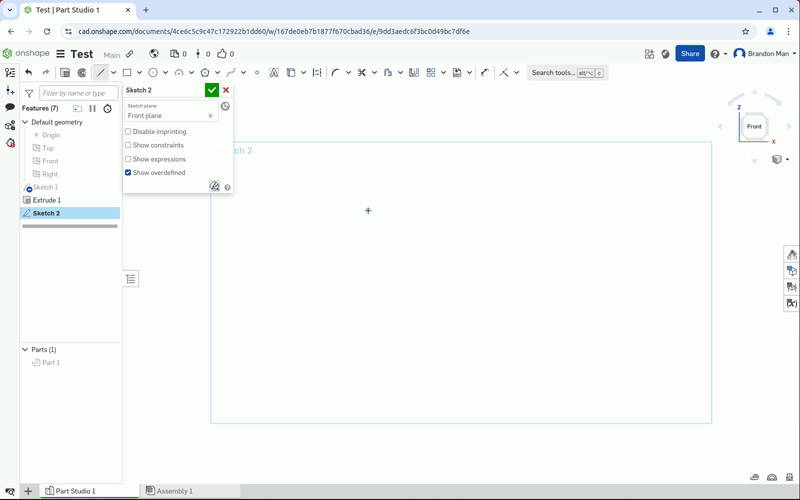
mouse_move(398, 210)
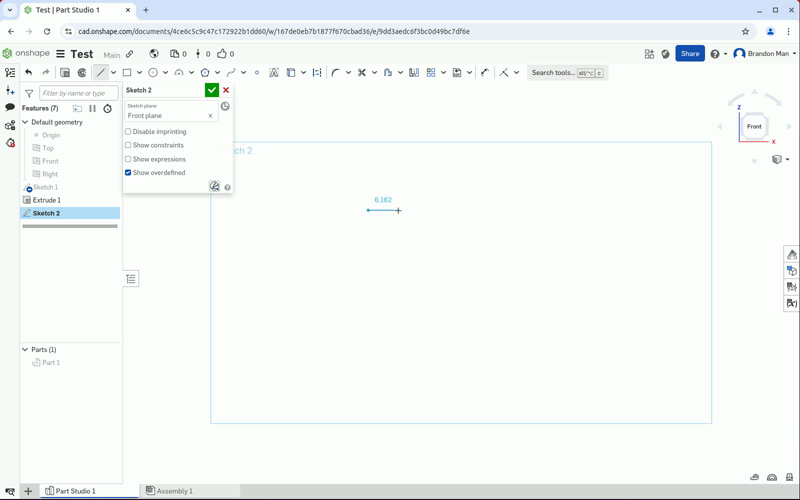
mouse_move(370, 238)
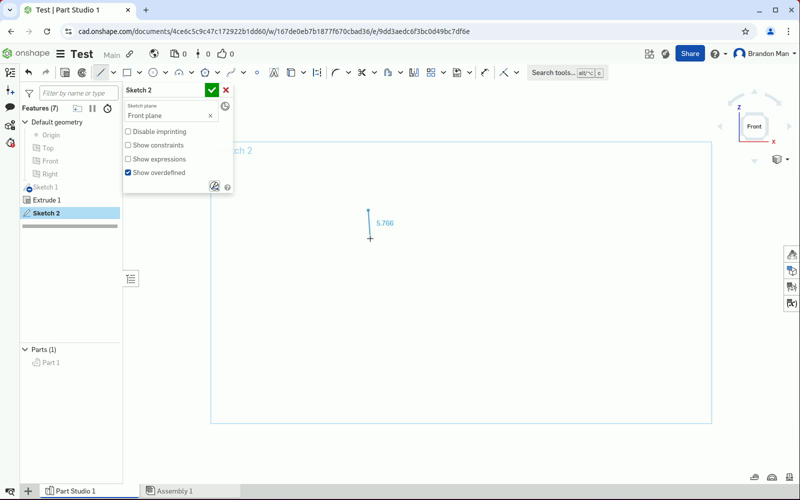
click(370, 238)
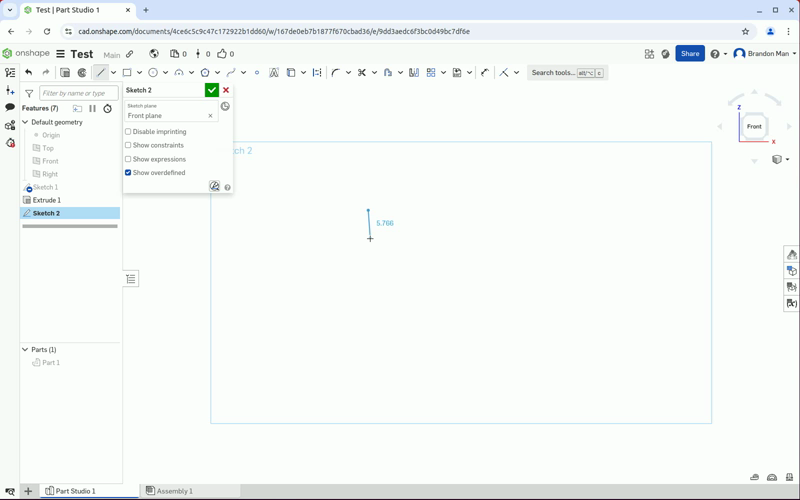
key_up(shift)
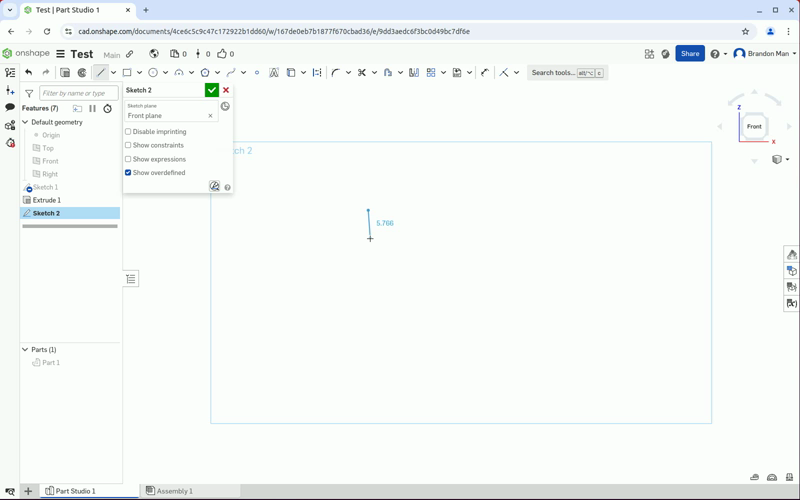
key_down(shift)
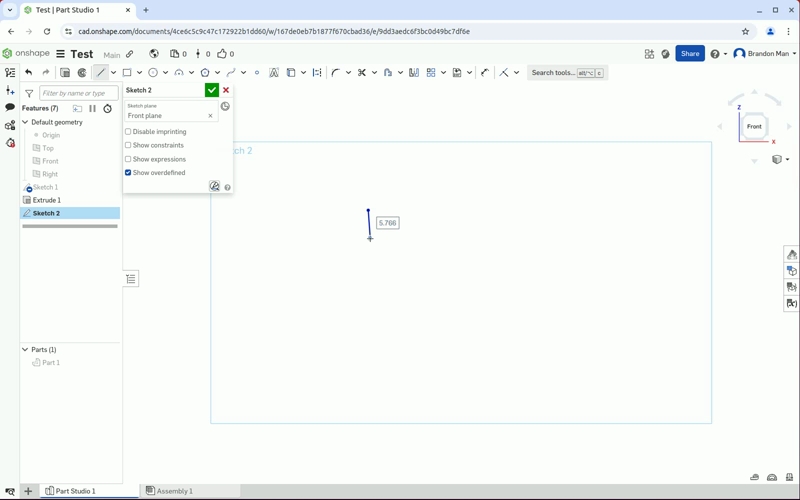
mouse_move(400, 238)
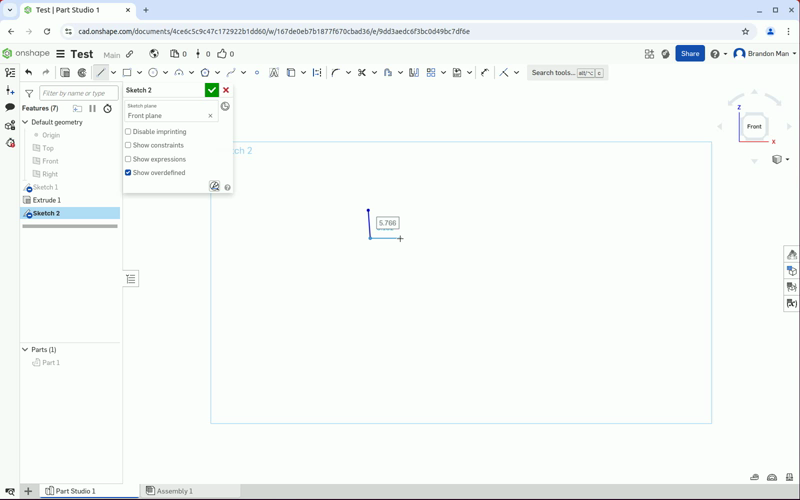
mouse_move(398, 236)
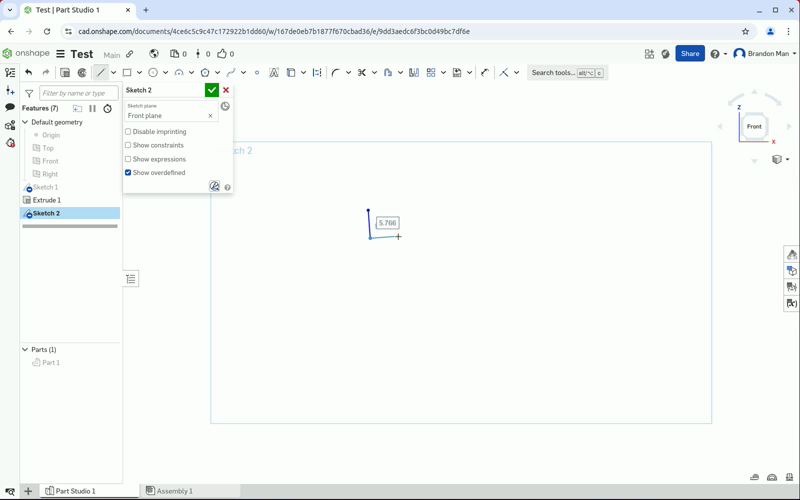
click(398, 236)
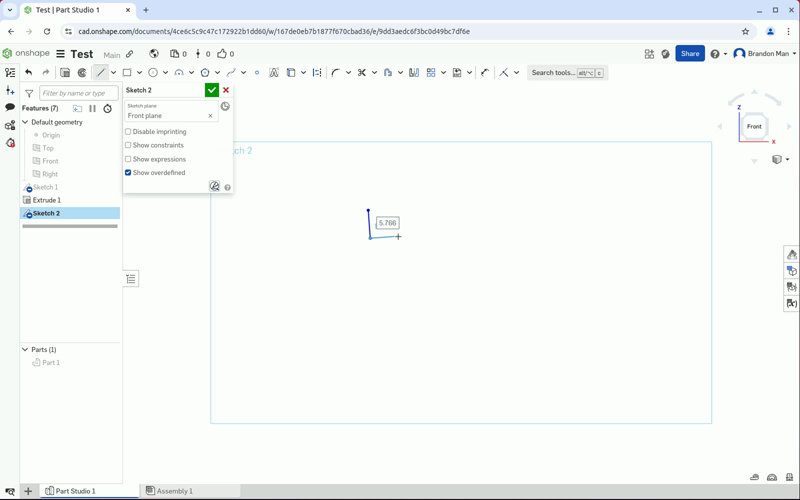
key_up(shift)
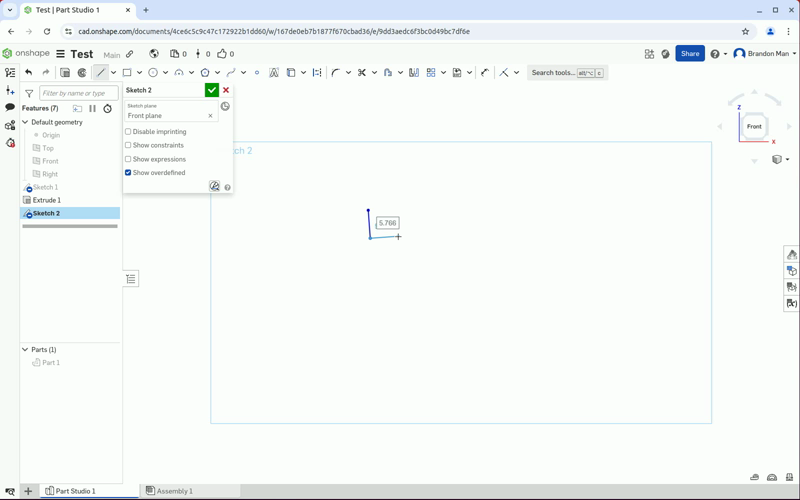
key_down(shift)
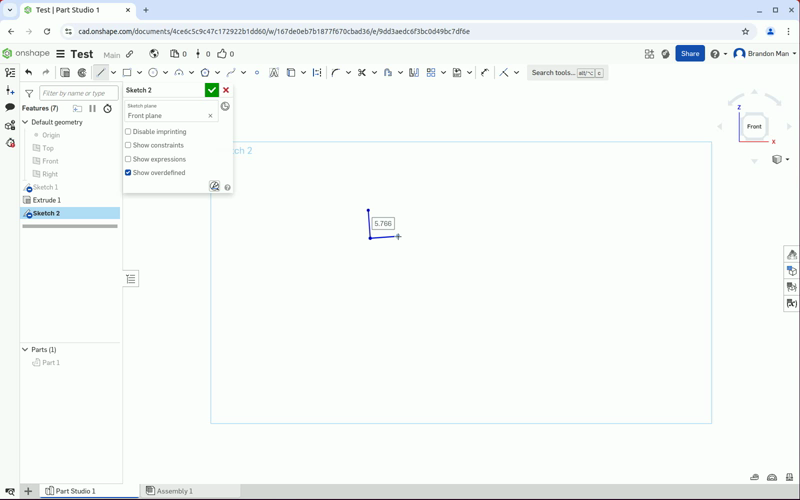
mouse_move(428, 236)
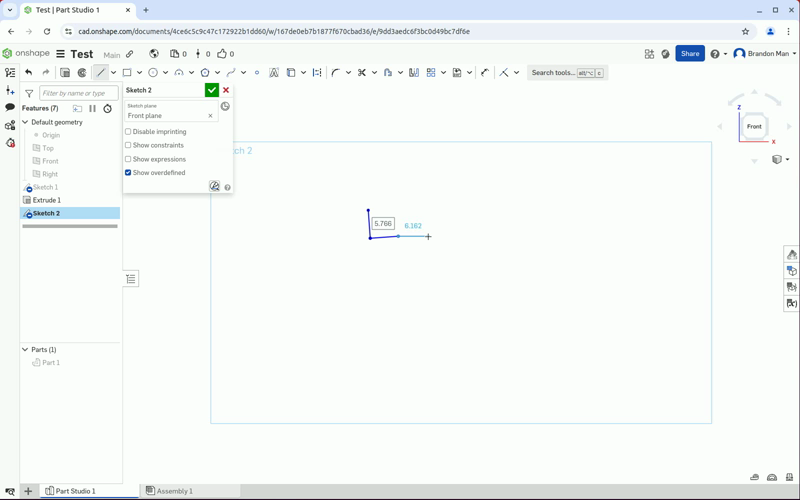
mouse_move(396, 208)
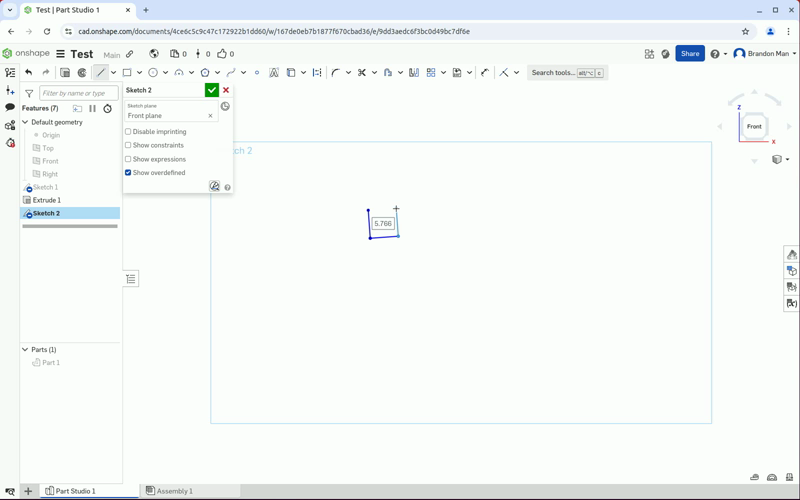
click(396, 208)
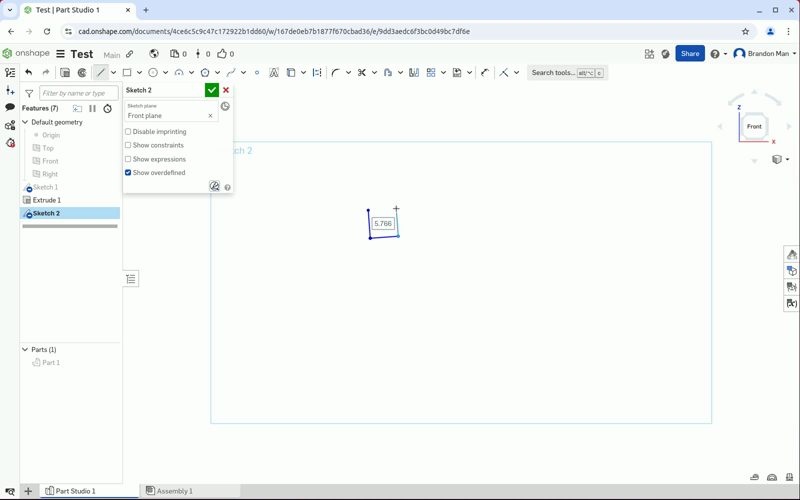
key_up(shift)
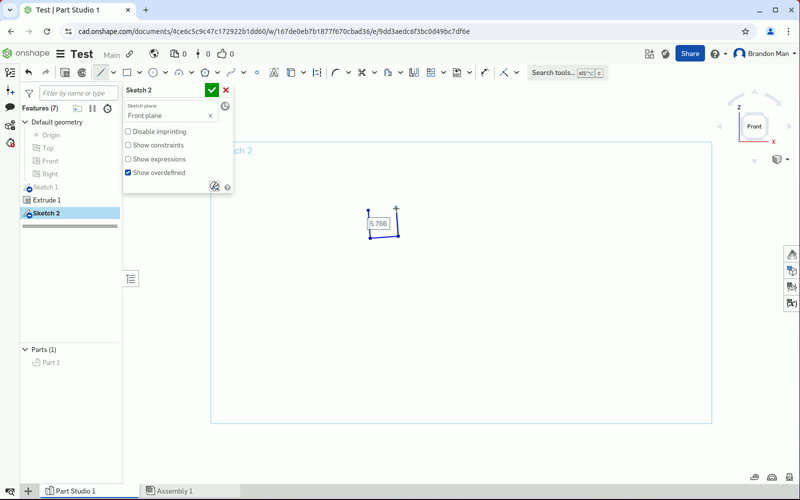
mouse_move(426, 208)
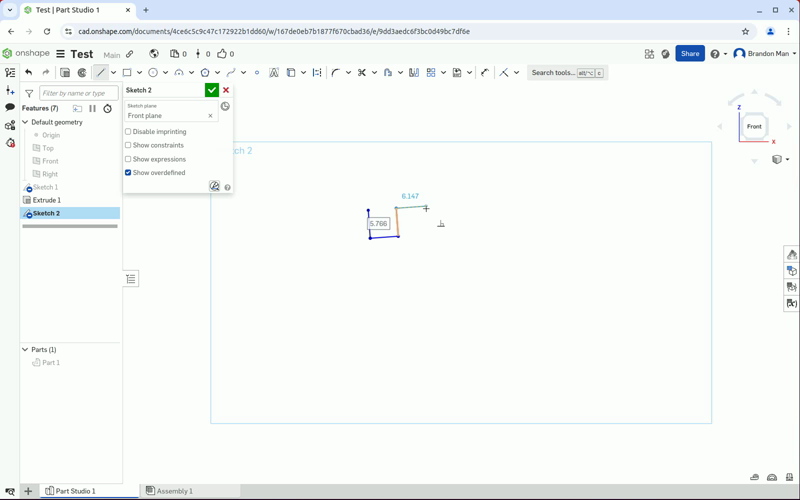
key_down(shift)
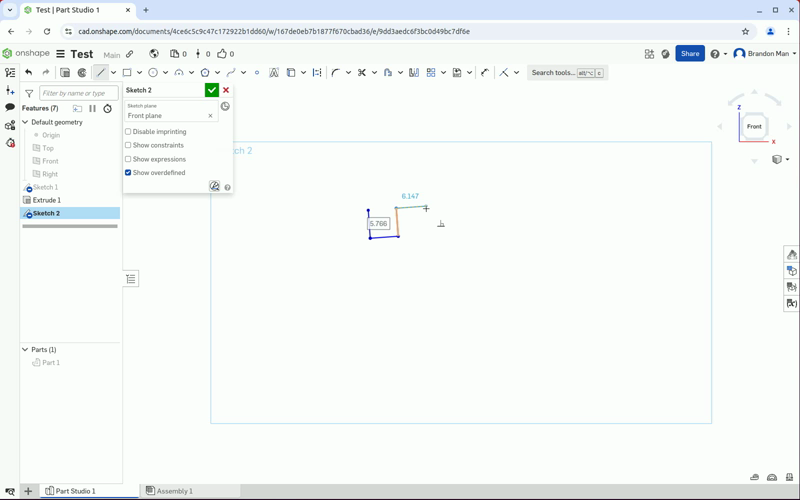
mouse_move(368, 210)
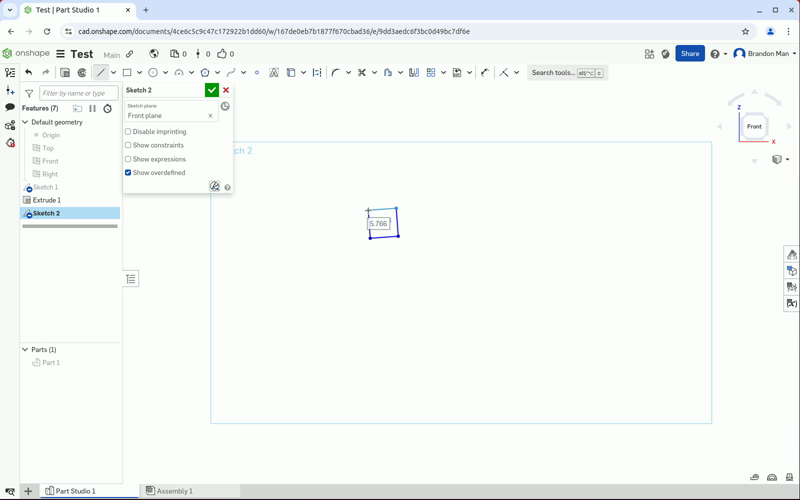
key_up(shift)
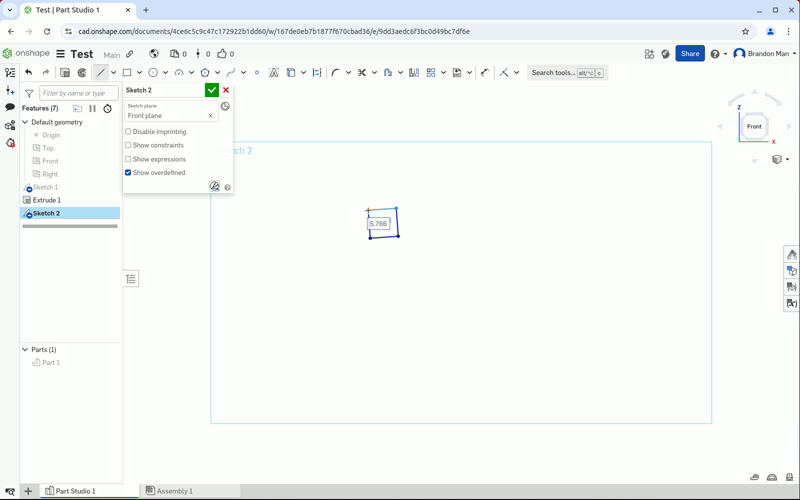
click(368, 210)
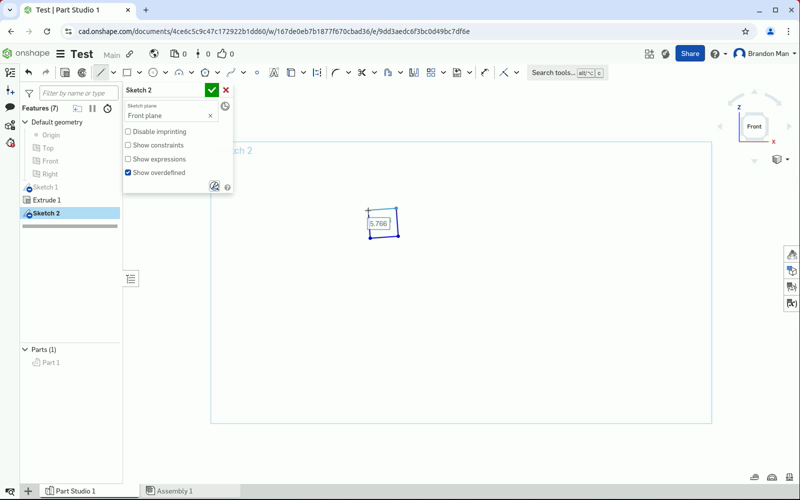
key(esc)
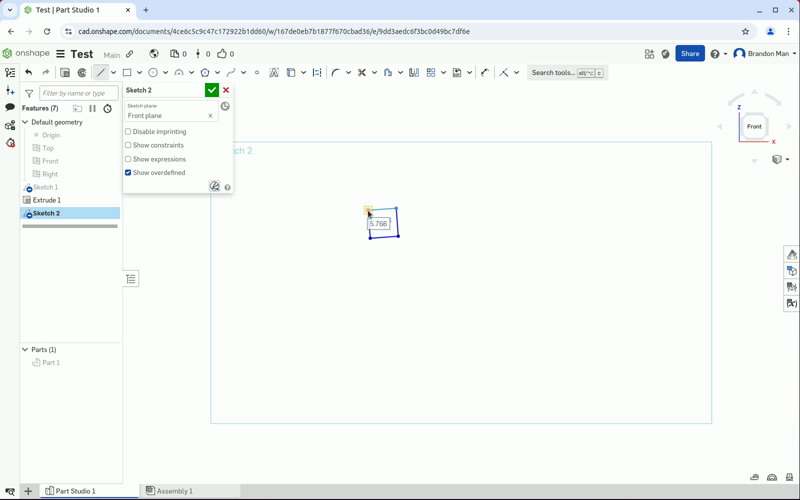
mouse_move(376, 215)
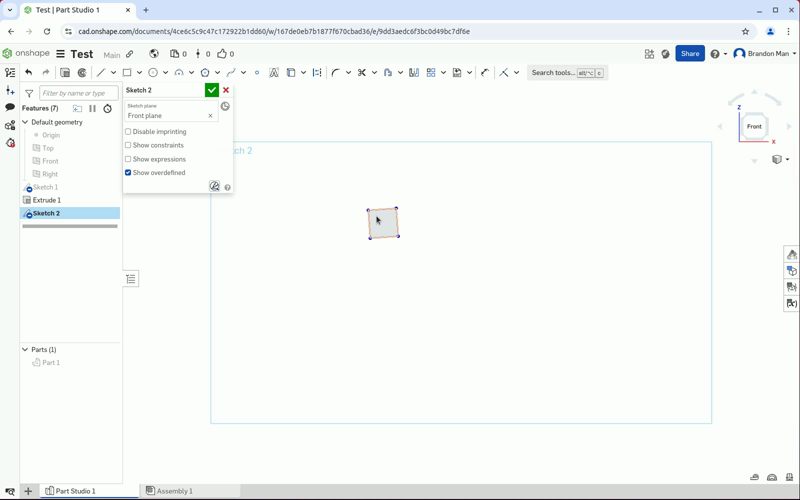
scroll(6)
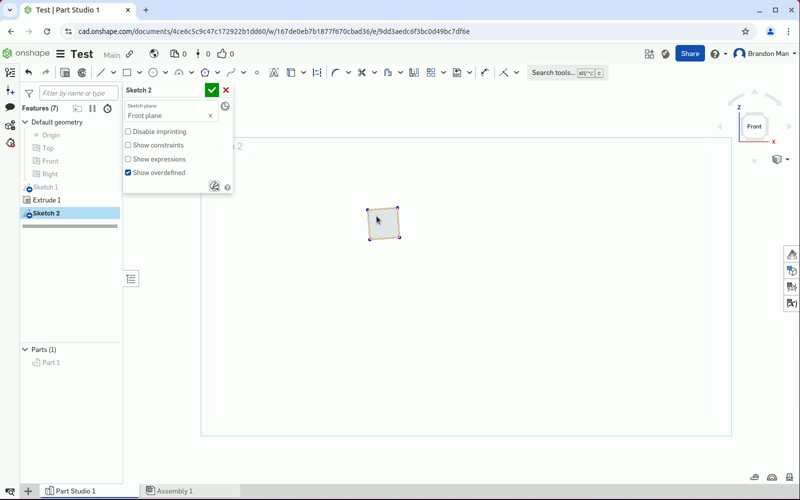
scroll(6)
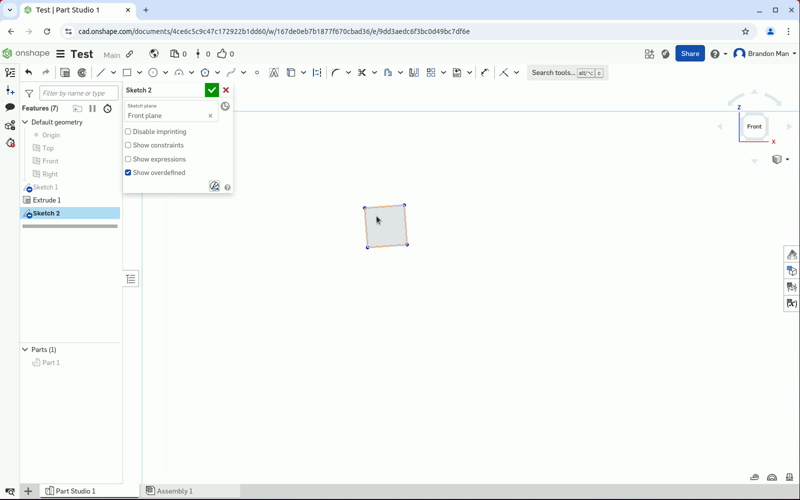
scroll(6)
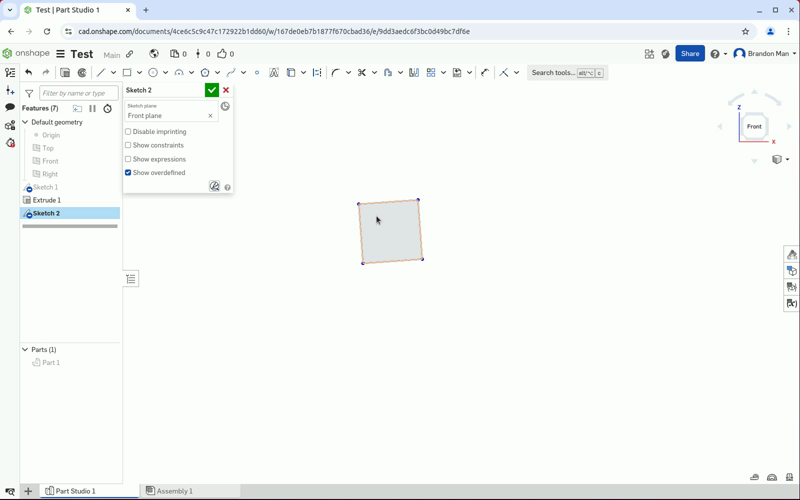
scroll(6)
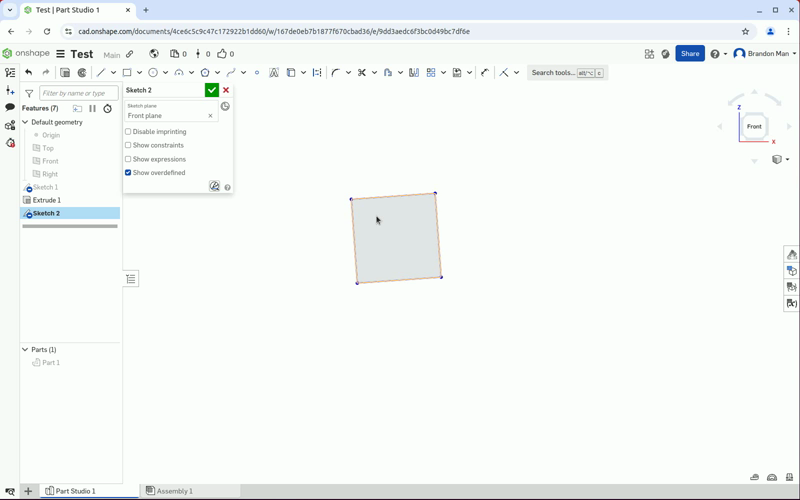
scroll(6)
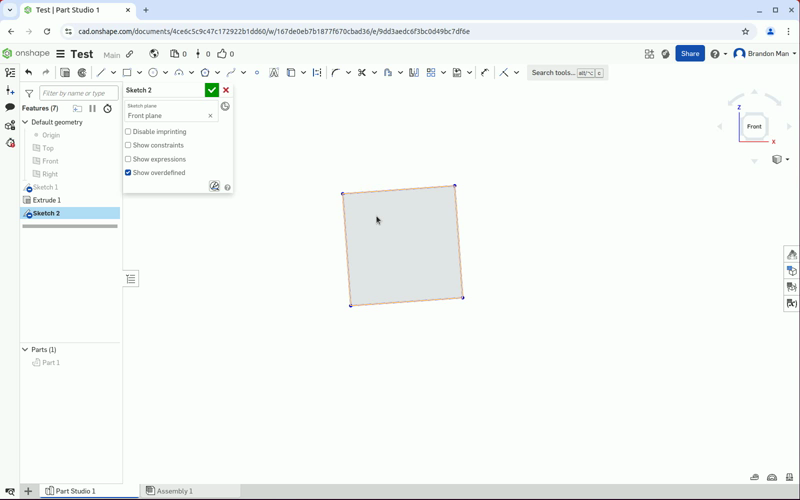
scroll(6)
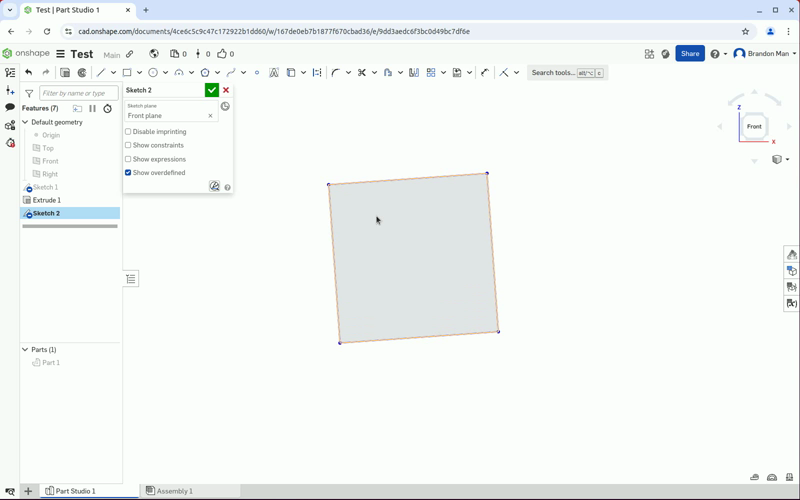
scroll(6)
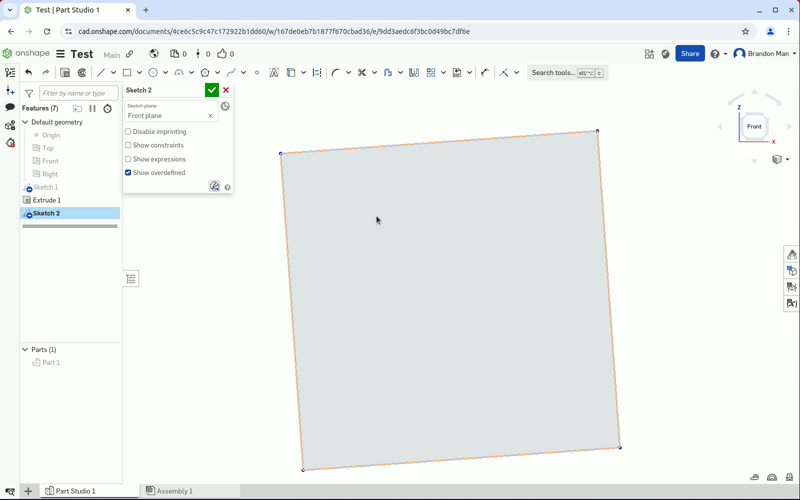
click(376, 215)
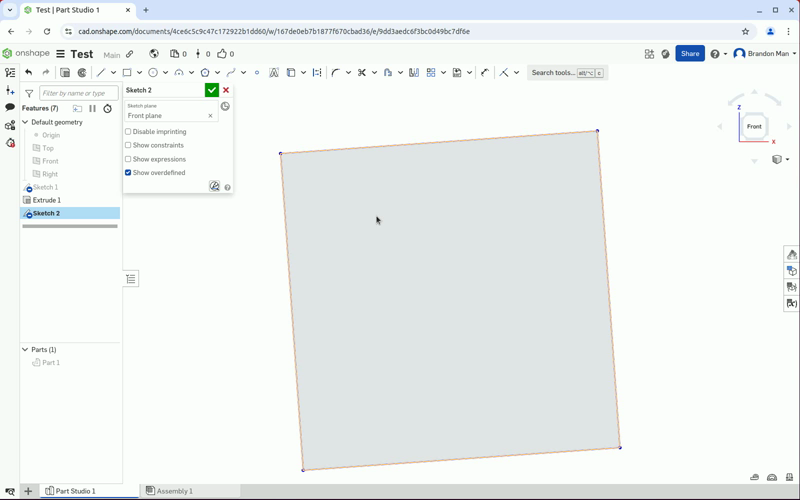
scroll(-6)
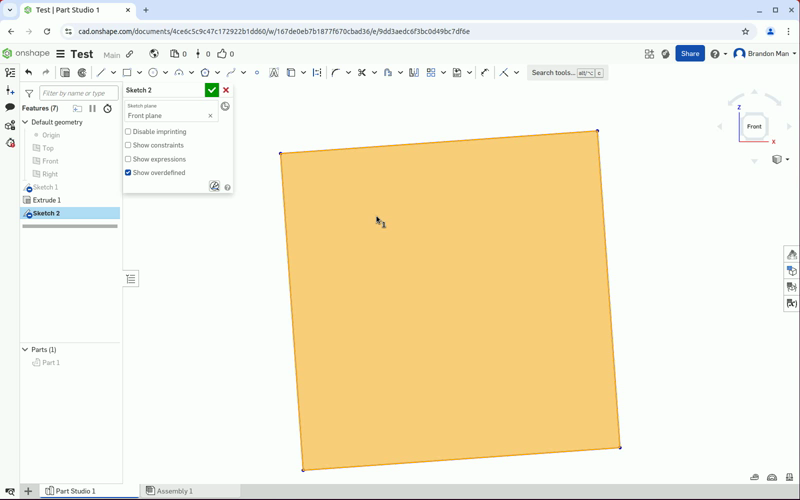
scroll(-6)
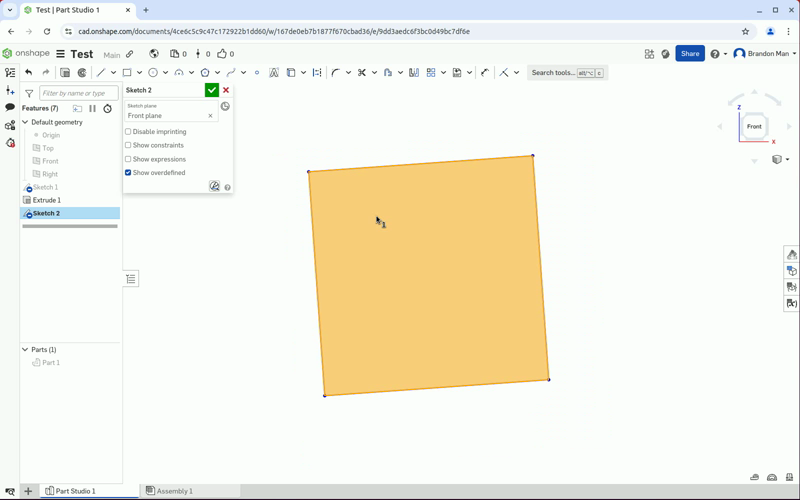
scroll(-6)
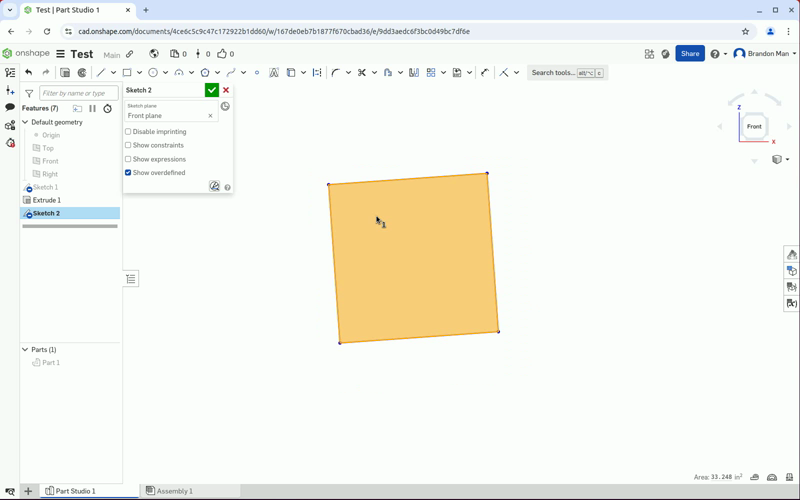
scroll(-6)
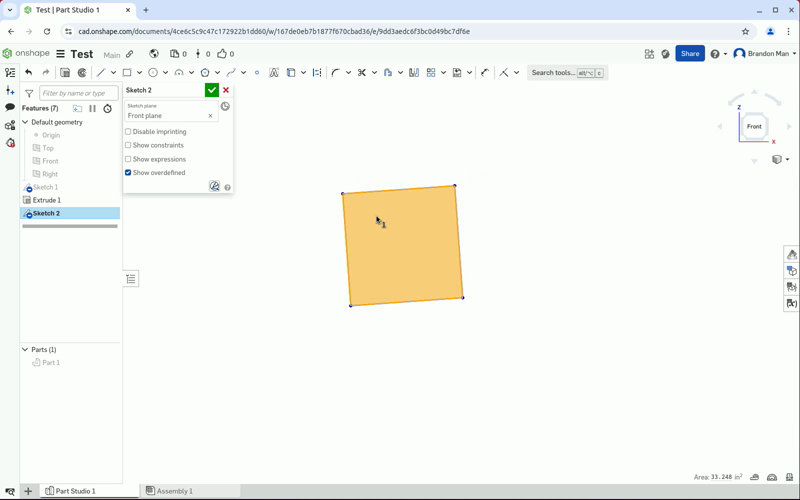
scroll(-6)
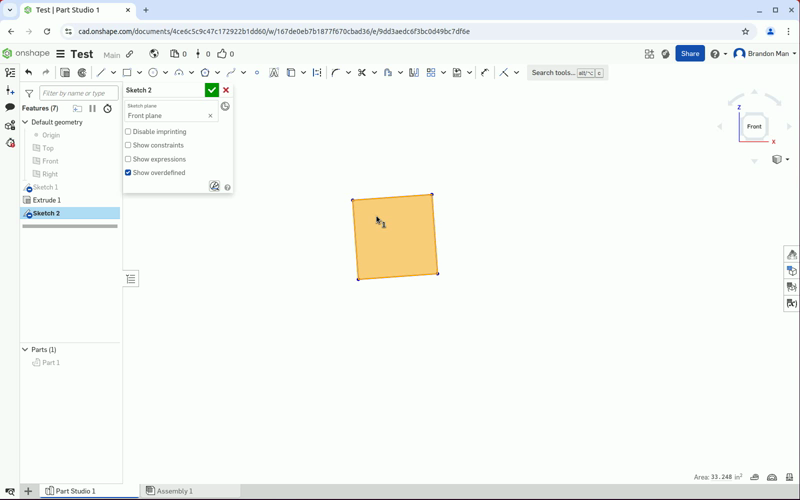
scroll(-6)
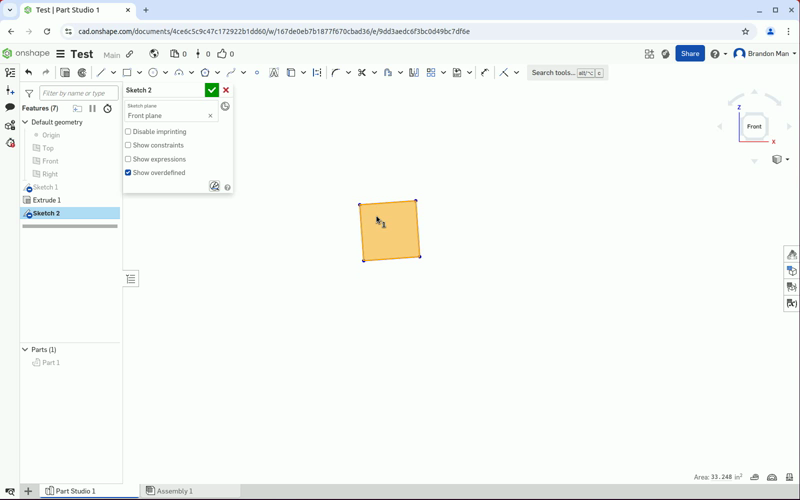
scroll(-6)
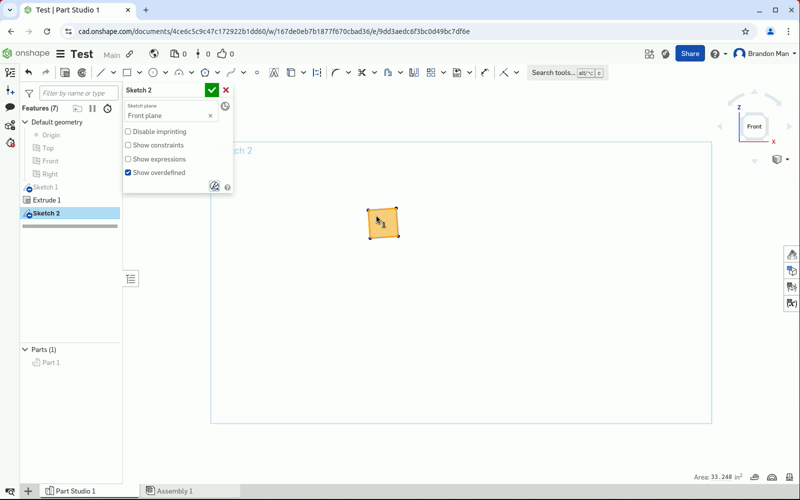
mouse_move(73, 352)
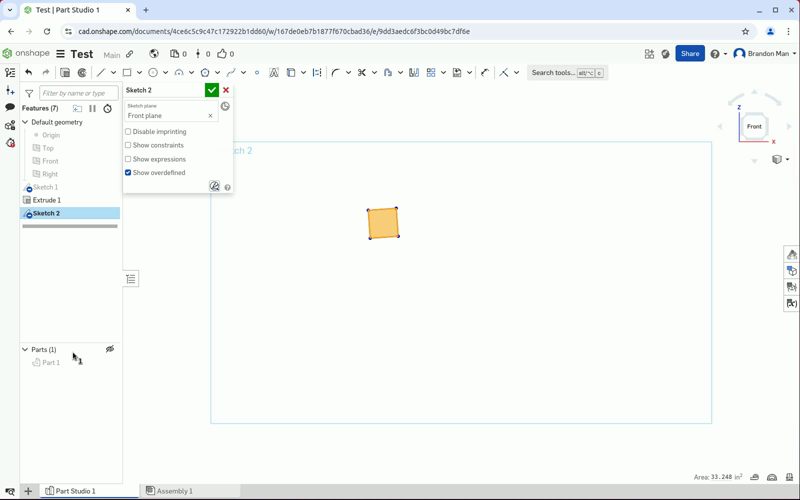
key(shift+y)
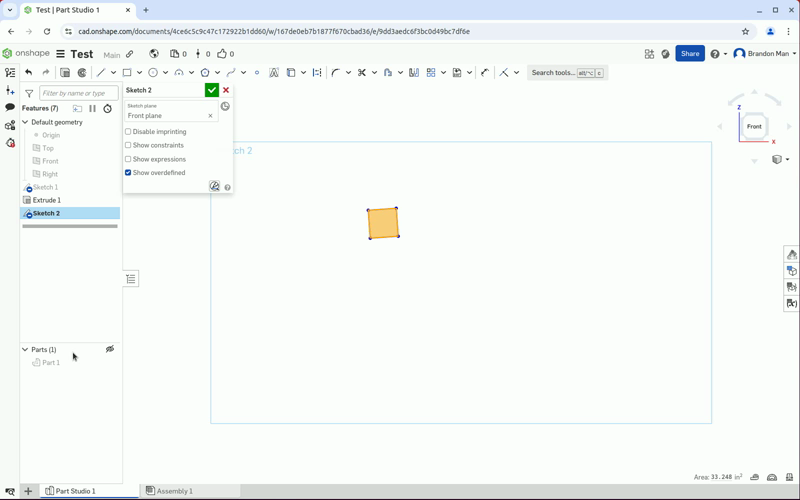
key(shift+e)
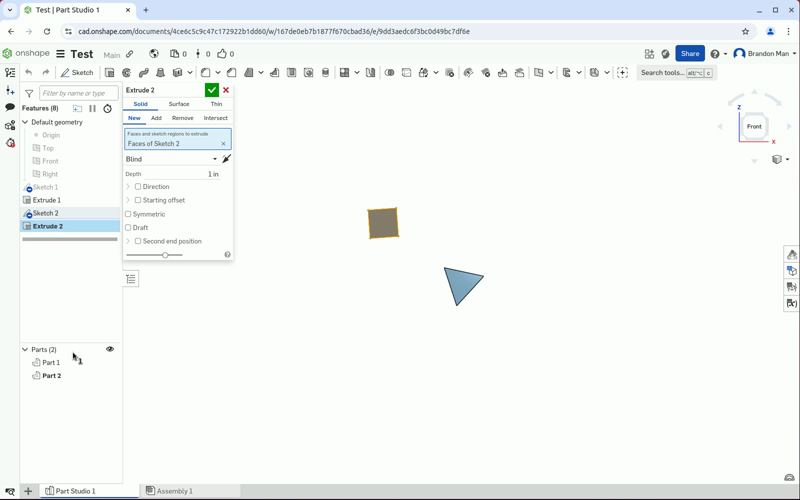
mouse_move(143, 106)
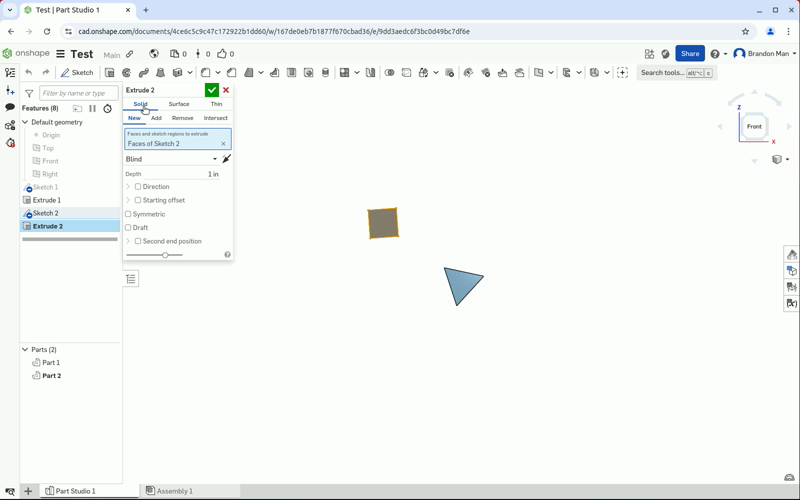
click(143, 106)
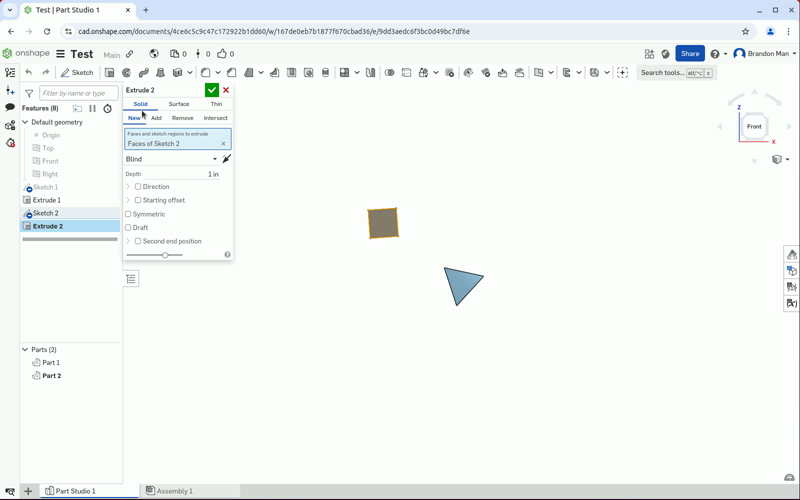
mouse_move(137, 120)
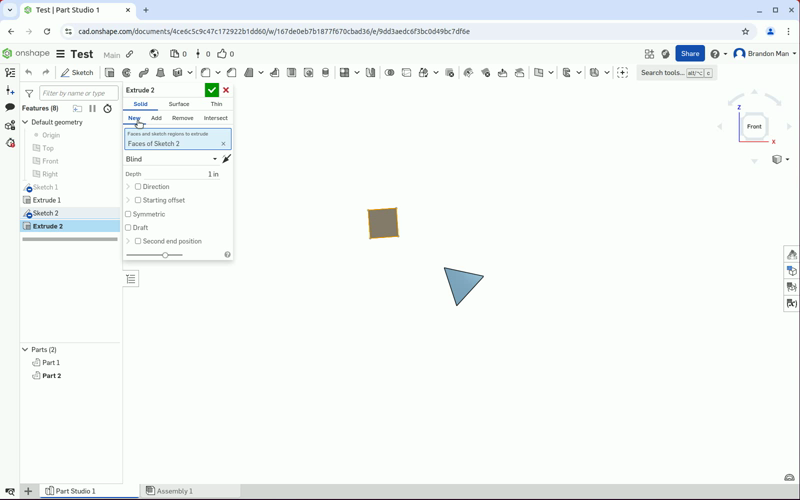
click(137, 120)
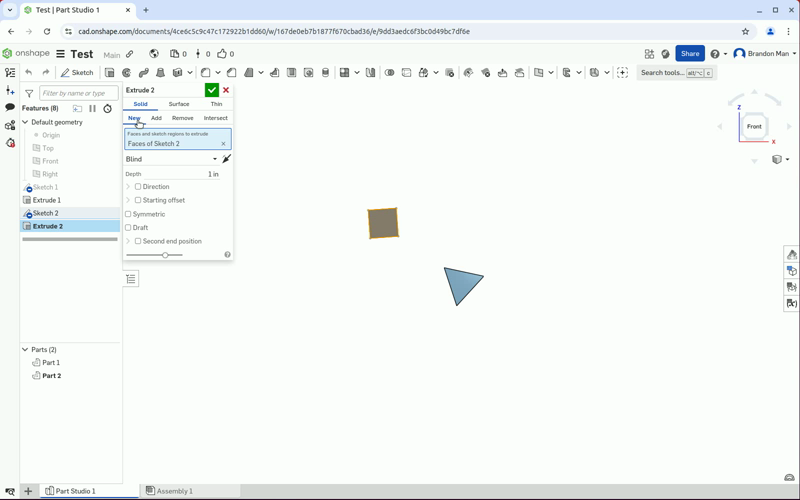
key(tab, 4)
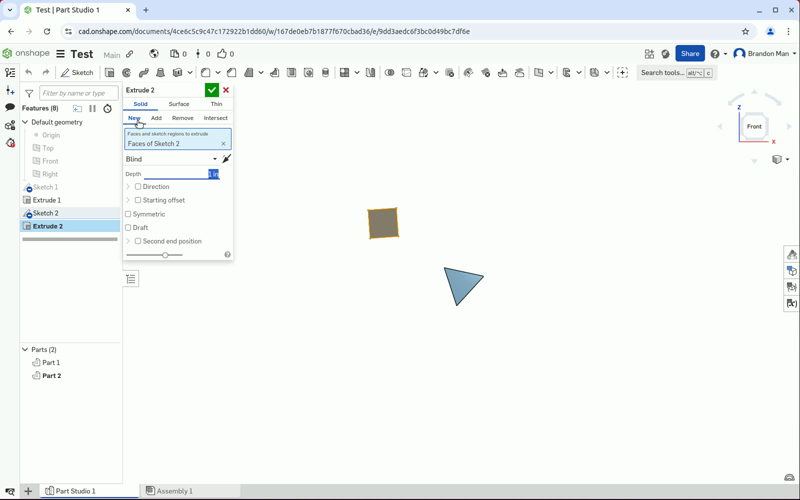
text(23.108)
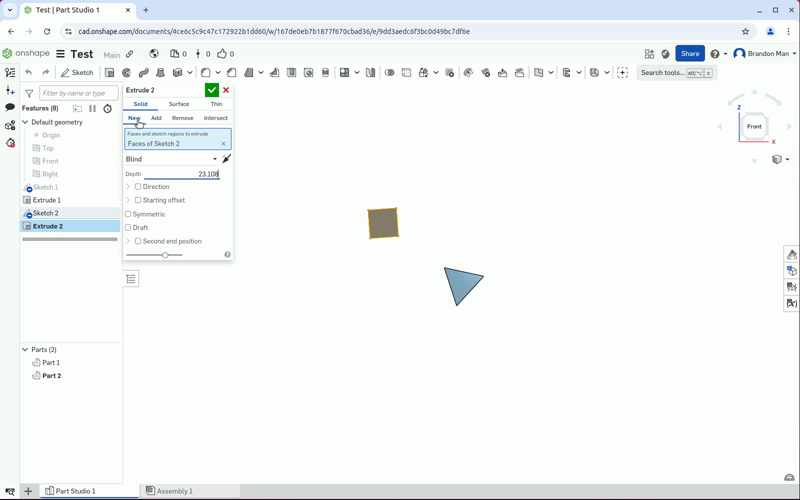
key(enter)
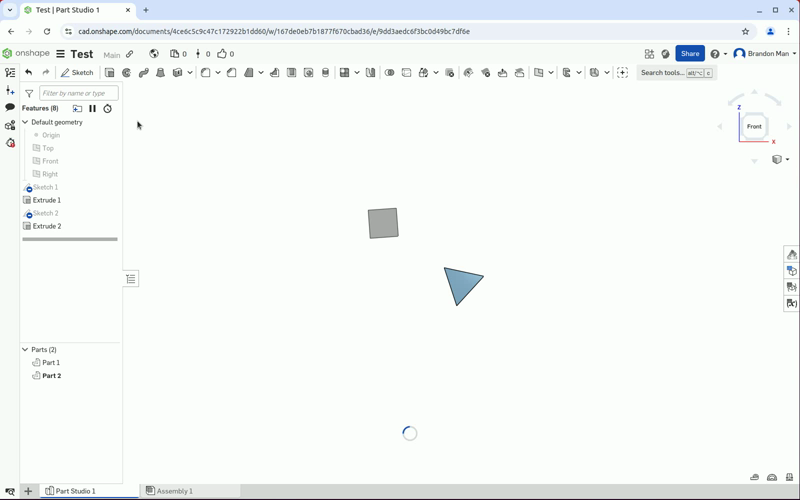
key(shift+h)
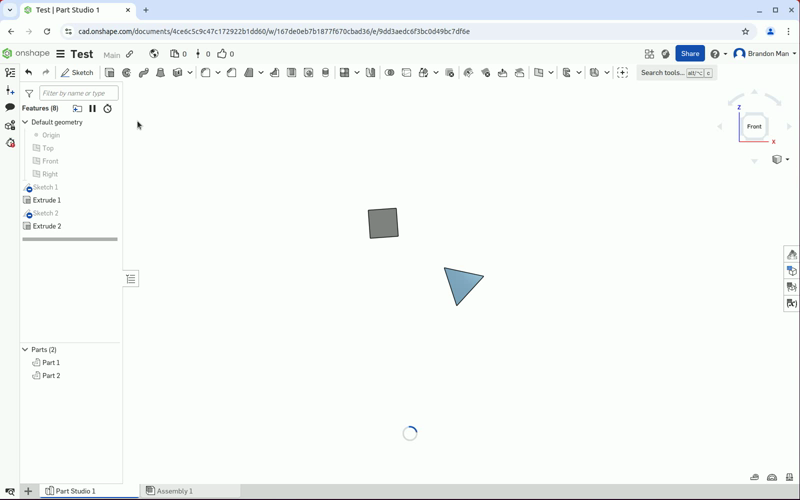
key(shift+h)
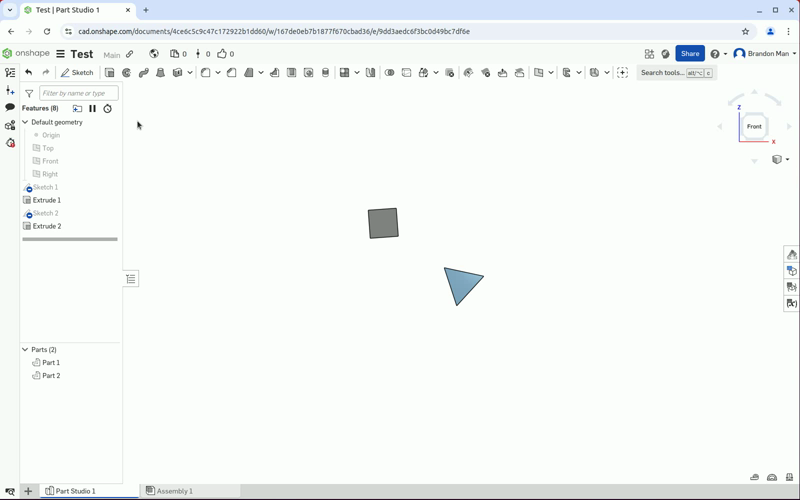
mouse_move(73, 189)
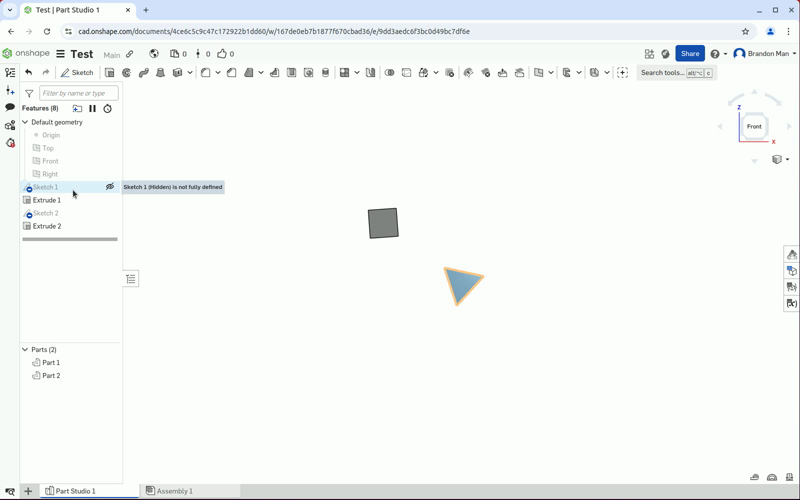
click(73, 189)
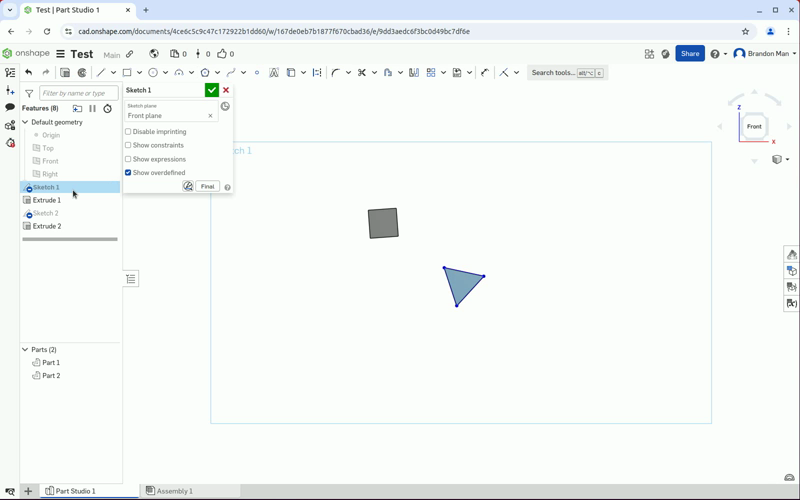
mouse_move(229, 92)
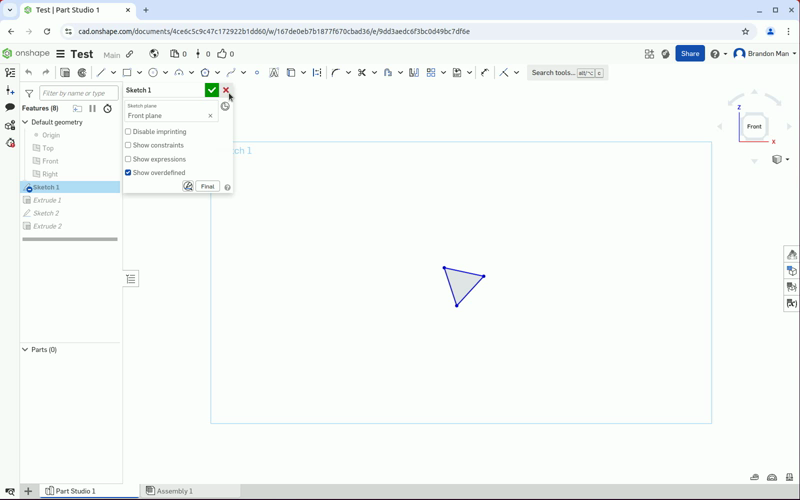
click(229, 92)
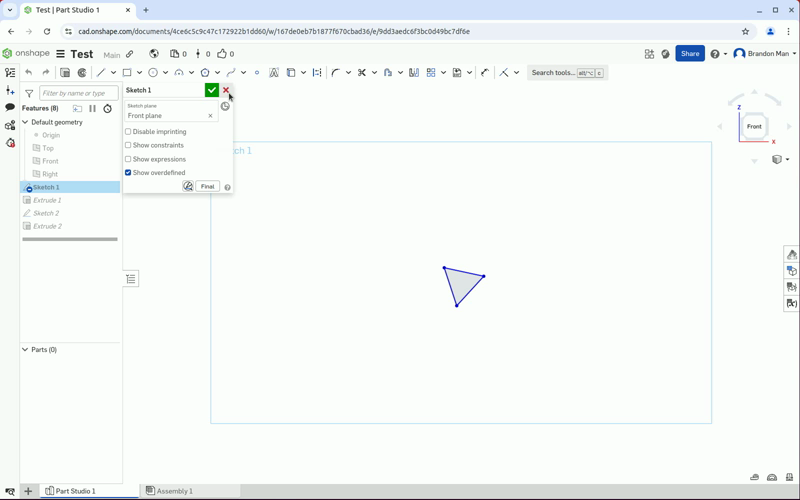
key(shift+s)
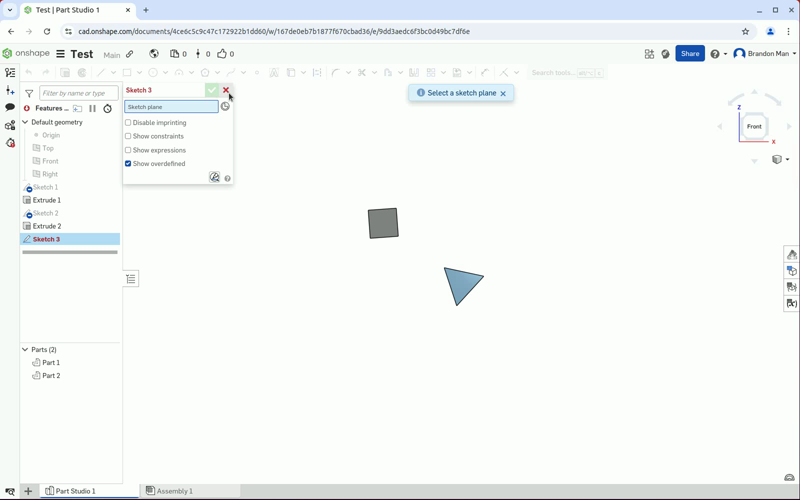
mouse_move(73, 163)
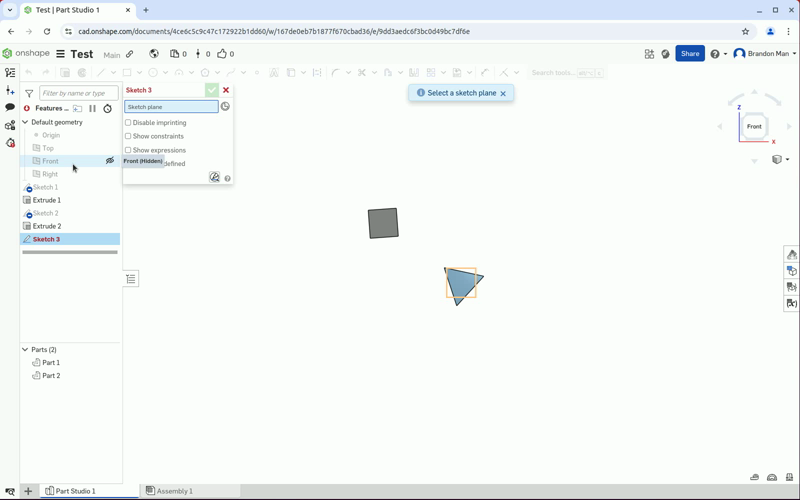
click(73, 163)
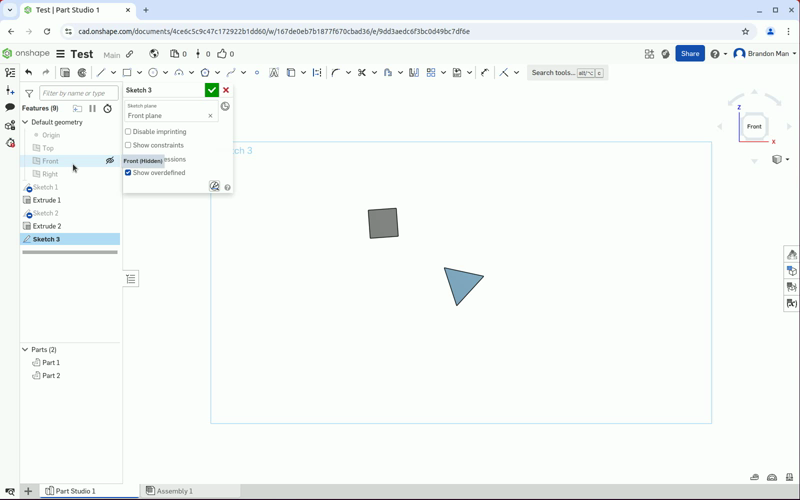
mouse_move(73, 352)
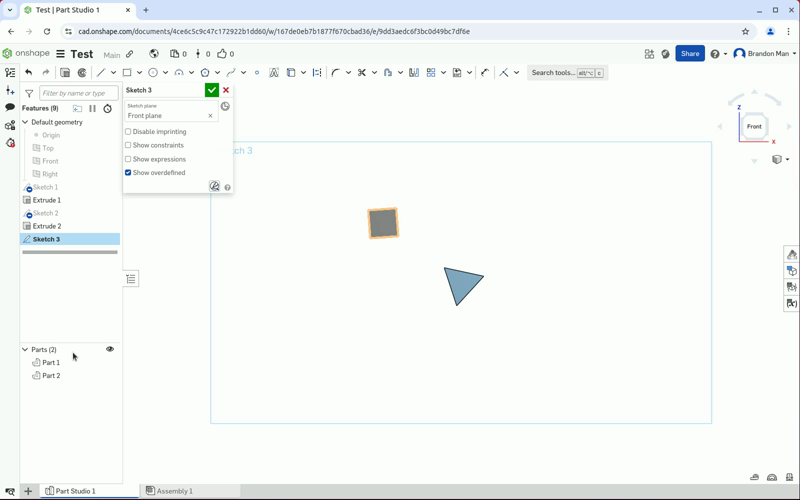
key(y)
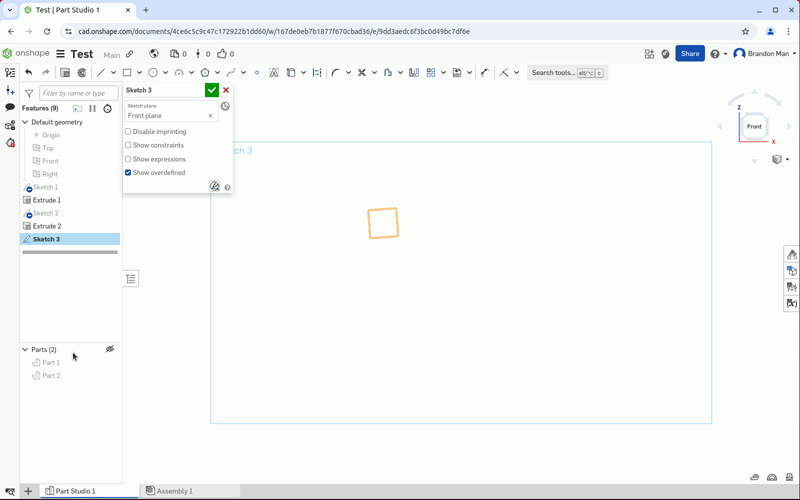
key(l)
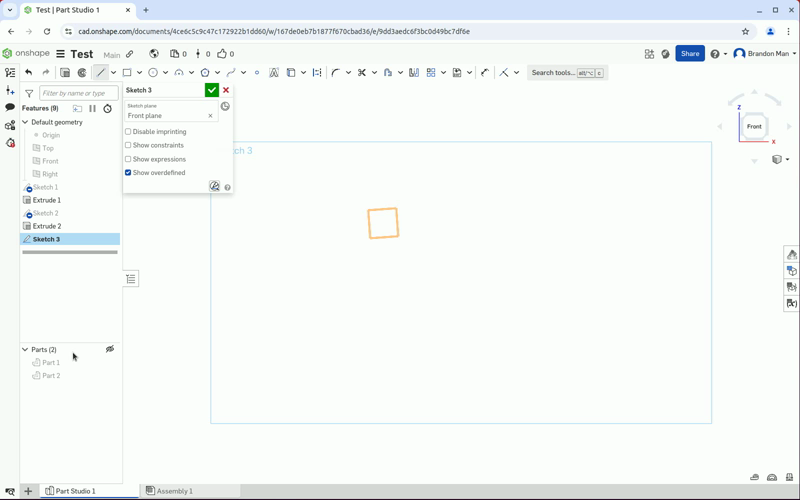
key_down(shift)
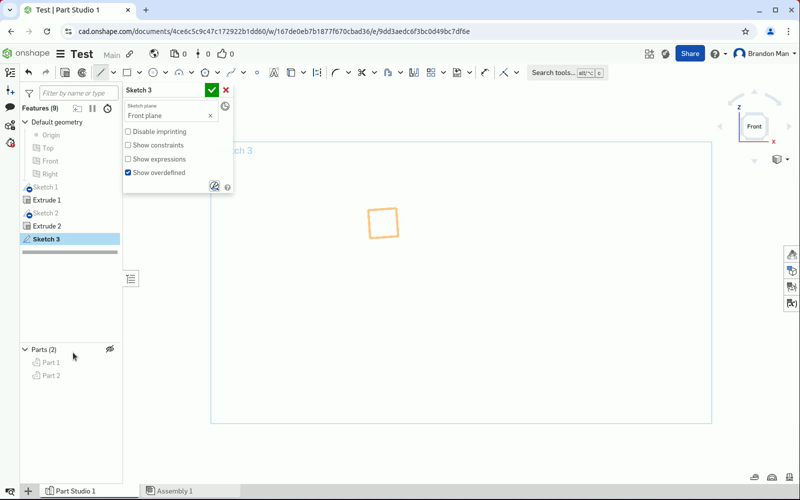
mouse_move(463, 219)
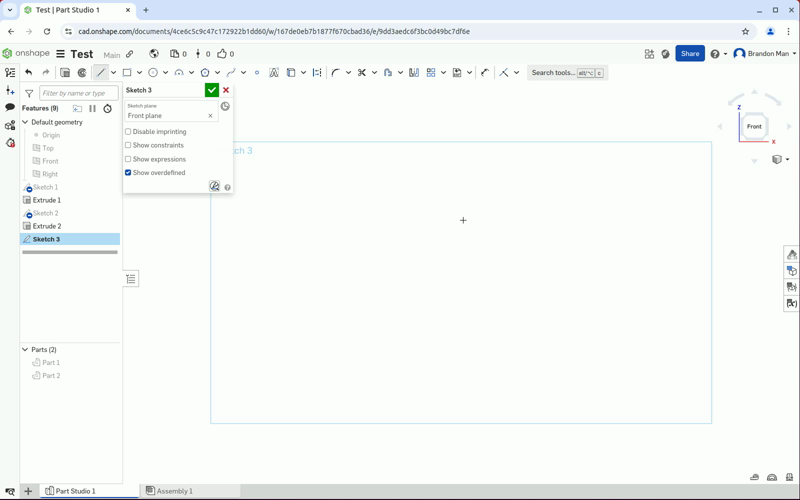
click(463, 219)
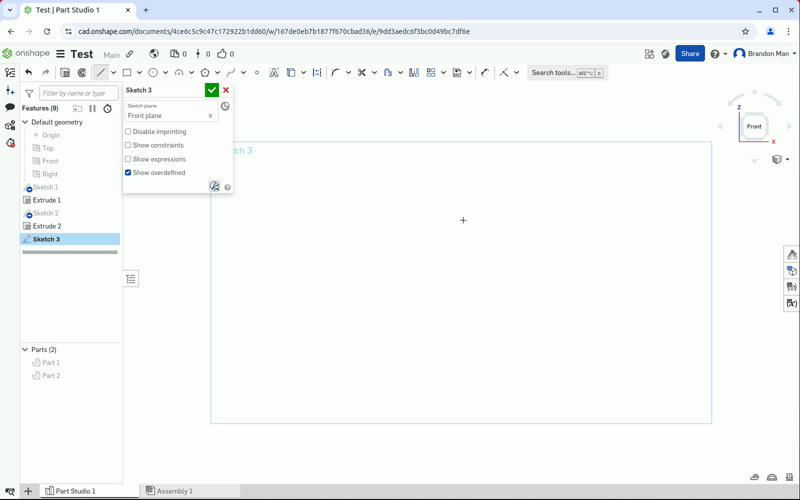
key_up(shift)
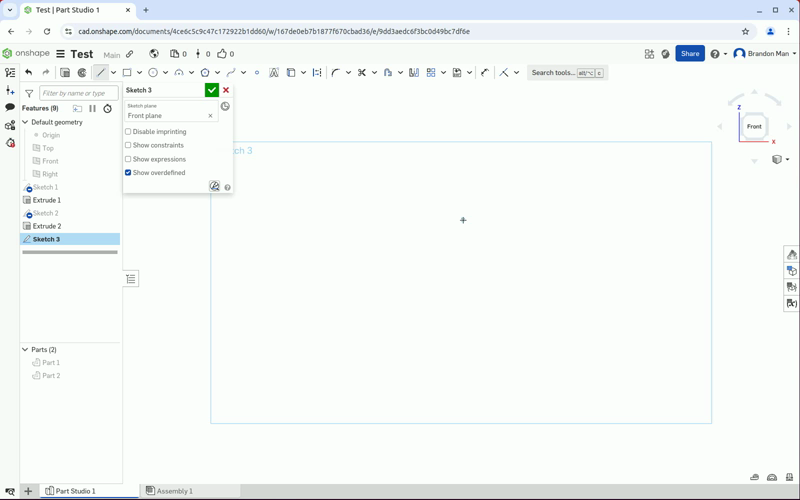
key_down(shift)
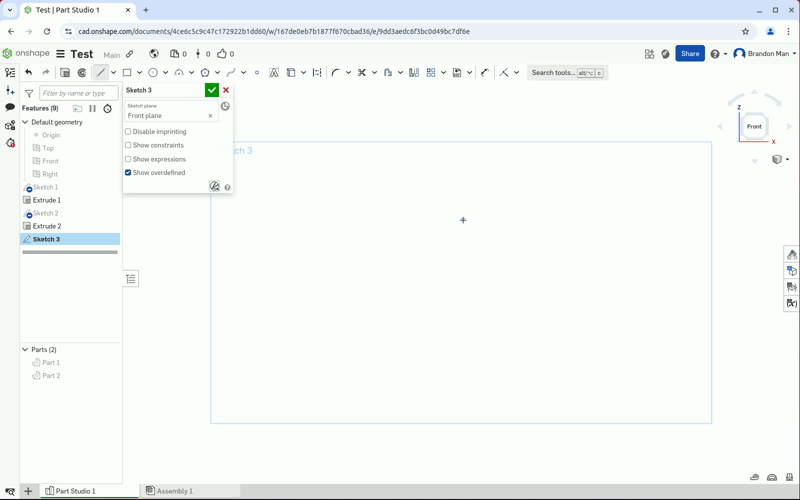
mouse_move(493, 219)
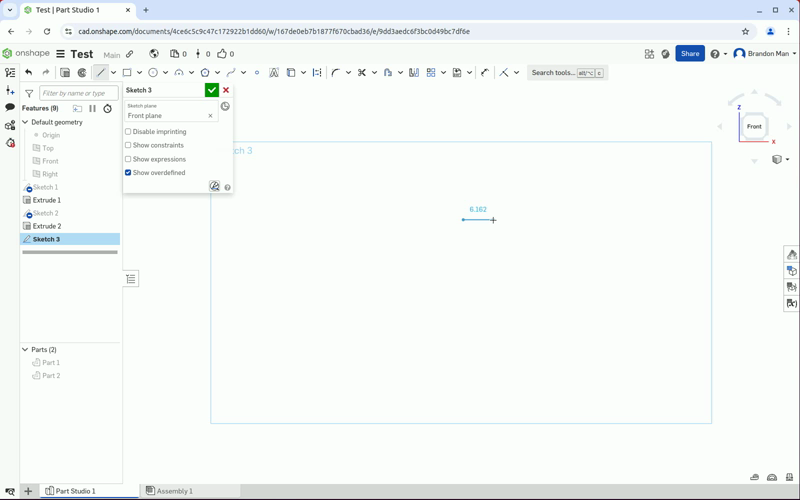
mouse_move(474, 242)
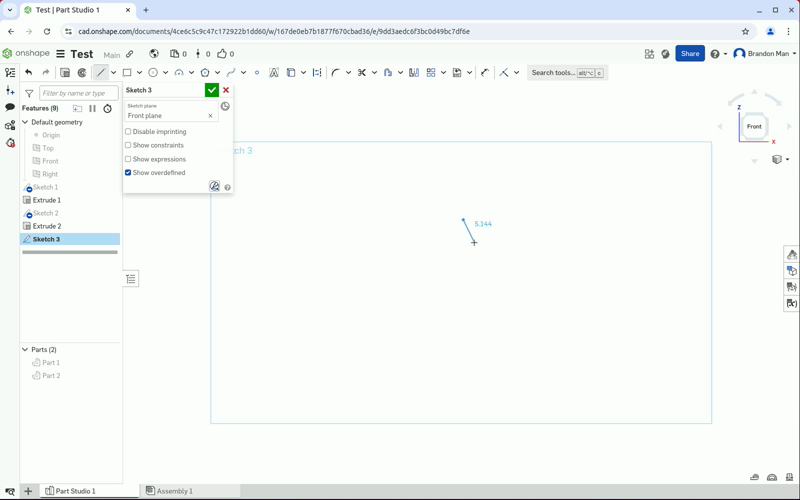
click(474, 242)
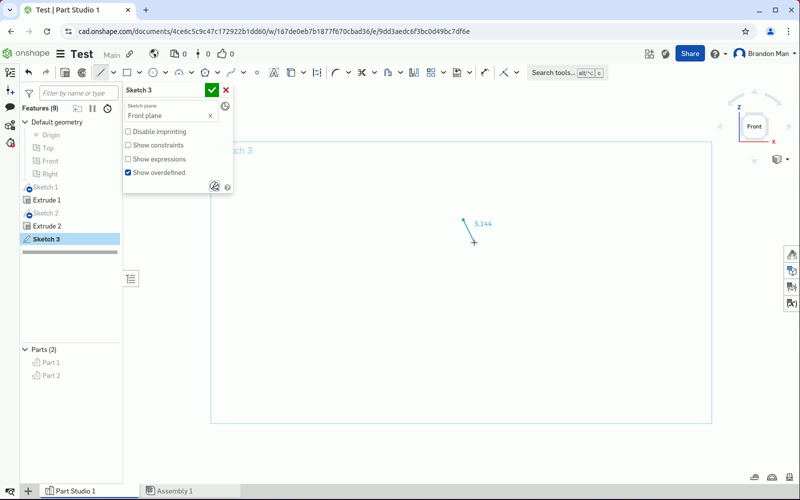
key_up(shift)
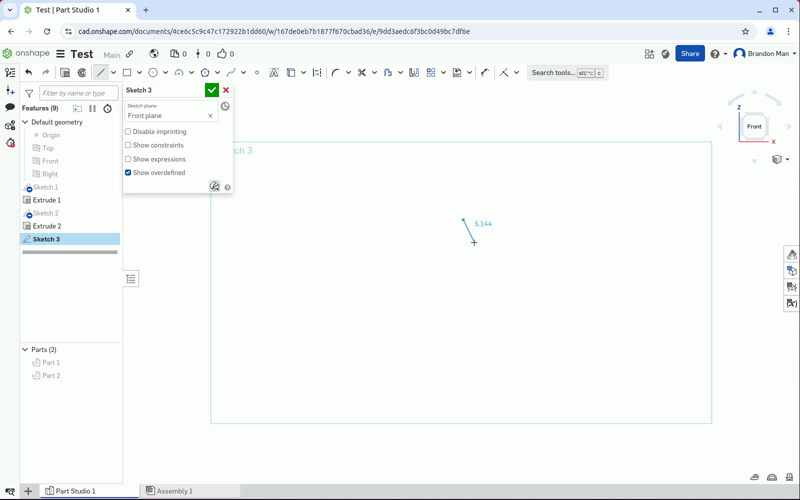
key_down(shift)
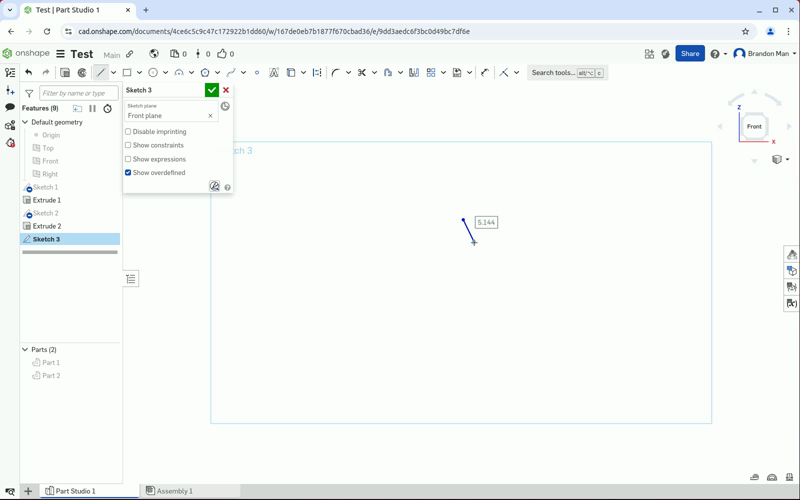
mouse_move(504, 242)
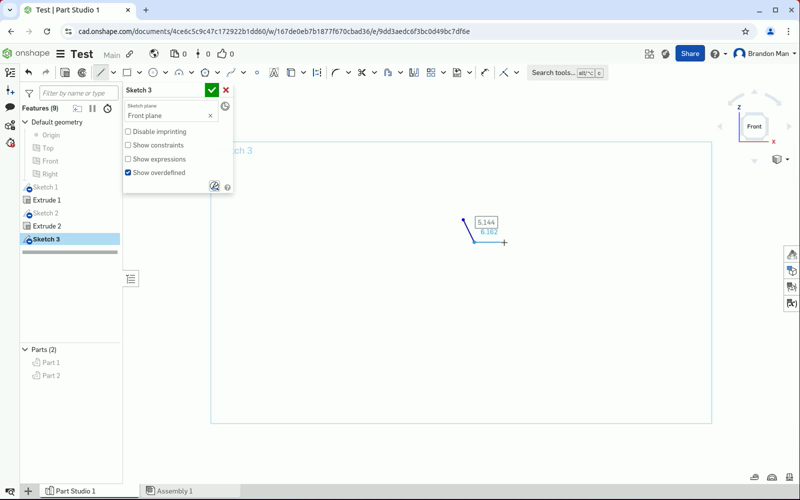
mouse_move(499, 238)
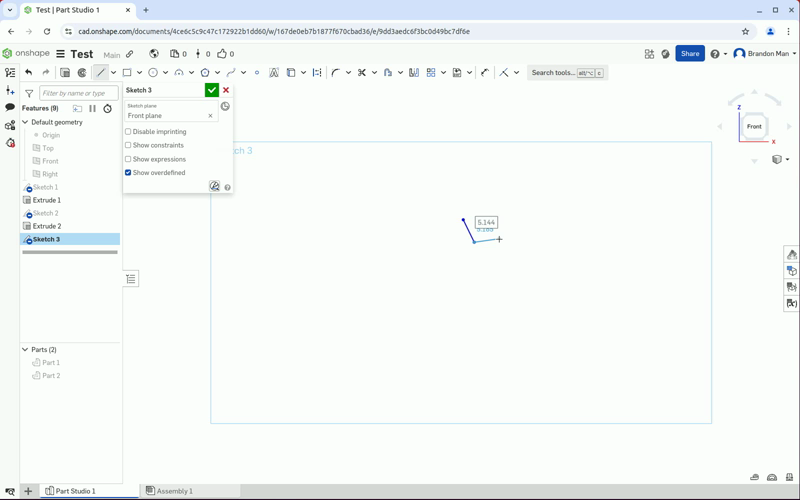
click(499, 238)
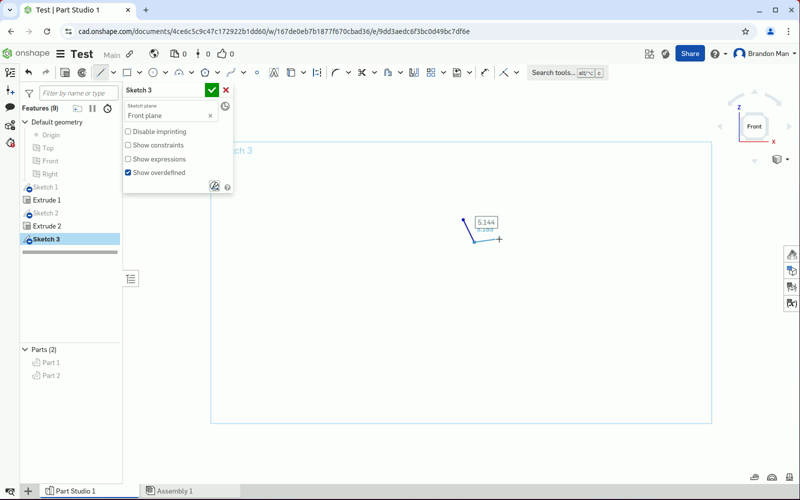
key_up(shift)
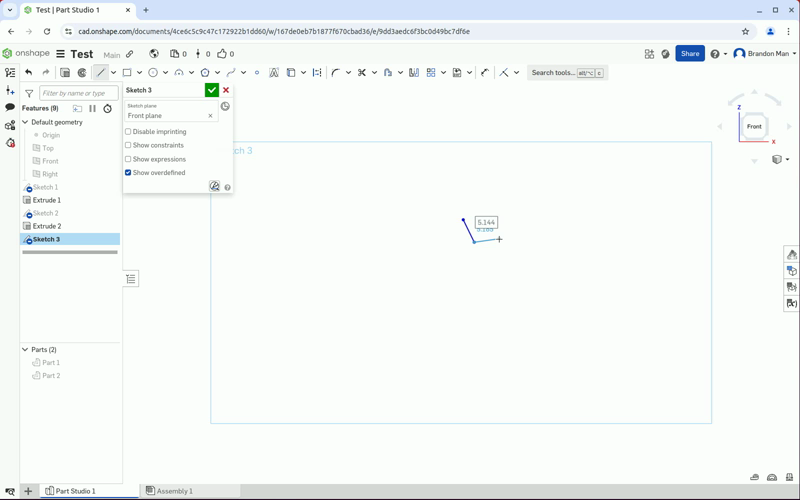
key_down(shift)
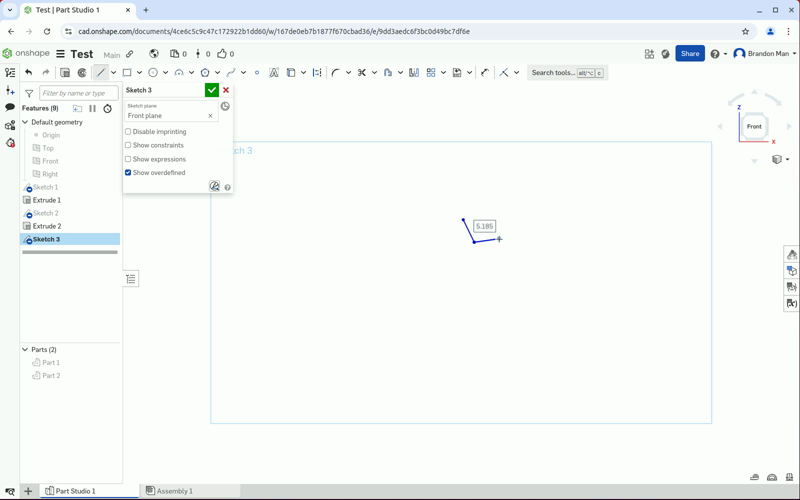
mouse_move(529, 238)
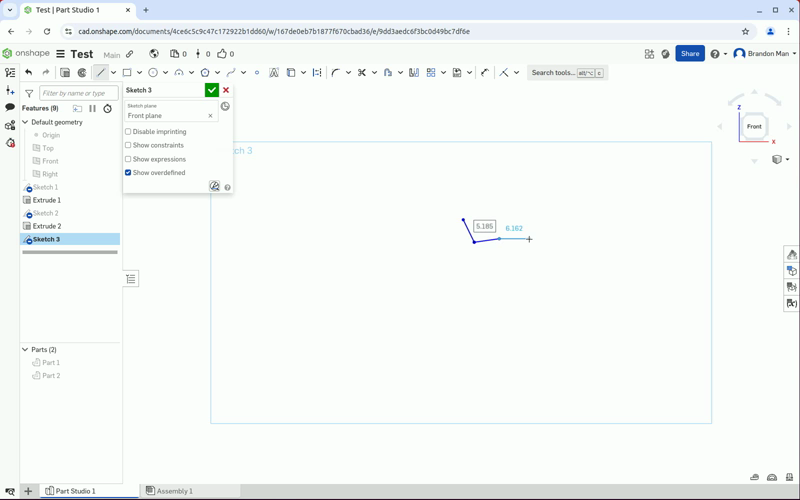
mouse_move(503, 213)
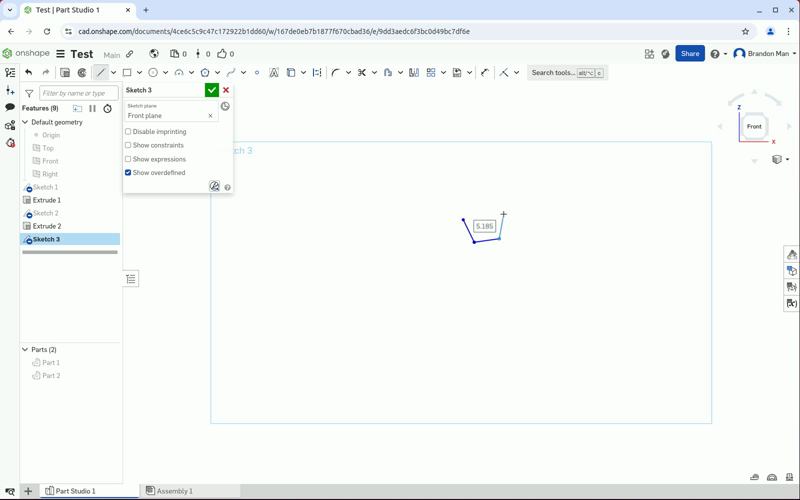
click(503, 213)
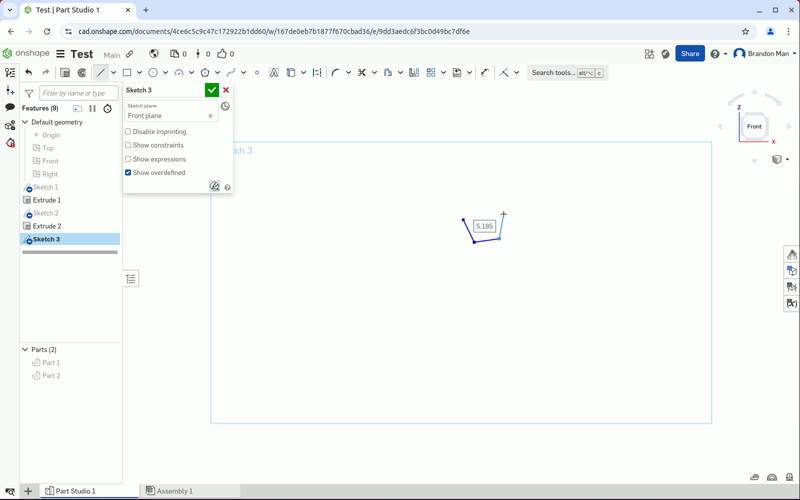
key_up(shift)
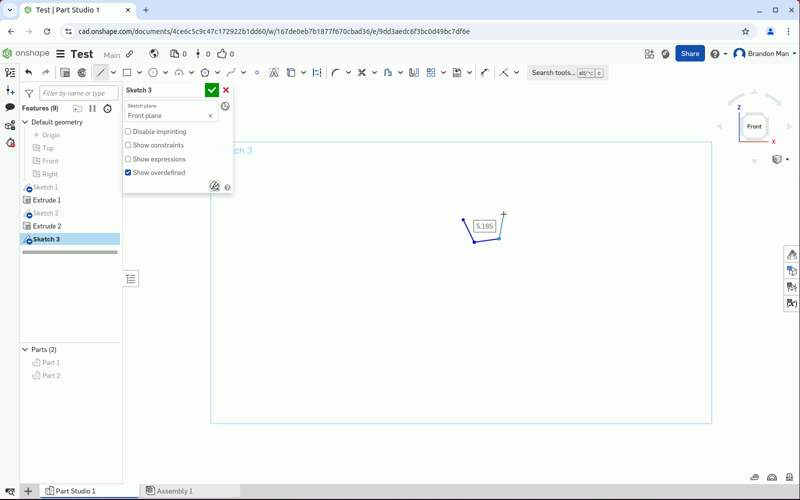
key_down(shift)
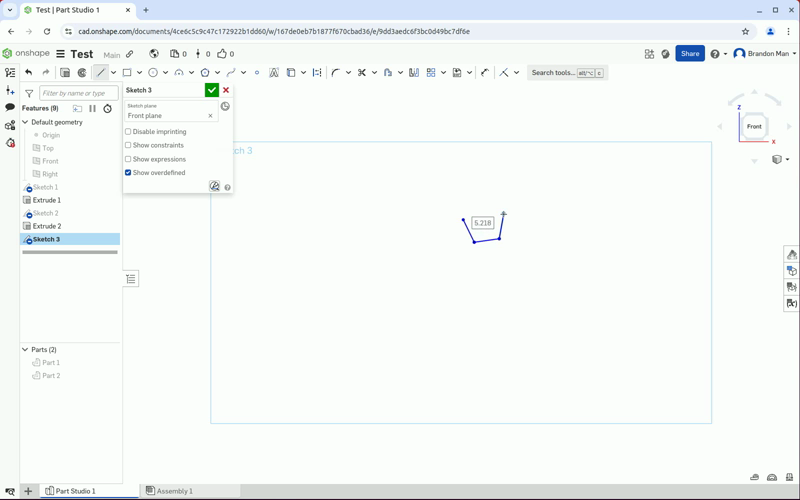
mouse_move(533, 213)
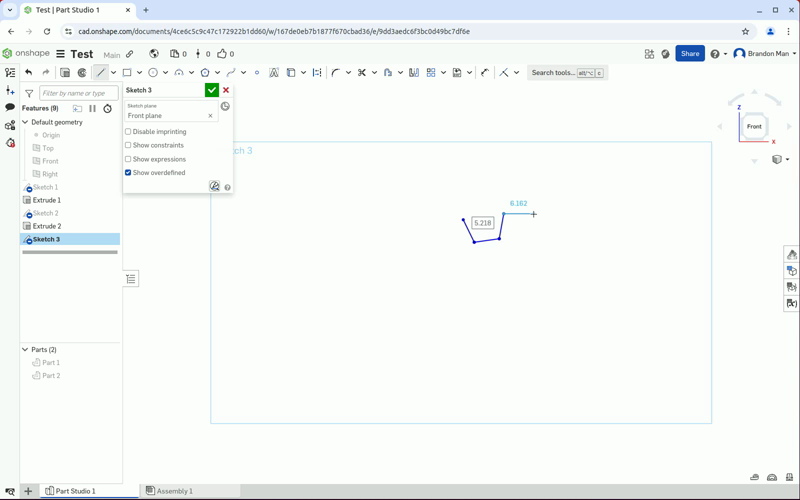
mouse_move(481, 202)
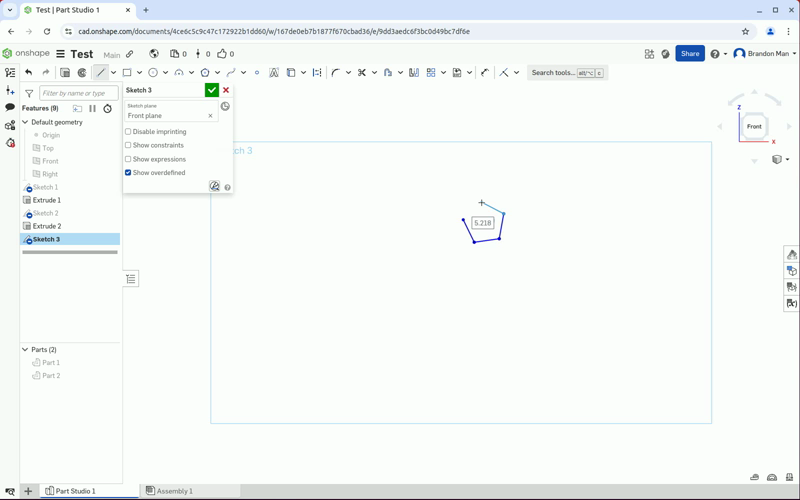
click(481, 202)
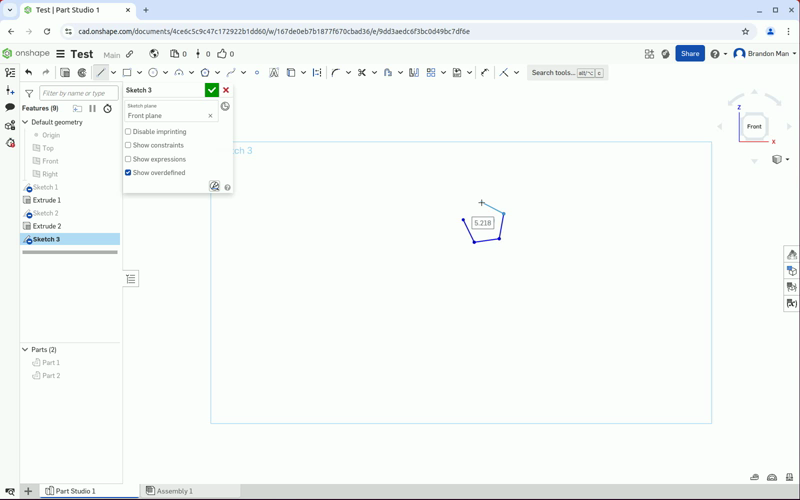
key_up(shift)
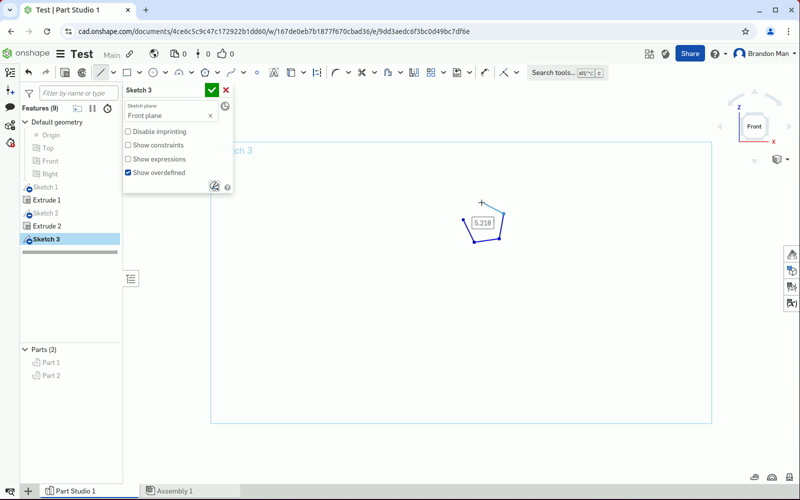
mouse_move(511, 202)
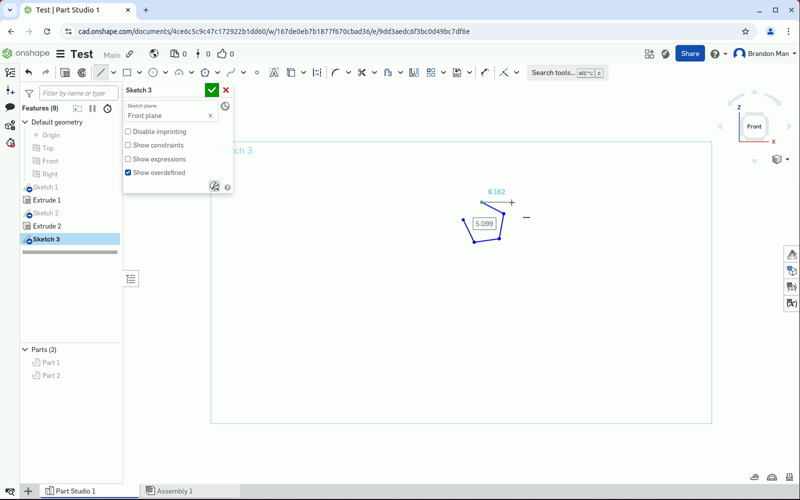
key_down(shift)
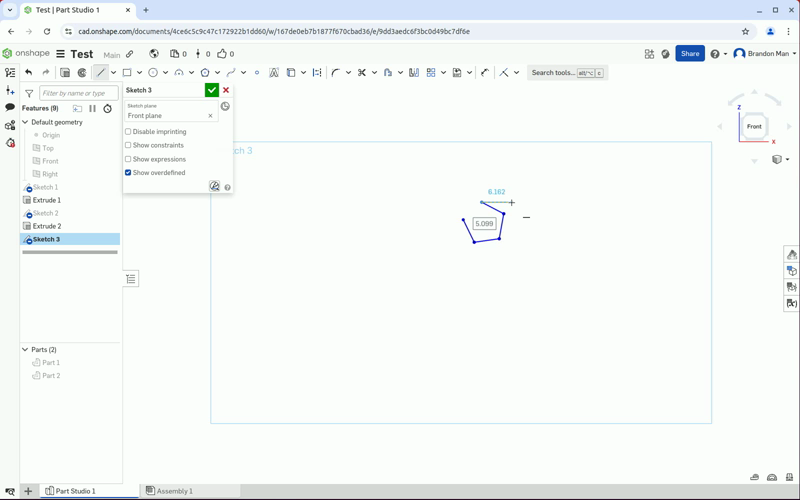
mouse_move(463, 219)
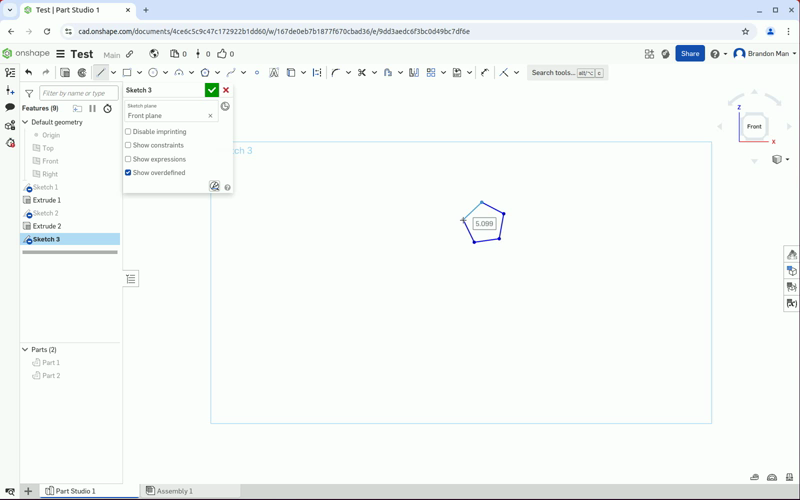
key_up(shift)
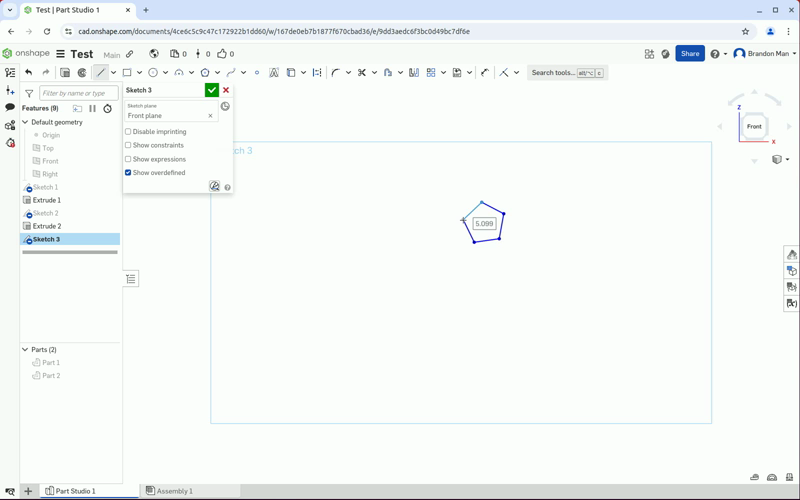
click(463, 219)
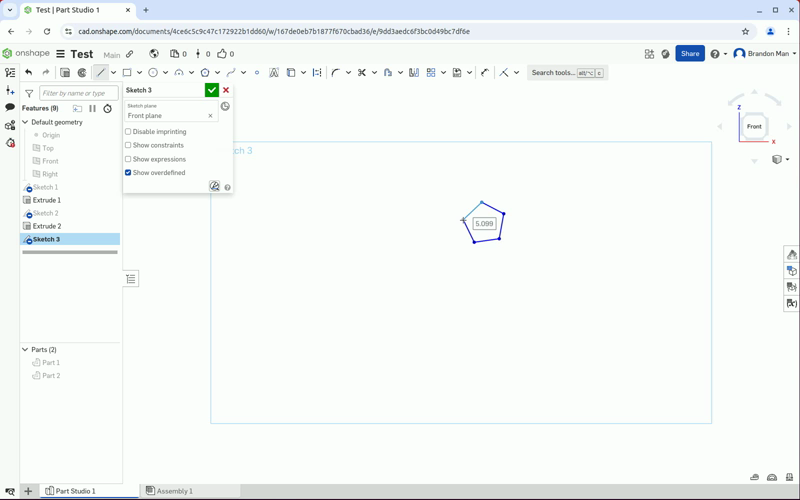
key(esc)
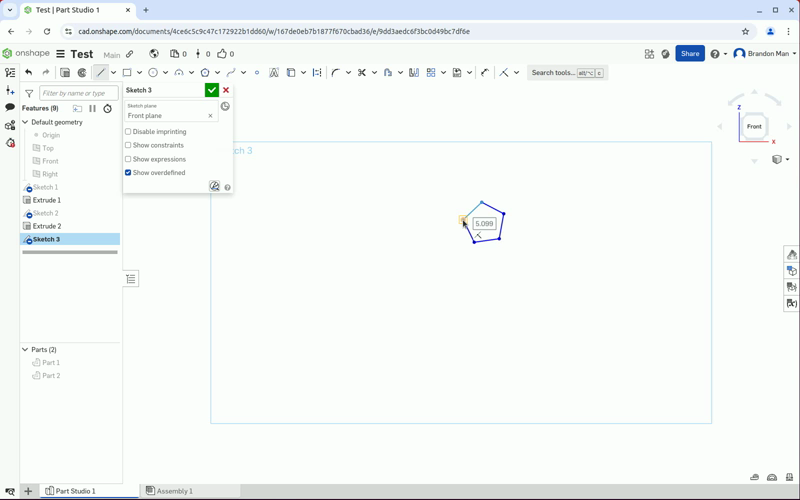
mouse_move(484, 212)
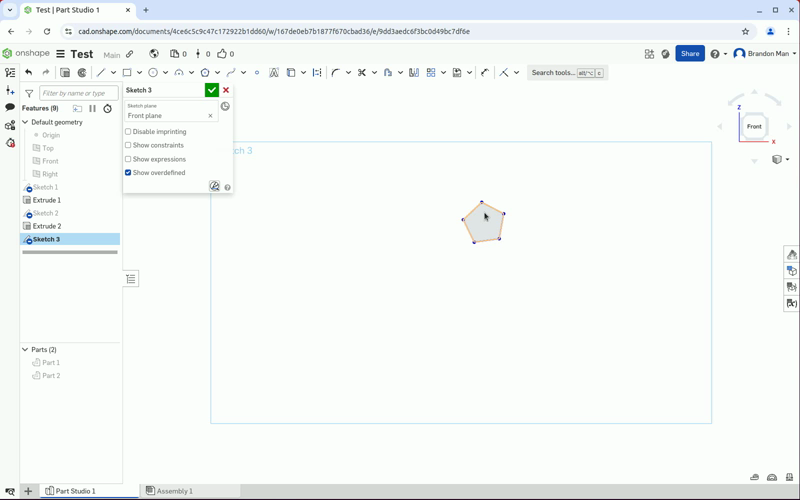
scroll(6)
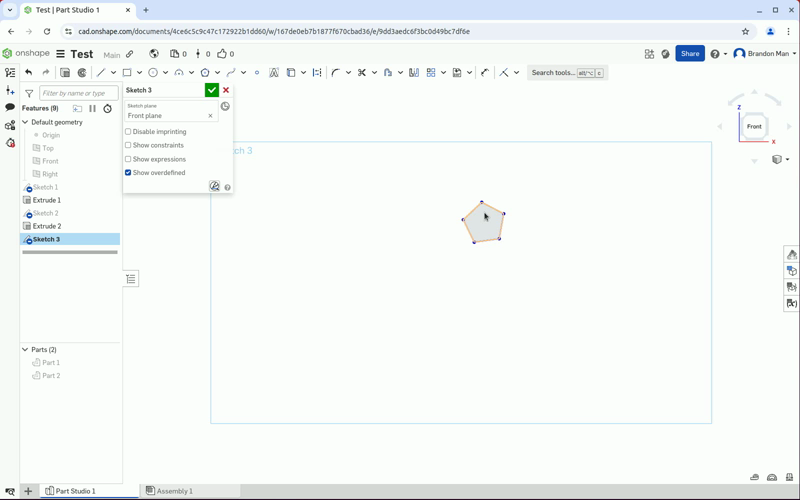
scroll(6)
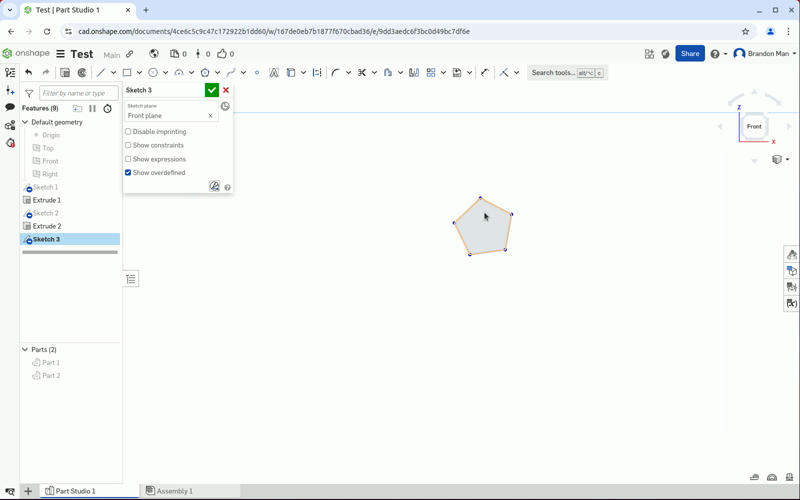
scroll(6)
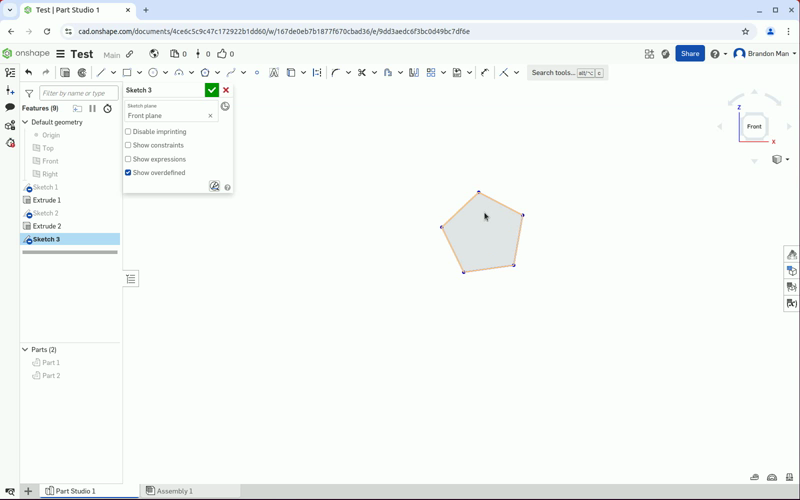
scroll(6)
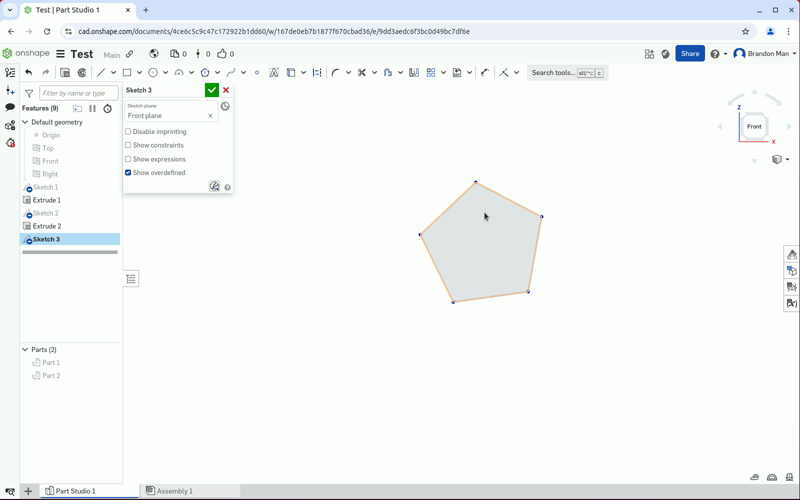
scroll(6)
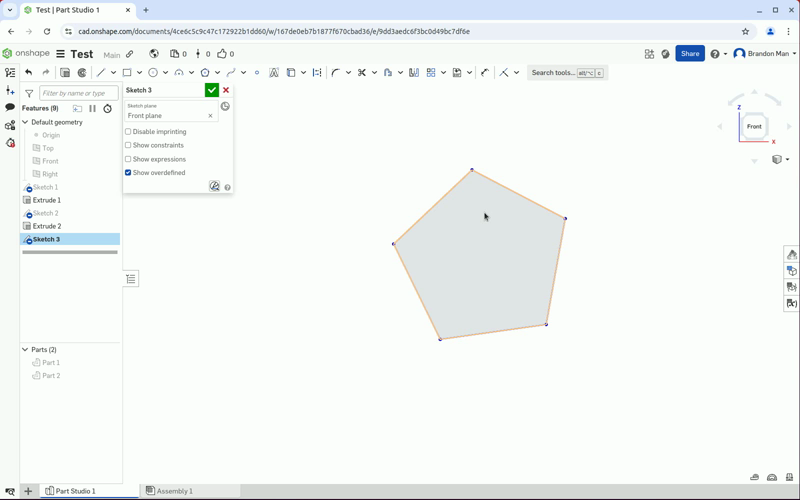
scroll(6)
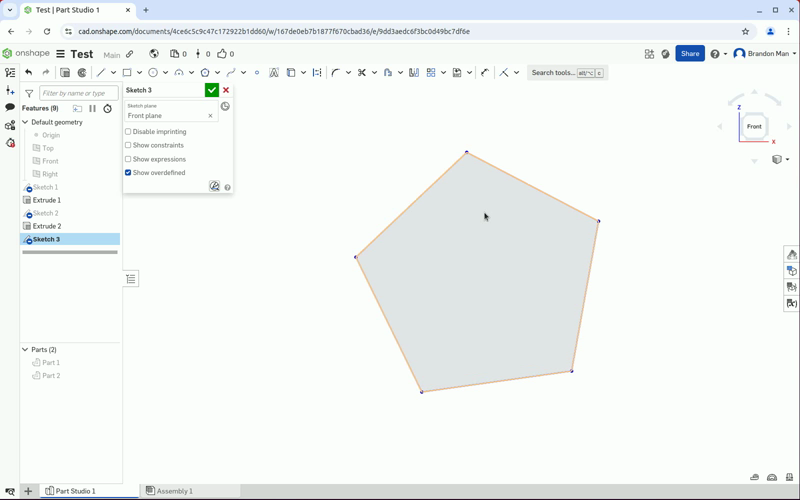
scroll(6)
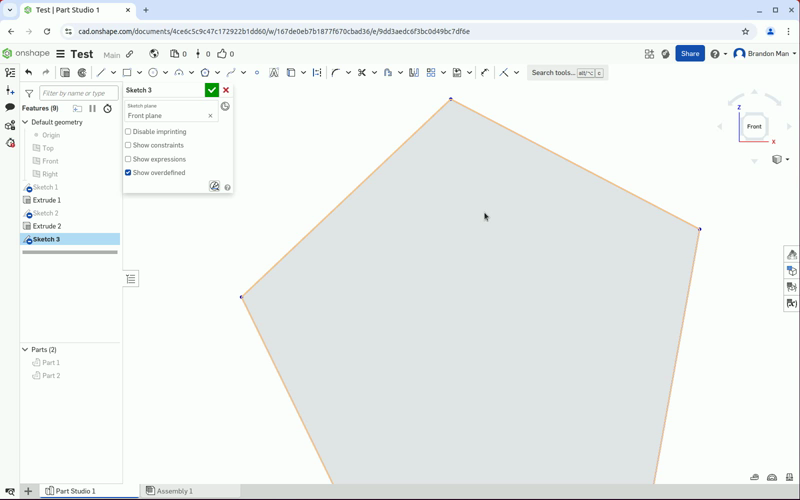
click(484, 212)
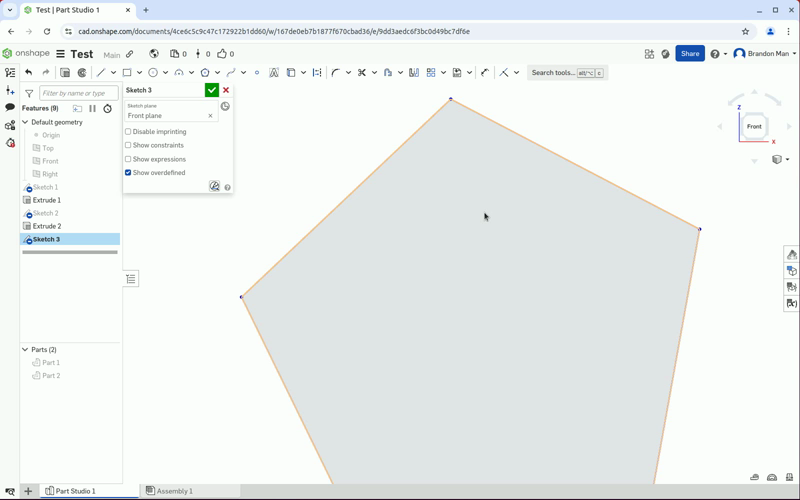
scroll(-6)
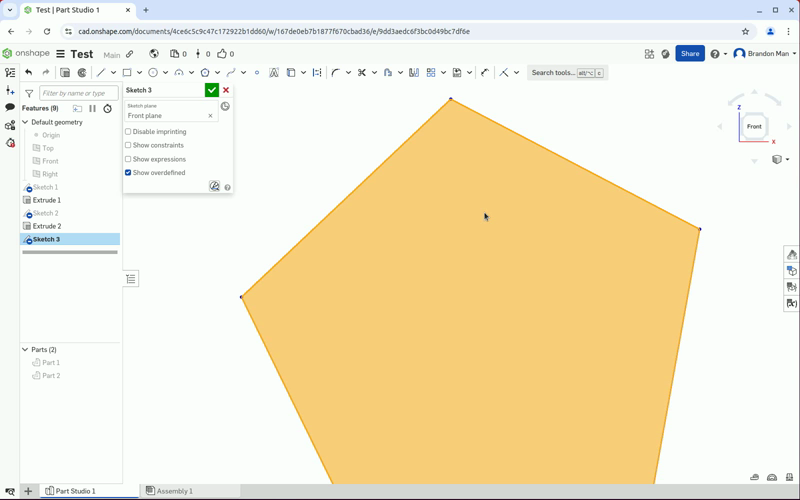
scroll(-6)
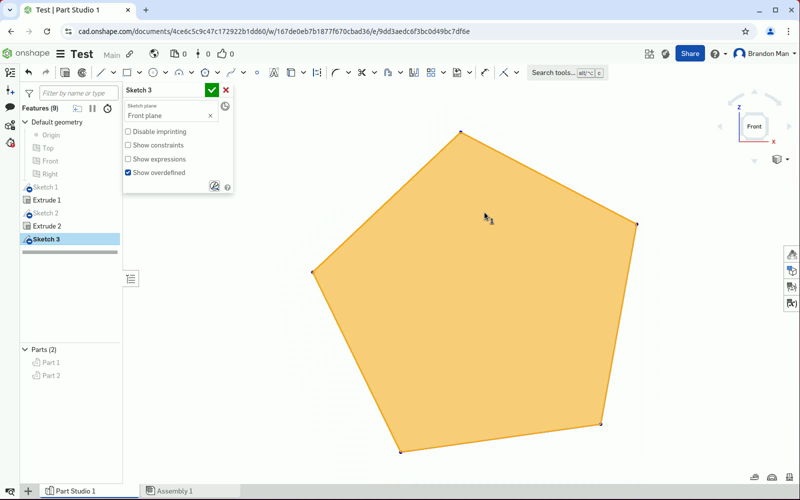
scroll(-6)
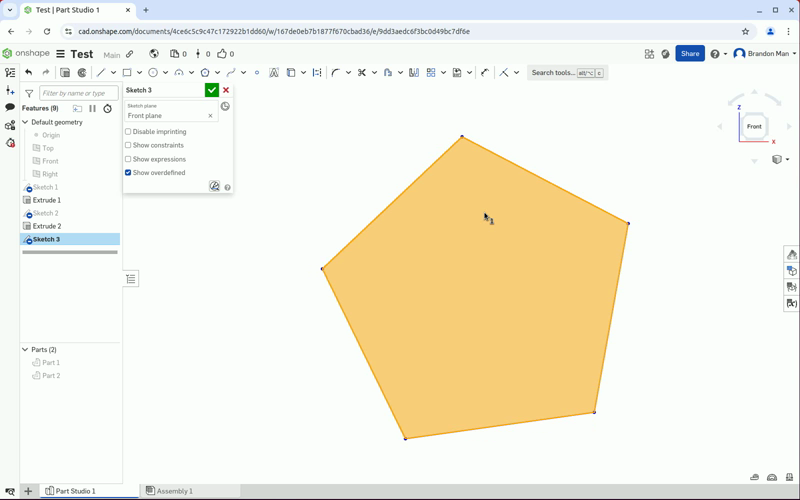
scroll(-6)
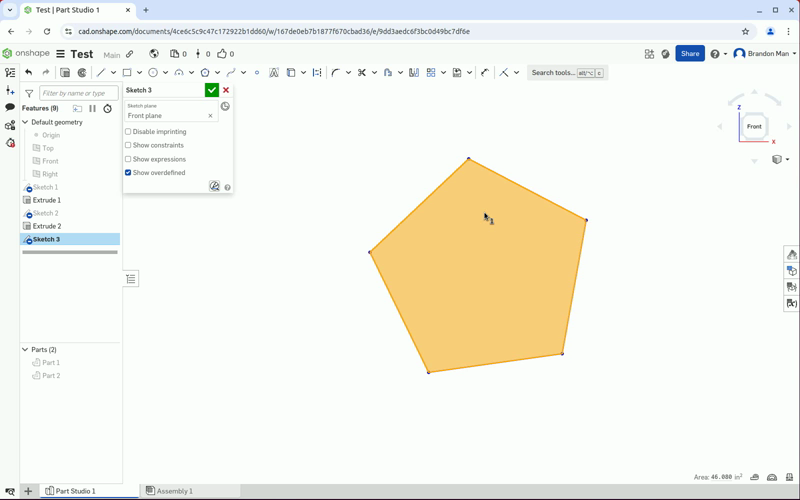
scroll(-6)
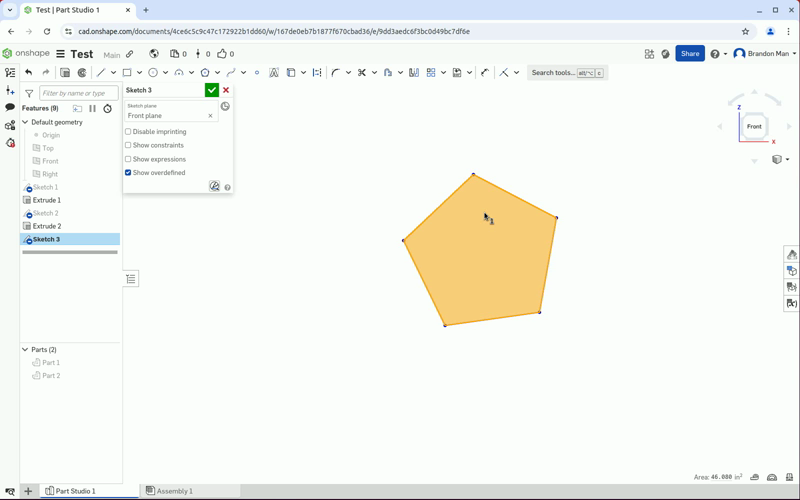
scroll(-6)
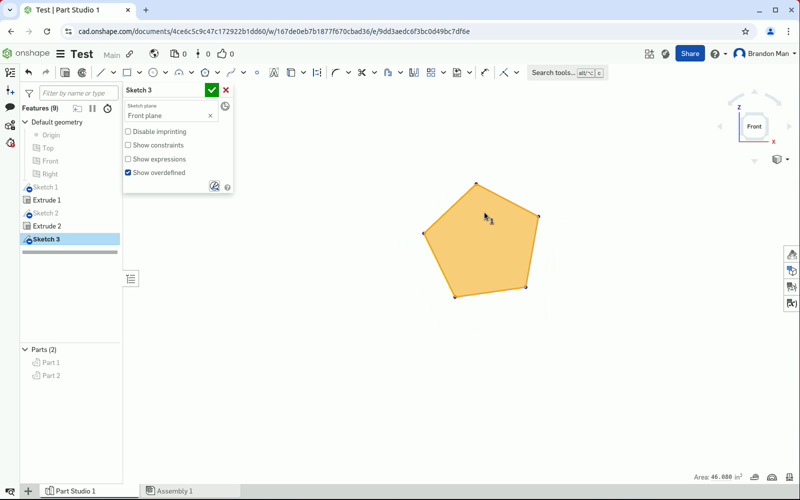
scroll(-6)
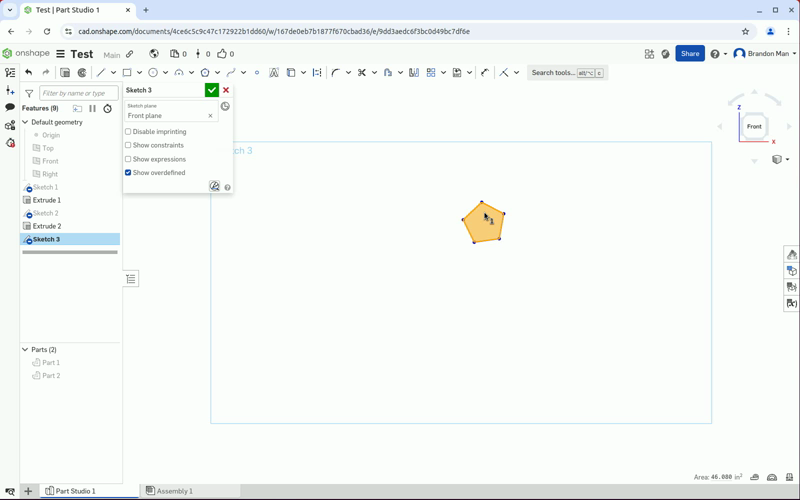
mouse_move(73, 352)
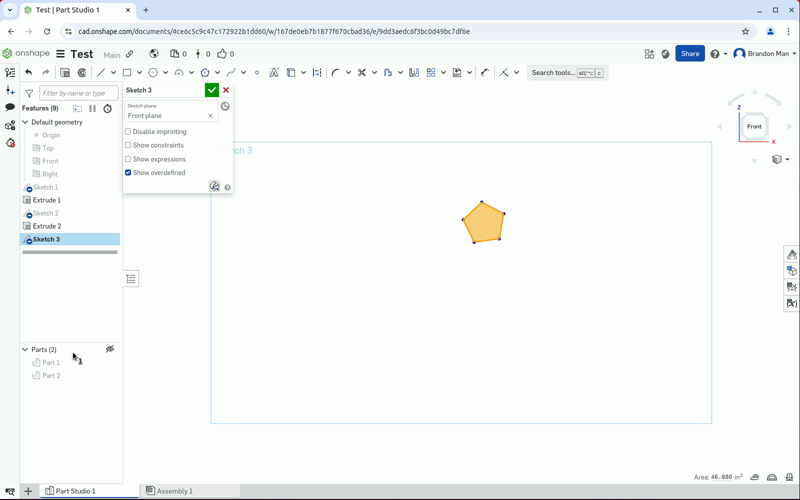
key(shift+y)
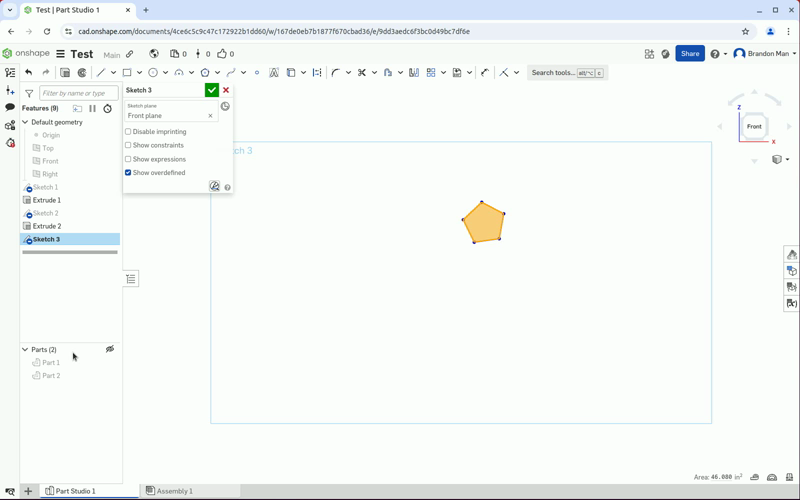
key(shift+e)
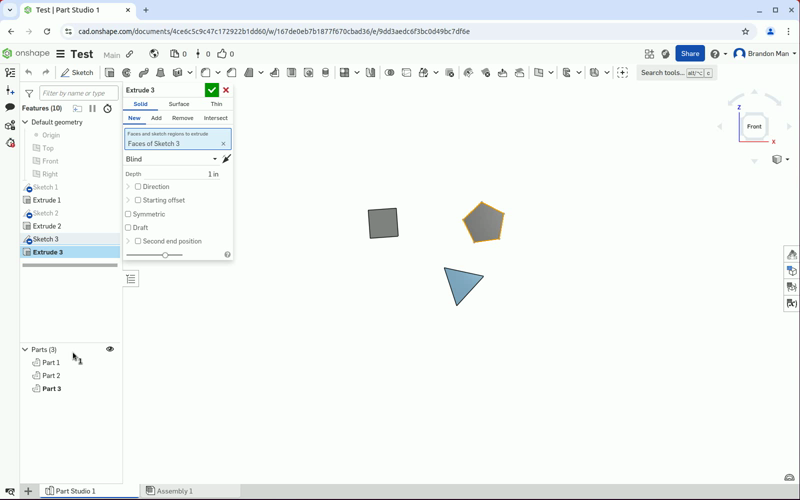
mouse_move(143, 106)
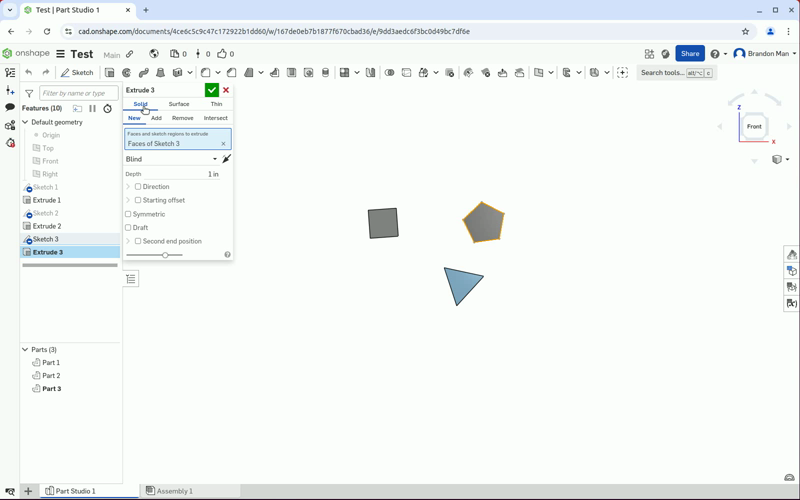
click(143, 106)
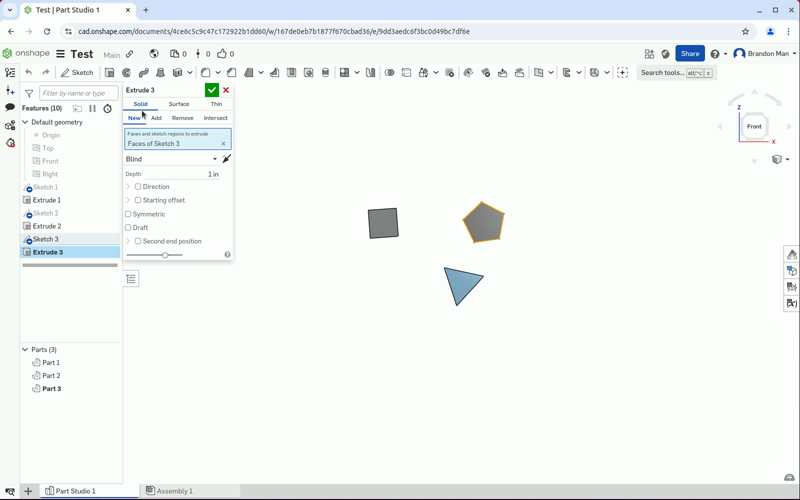
mouse_move(137, 120)
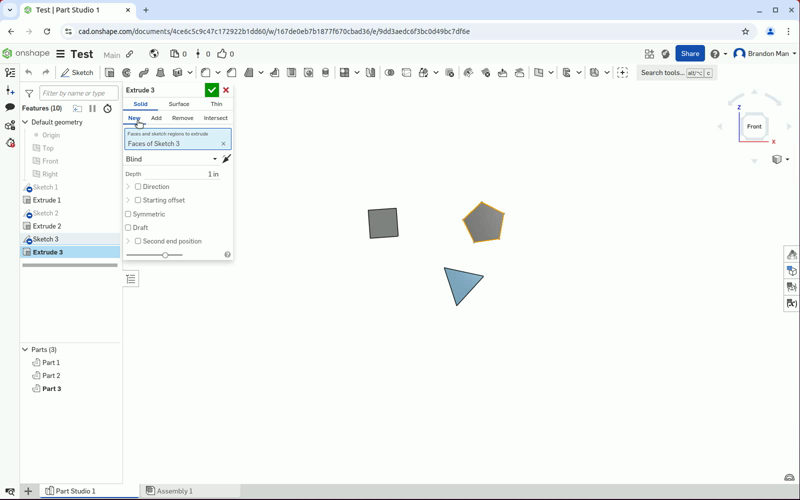
click(137, 120)
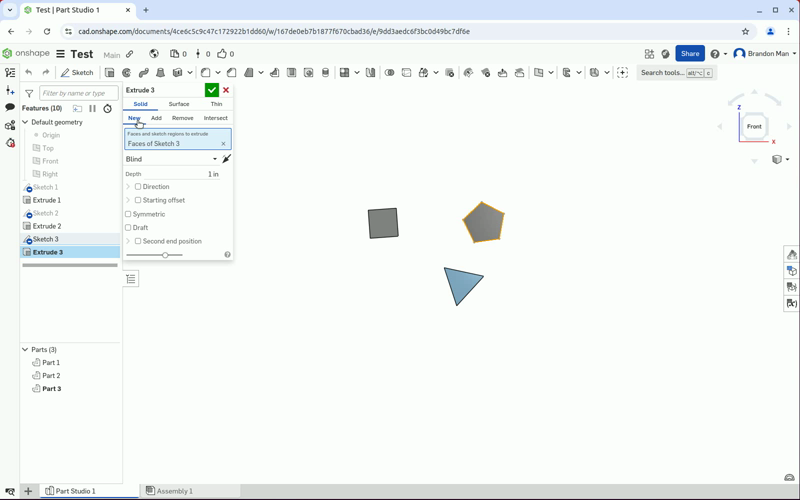
key(tab, 4)
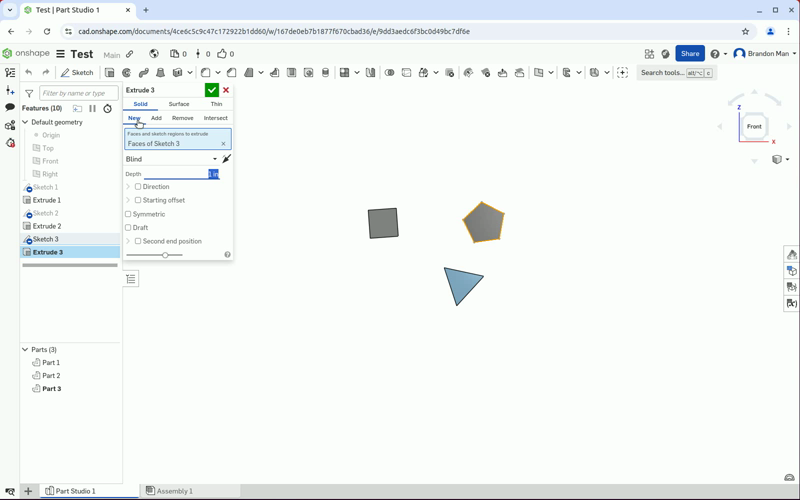
text(23.108)
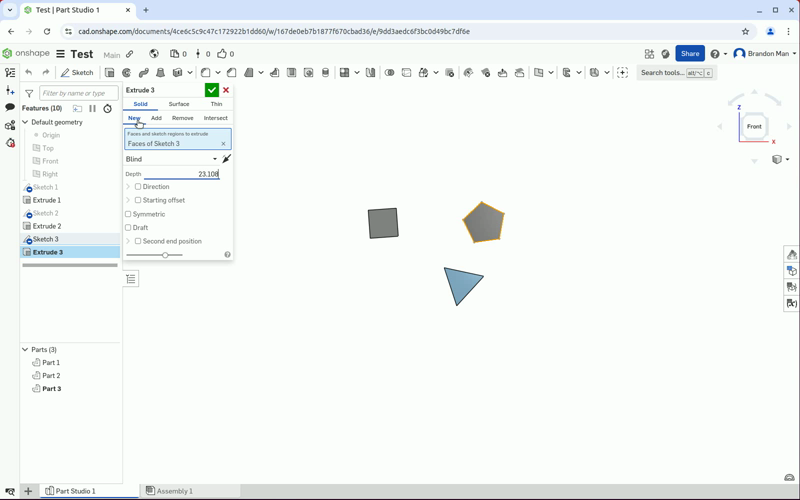
key(enter)
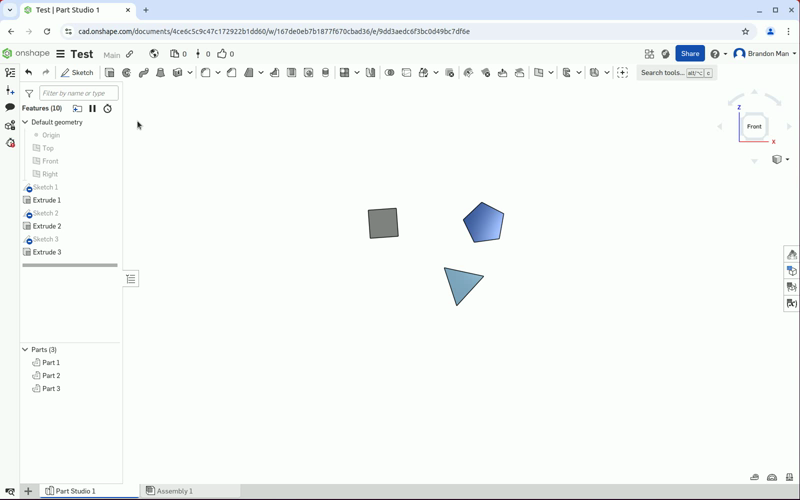
key(shift+h)
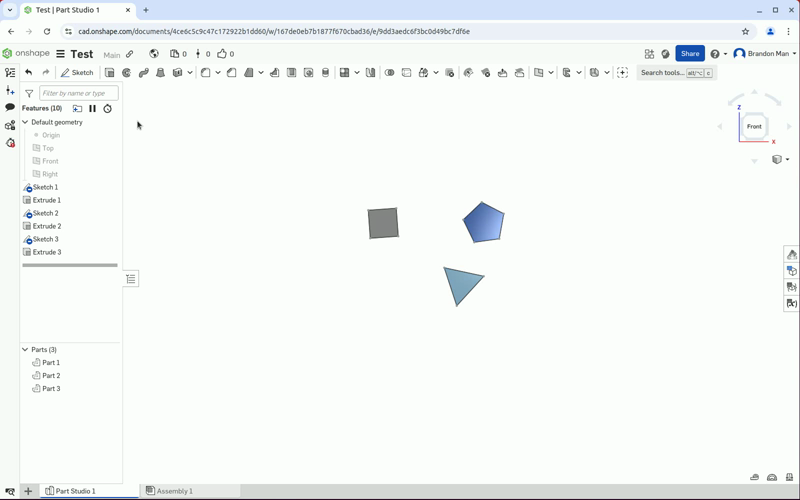
key(shift+h)
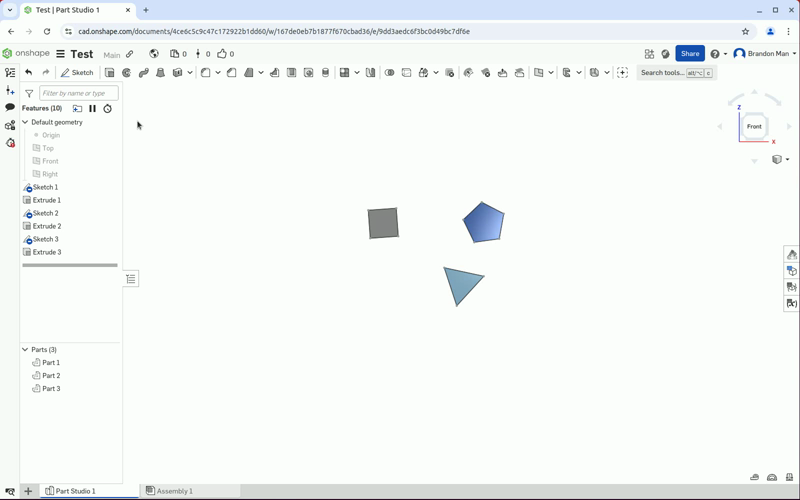
key(shift+7)
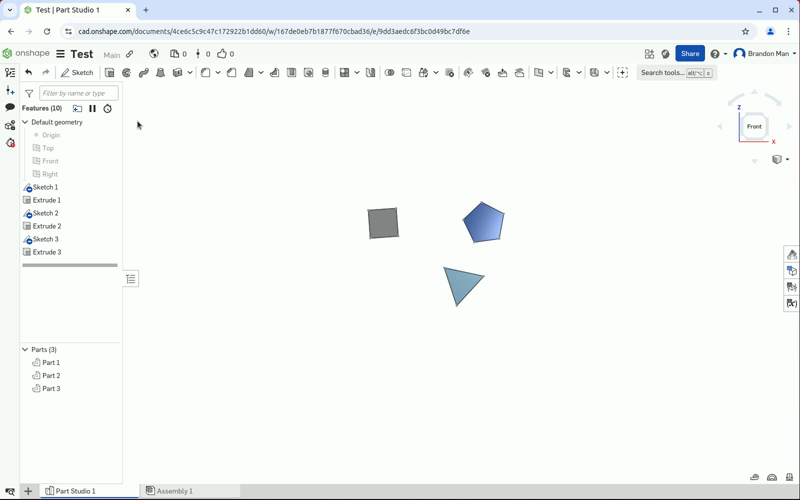
key(left, 2)
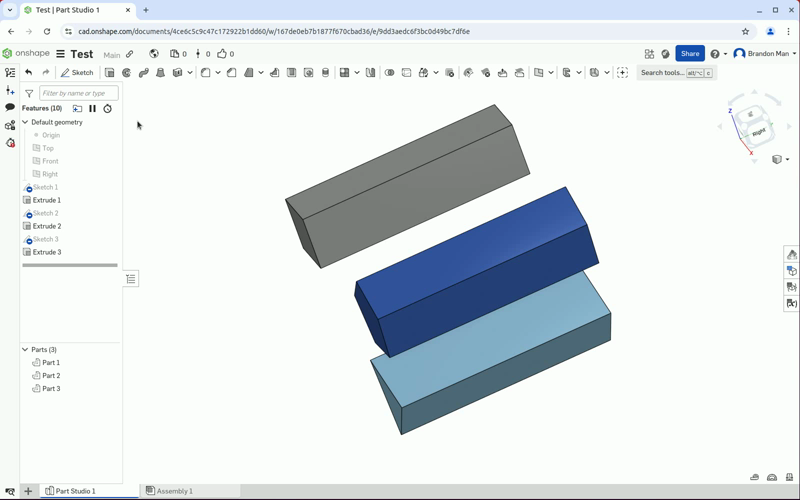
key(down, 2)
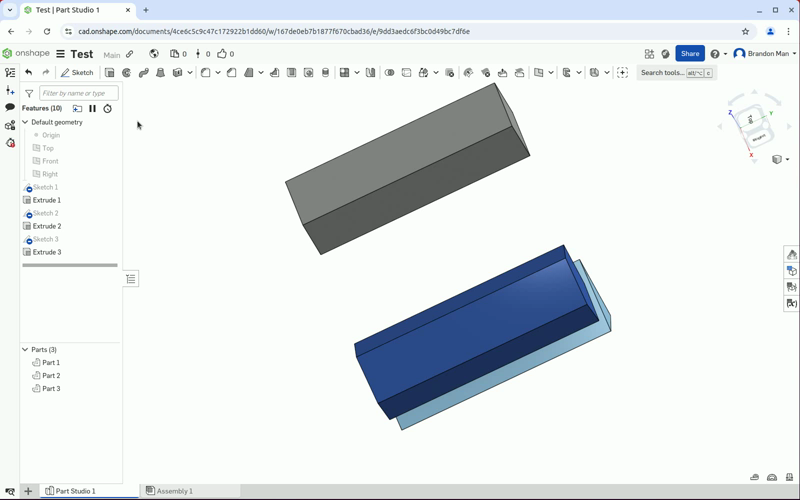
key(up, 2)
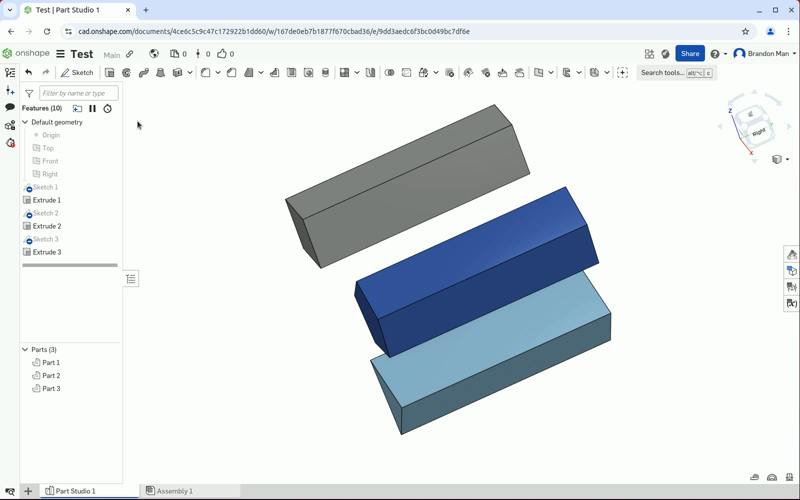
key(right, 2)
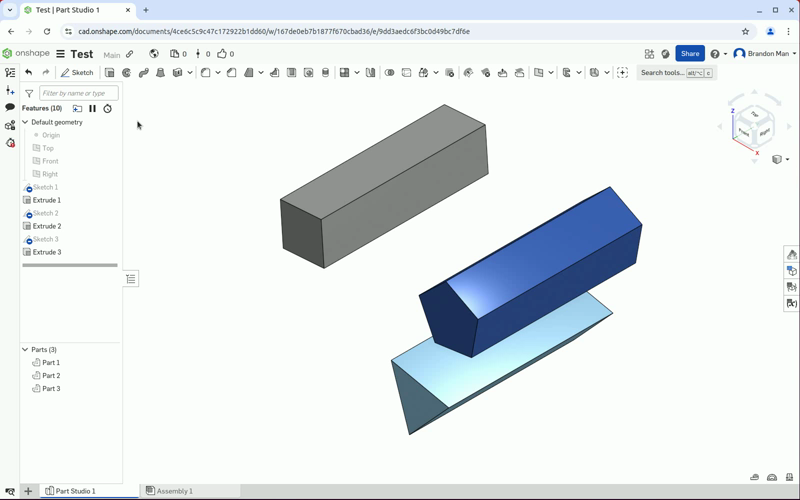
mouse_move(73, 189)
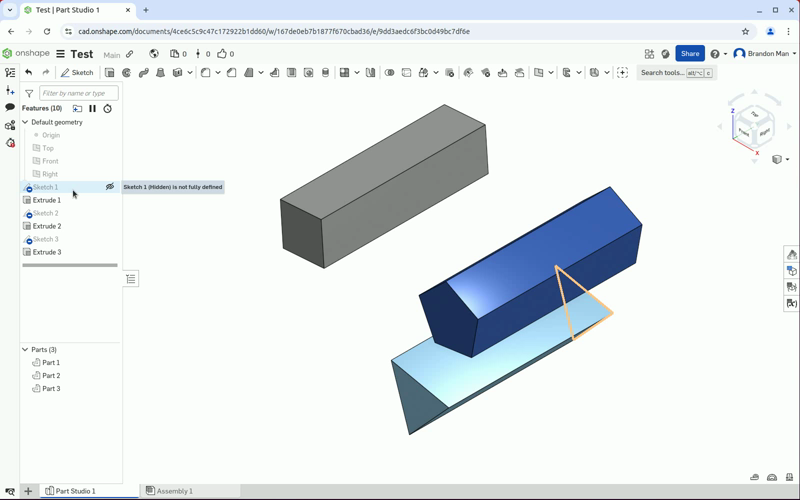
click(73, 189)